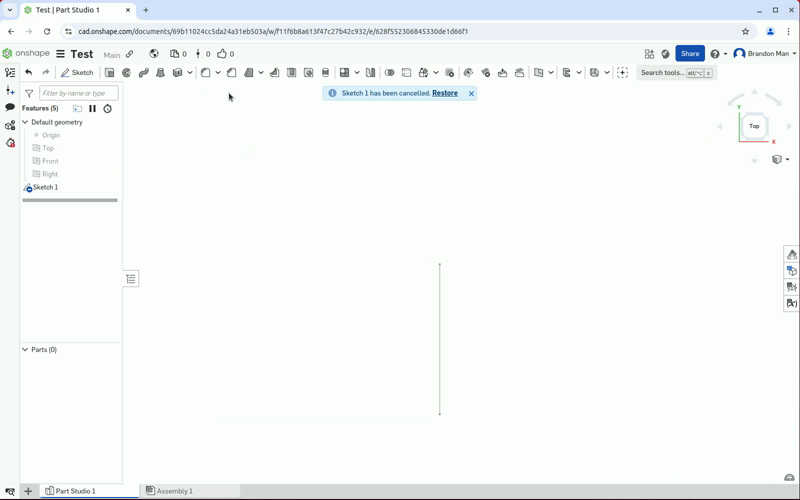
key(shift+h)
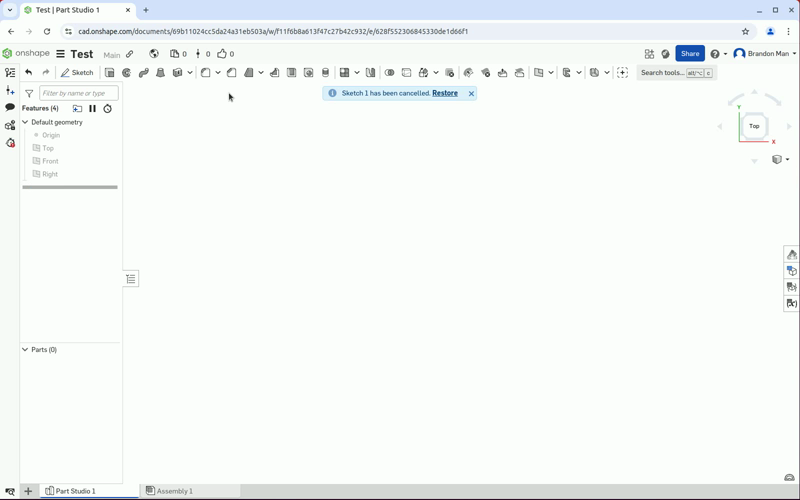
mouse_move(73, 352)
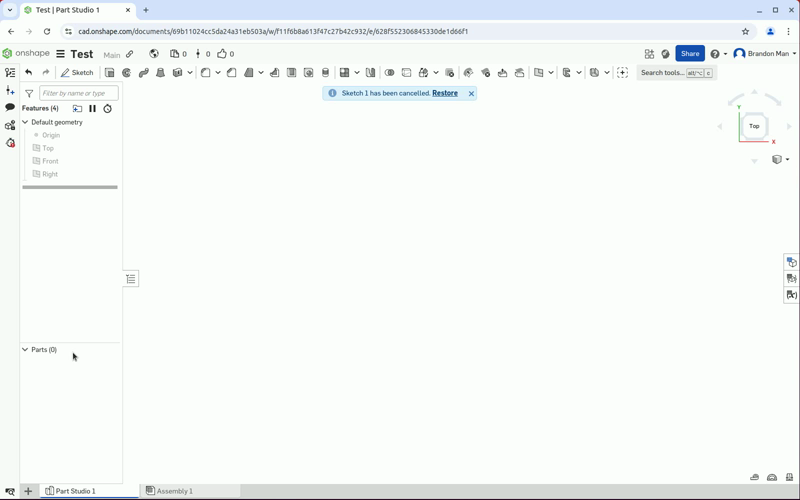
key(y)
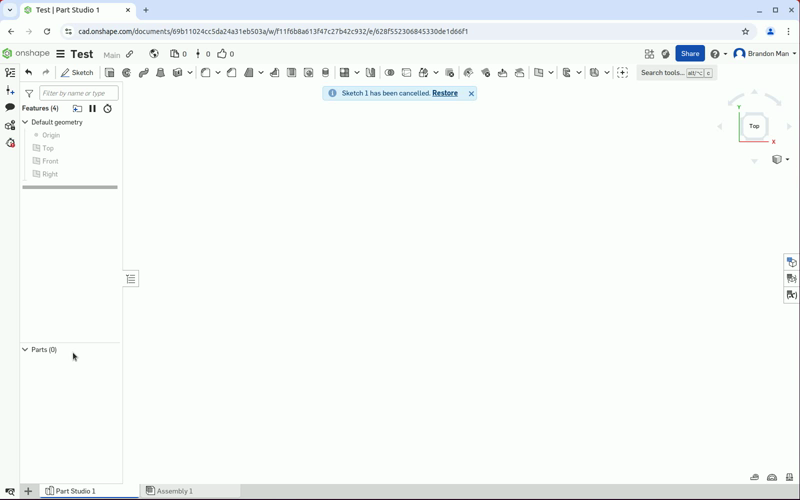
key(shift+p)
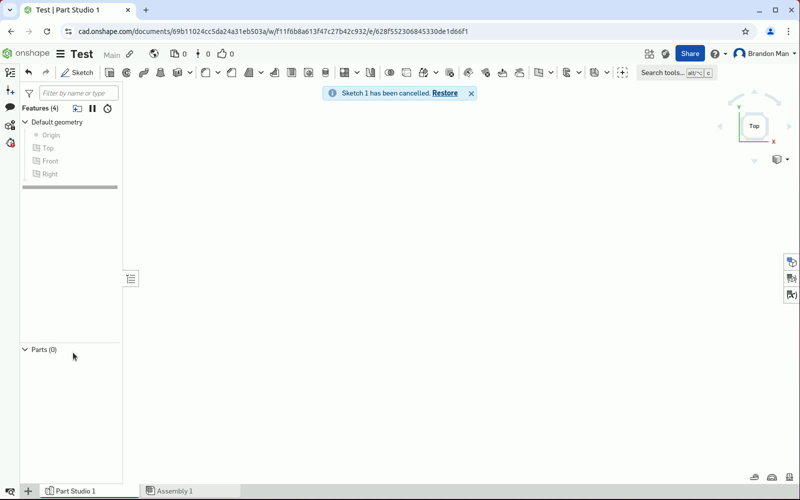
key(space)
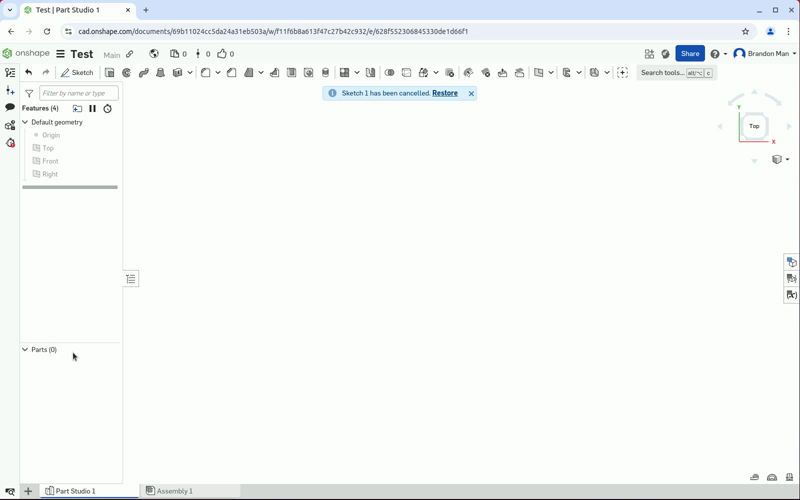
key_down(shift)
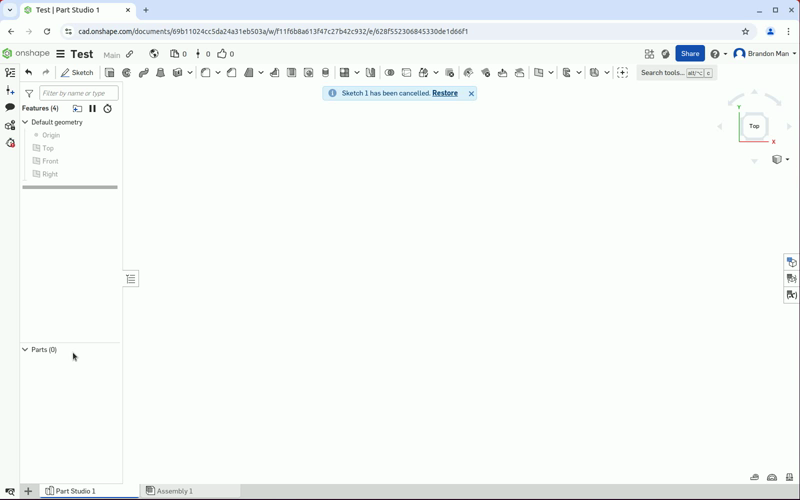
key(up)
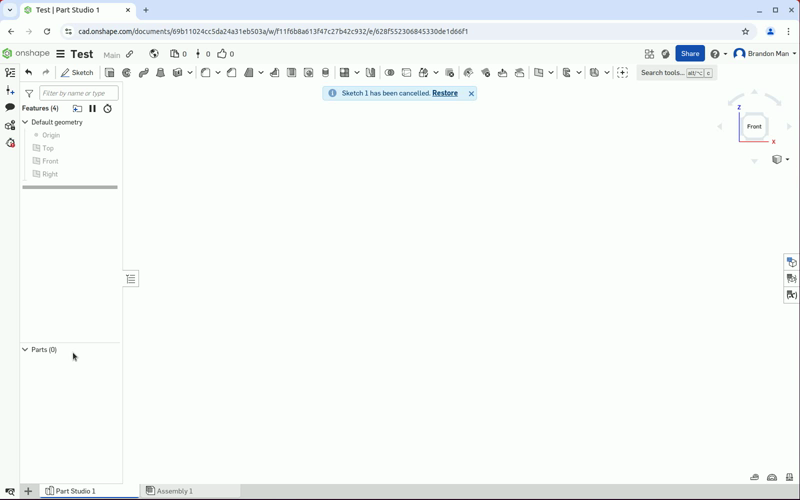
key_up(shift)
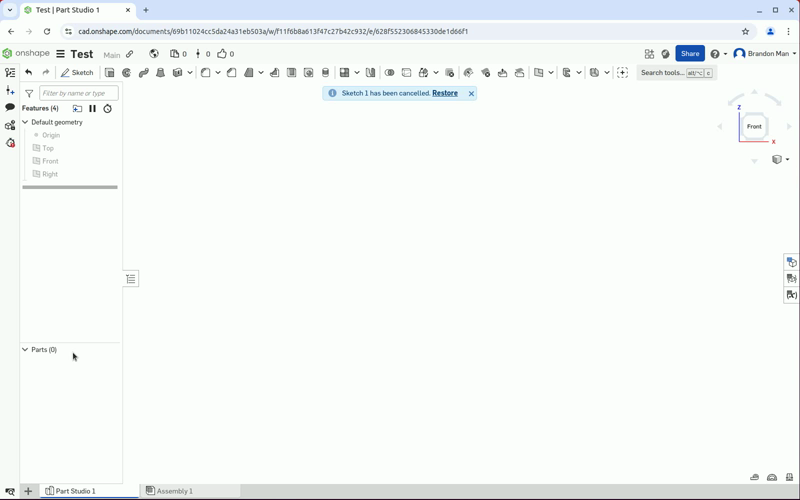
mouse_move(73, 352)
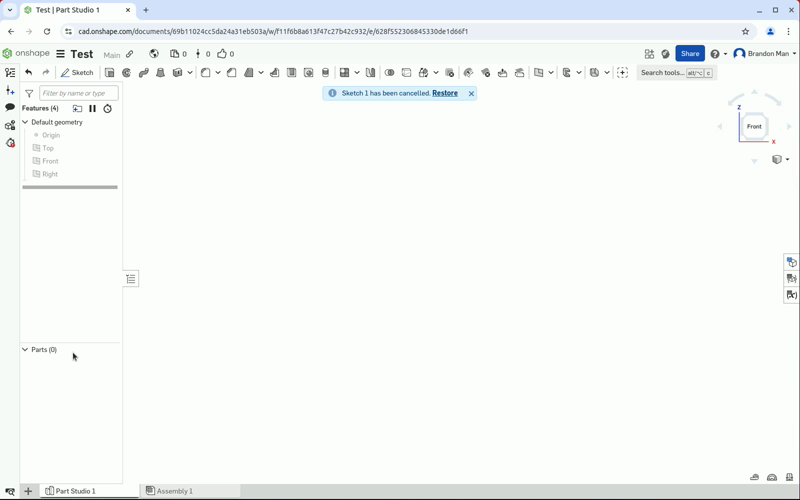
key(shift+y)
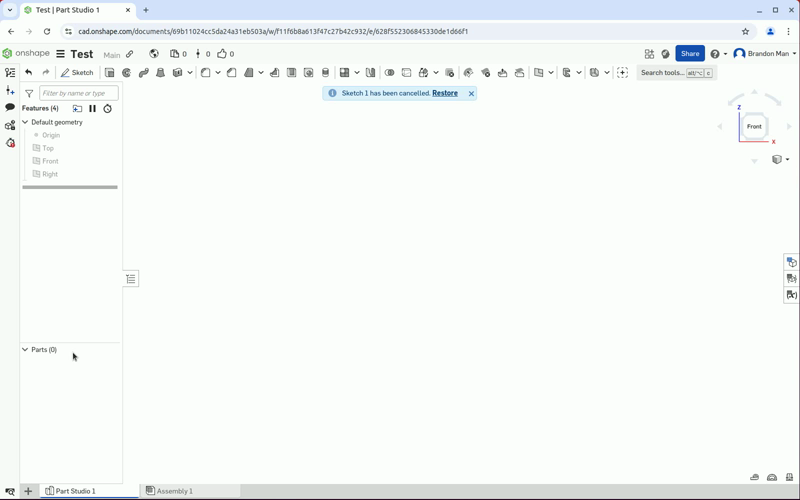
key(shift+s)
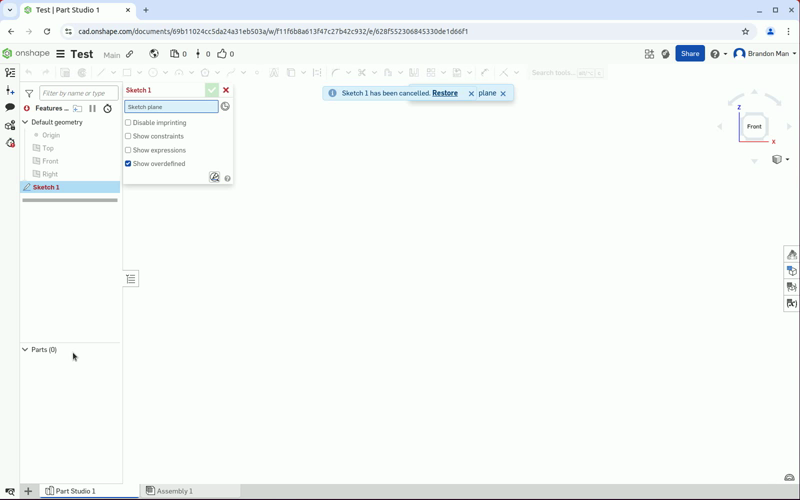
mouse_move(73, 163)
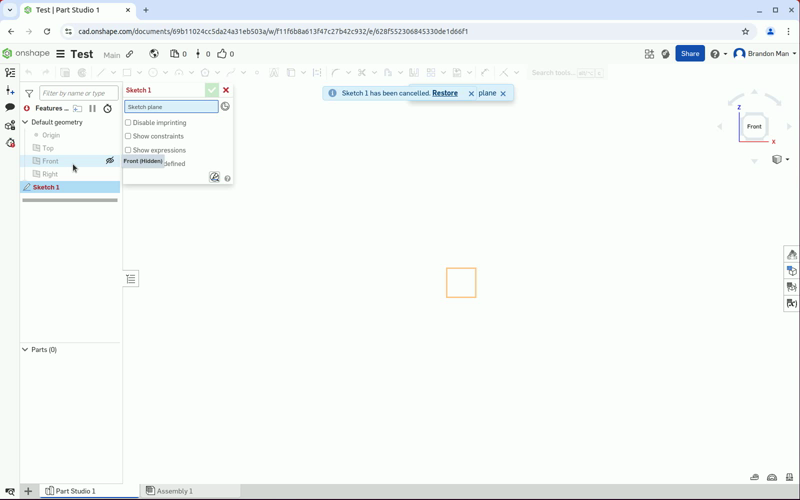
click(73, 163)
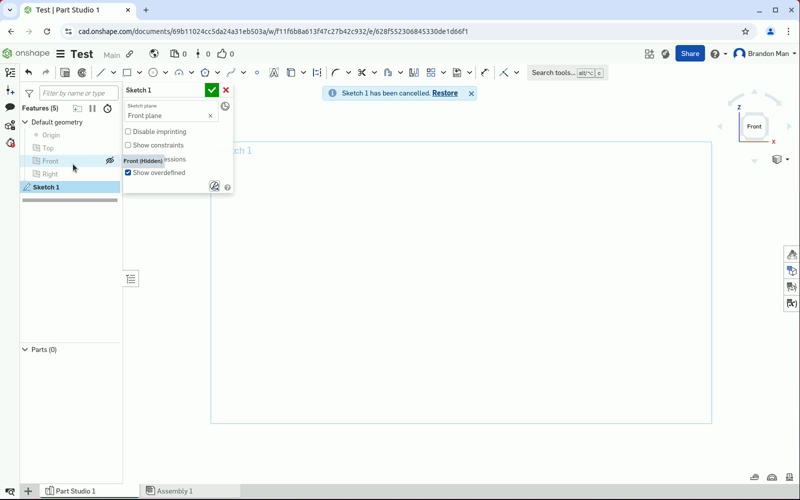
mouse_move(73, 352)
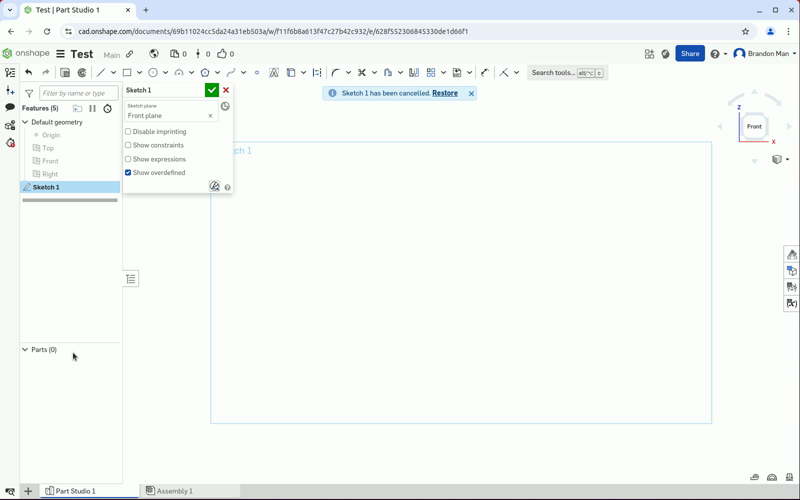
key(y)
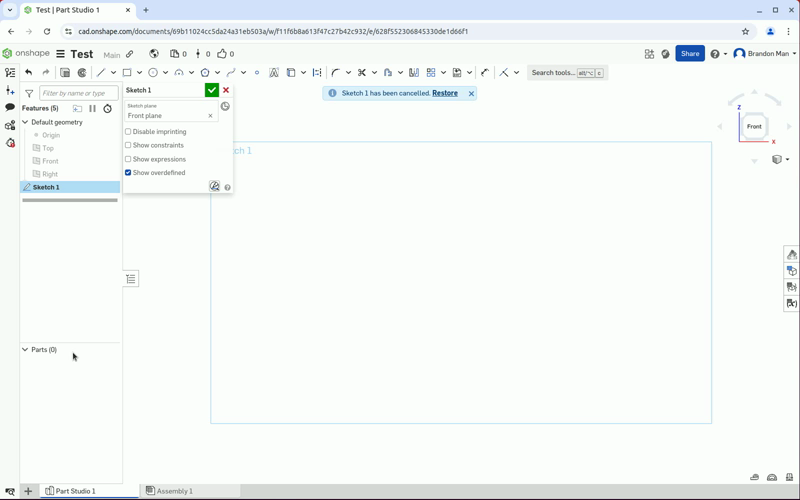
key(l)
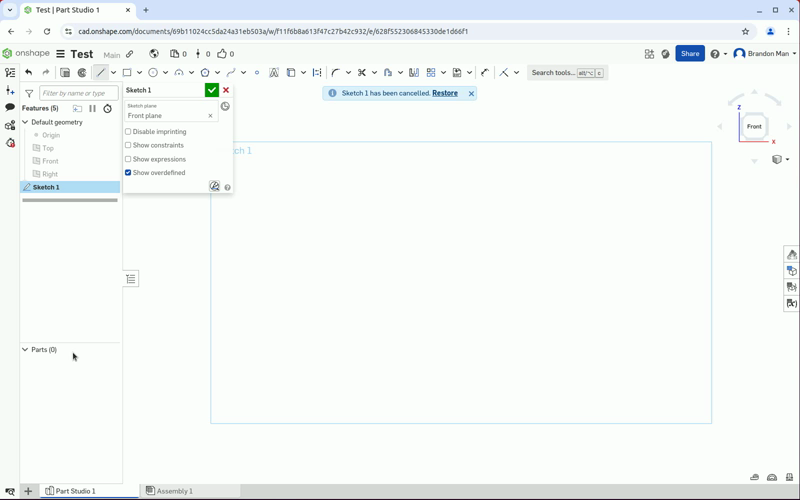
key_down(shift)
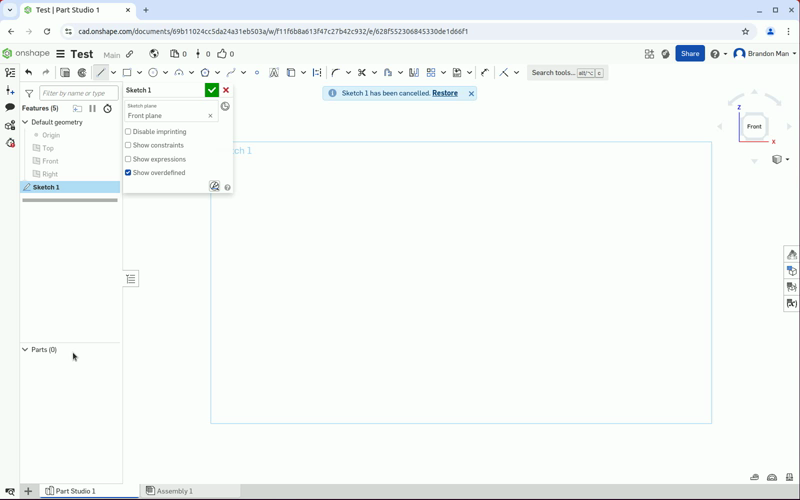
mouse_move(404, 282)
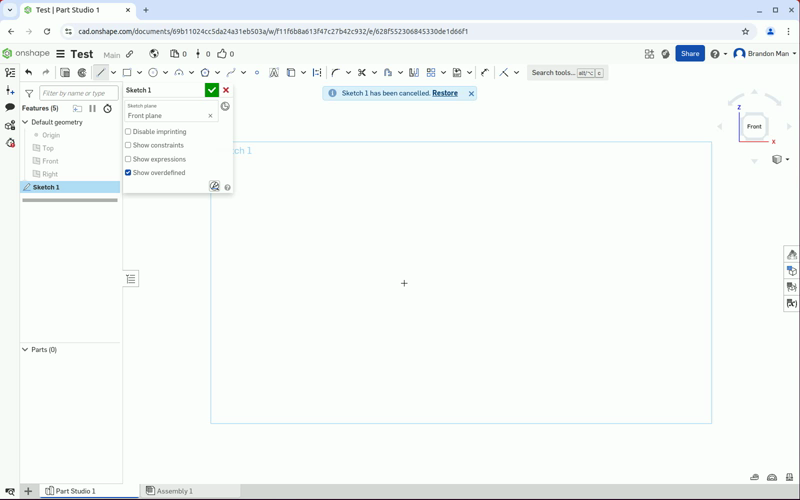
click(404, 282)
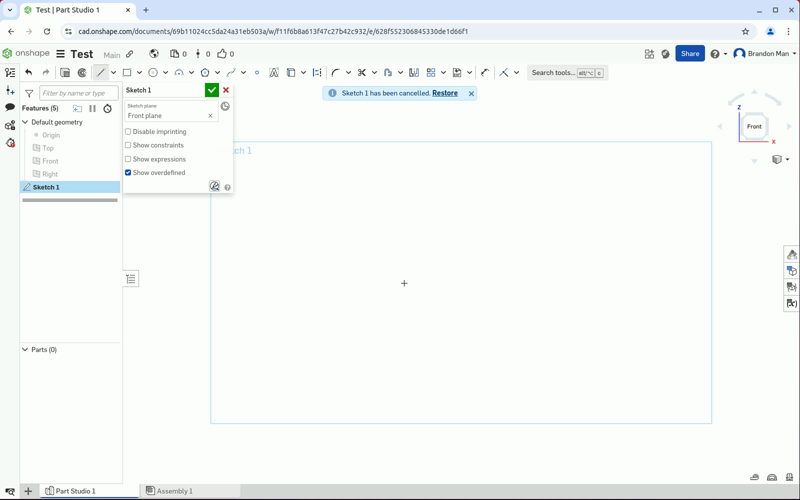
key_up(shift)
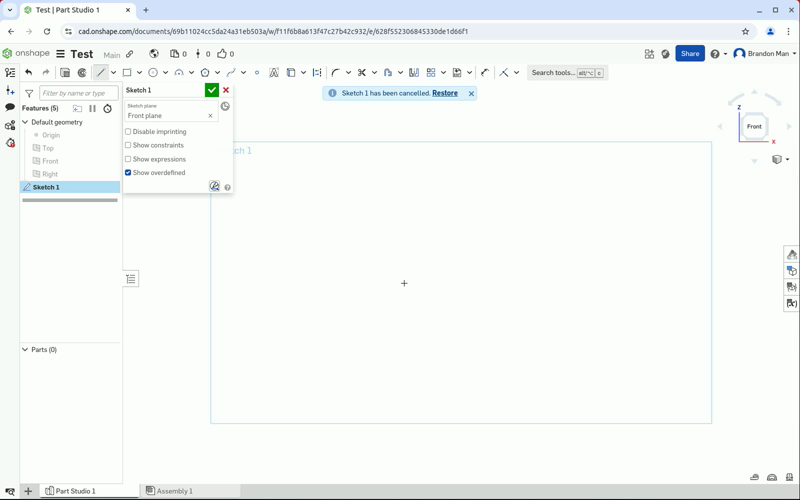
key_down(shift)
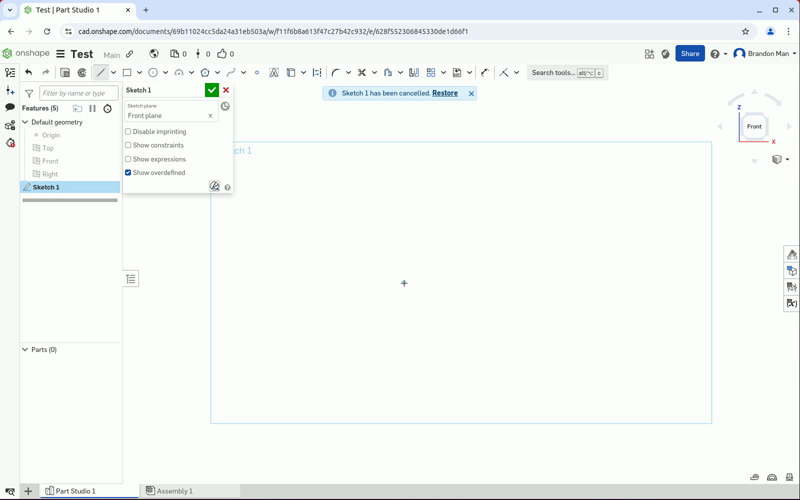
mouse_move(516, 282)
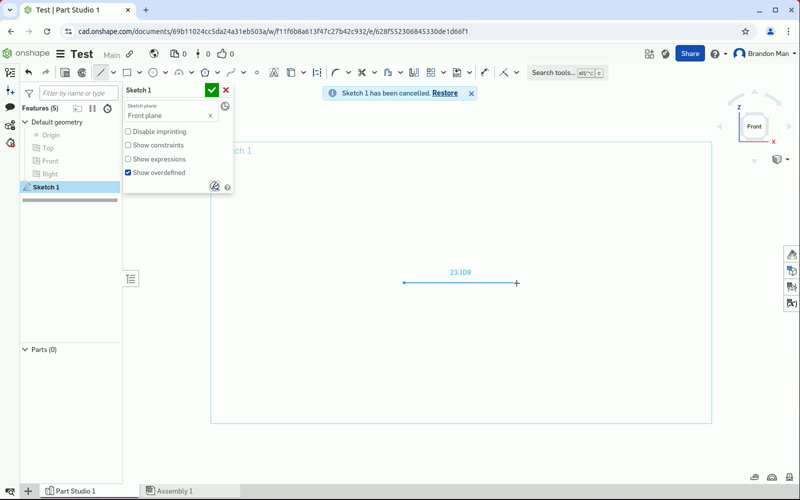
click(516, 282)
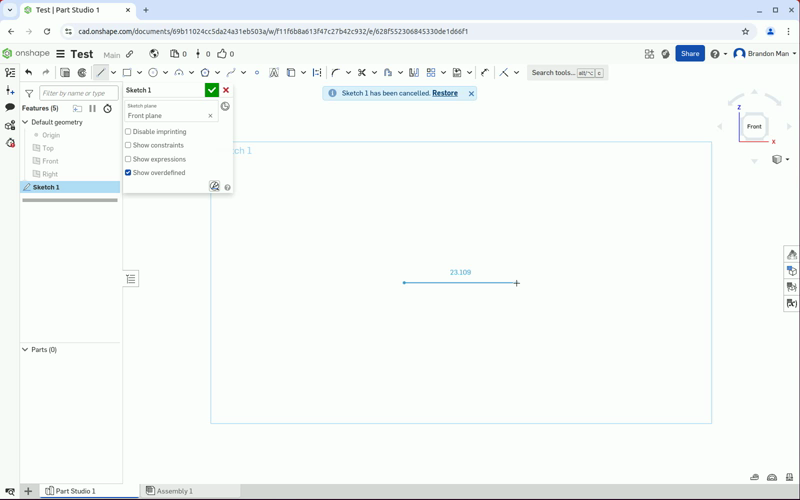
key_up(shift)
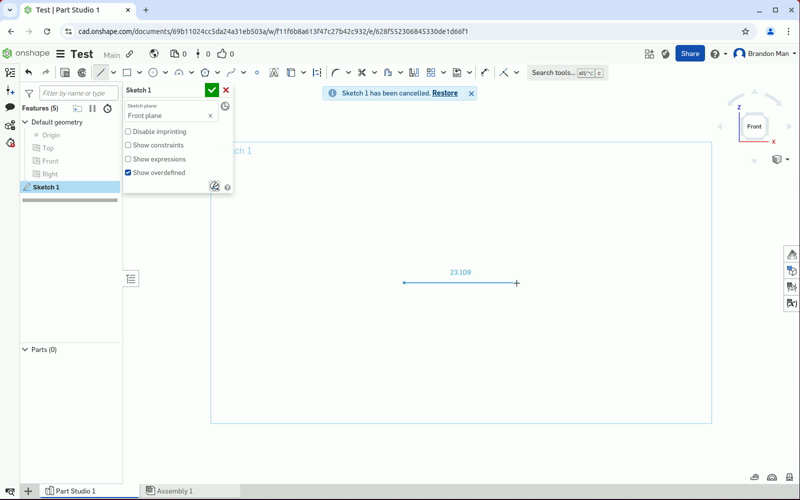
key_down(shift)
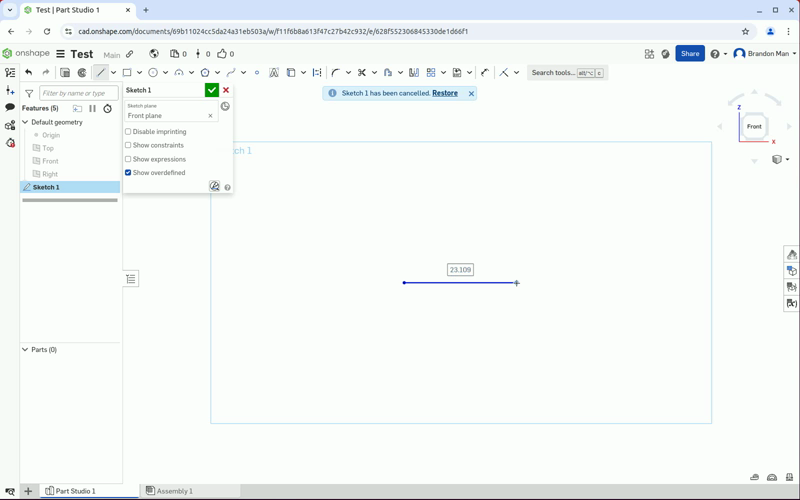
mouse_move(546, 282)
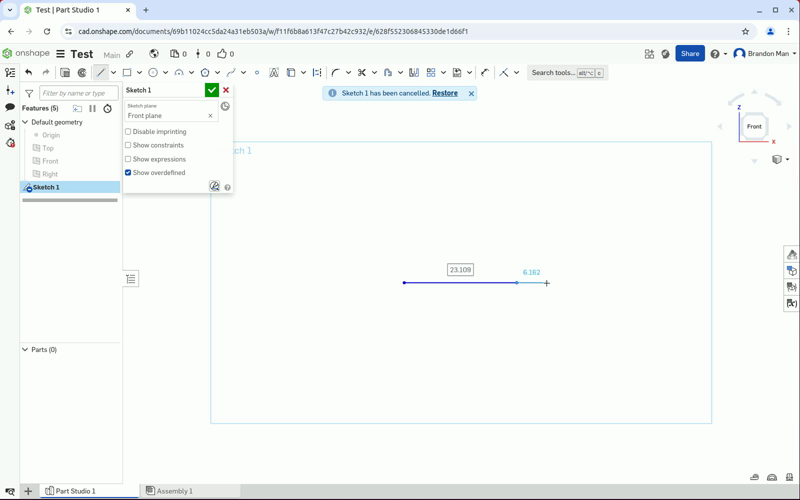
mouse_move(516, 226)
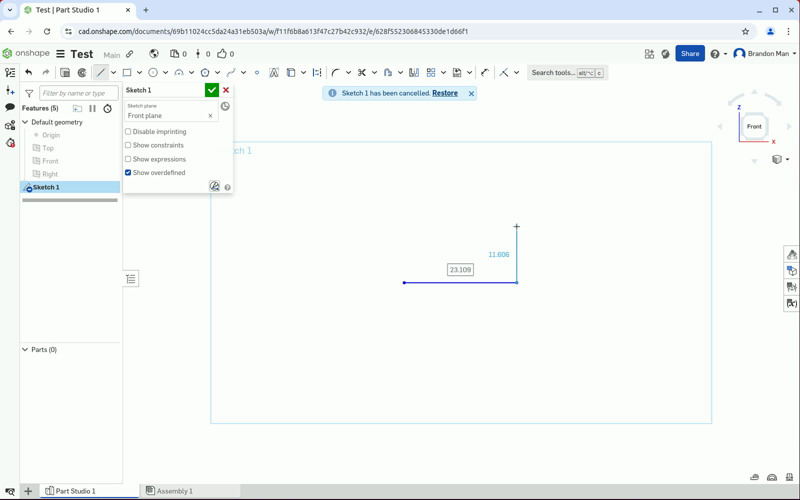
click(516, 226)
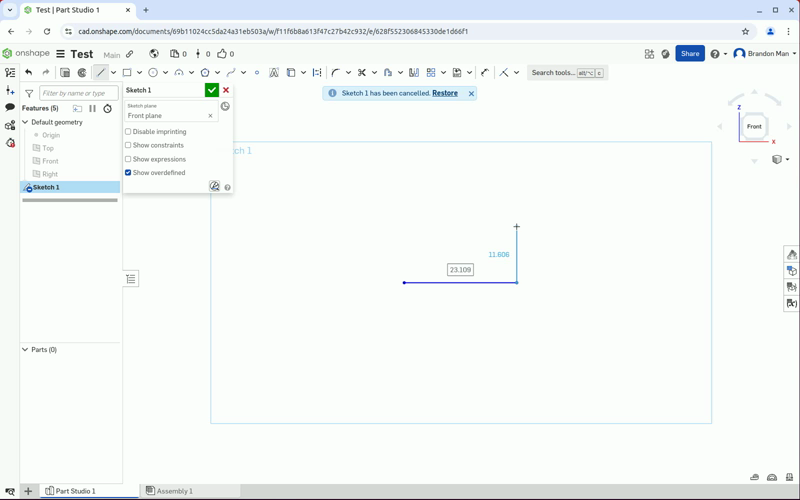
key_up(shift)
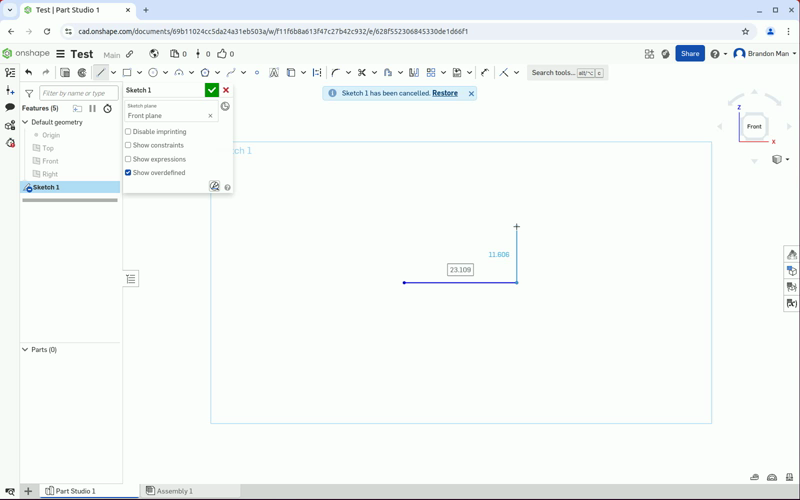
key_down(shift)
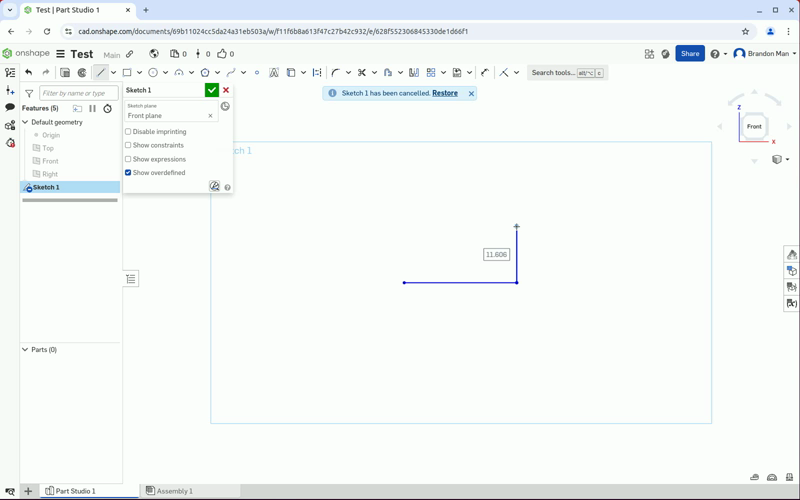
mouse_move(461, 170)
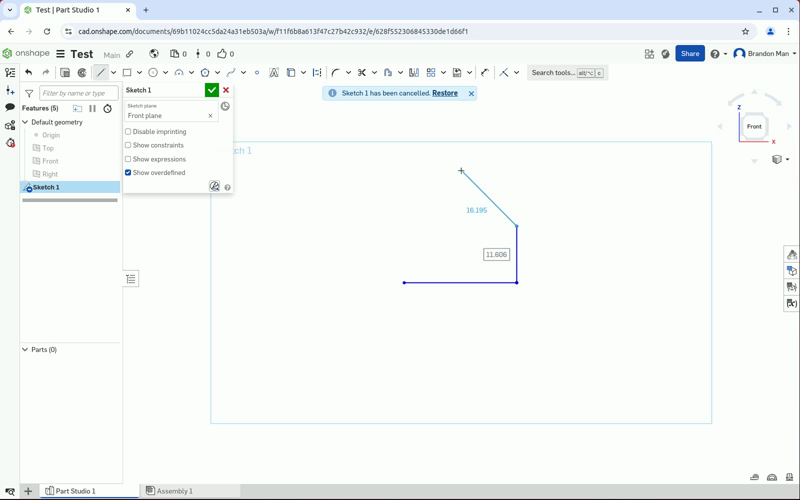
click(461, 170)
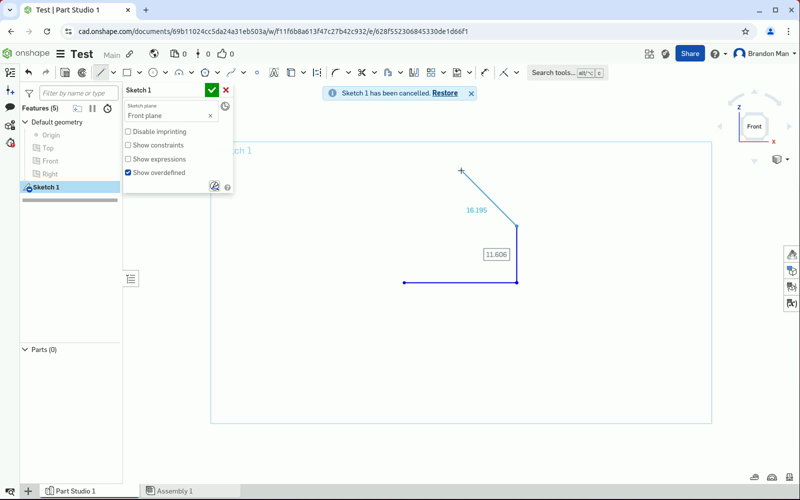
key_up(shift)
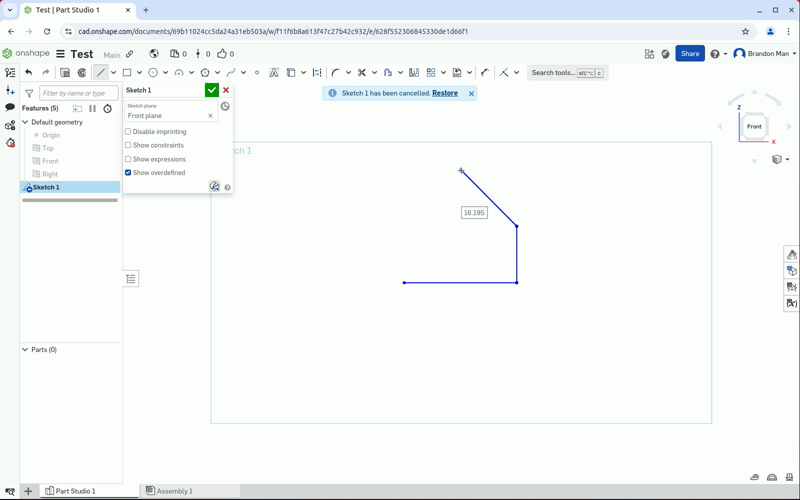
key_down(shift)
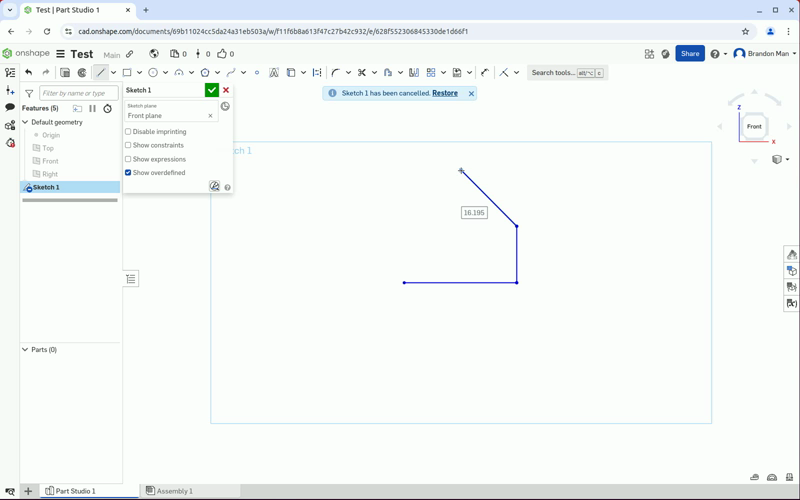
mouse_move(491, 170)
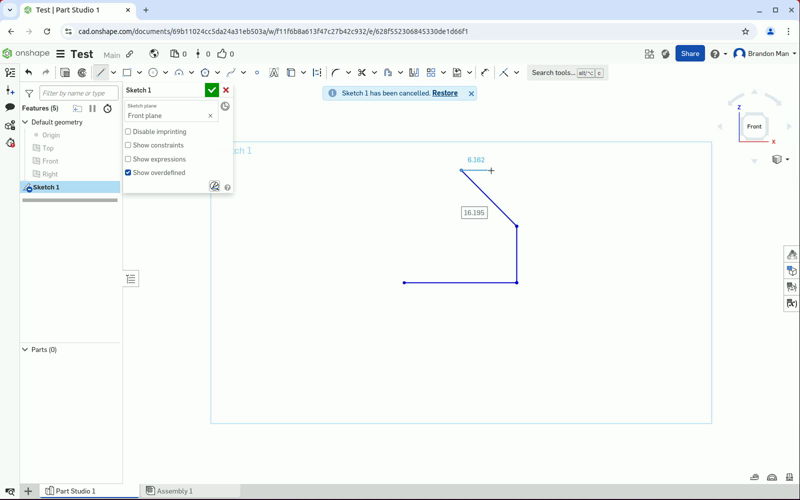
mouse_move(404, 170)
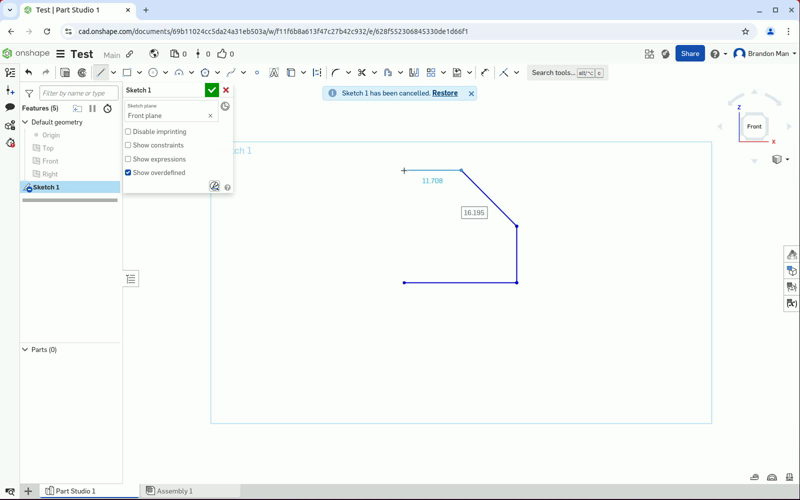
click(404, 170)
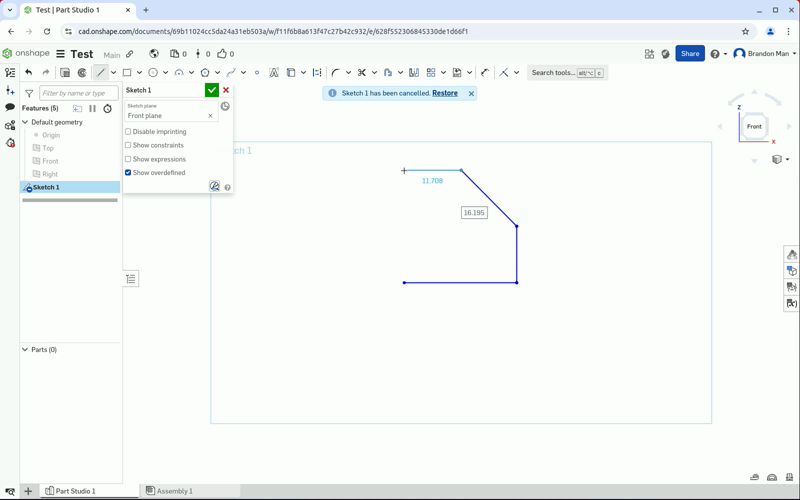
key_up(shift)
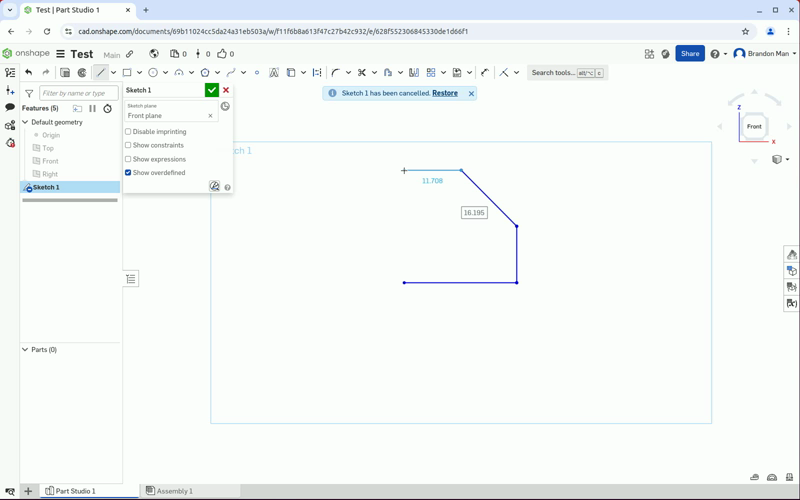
key_down(shift)
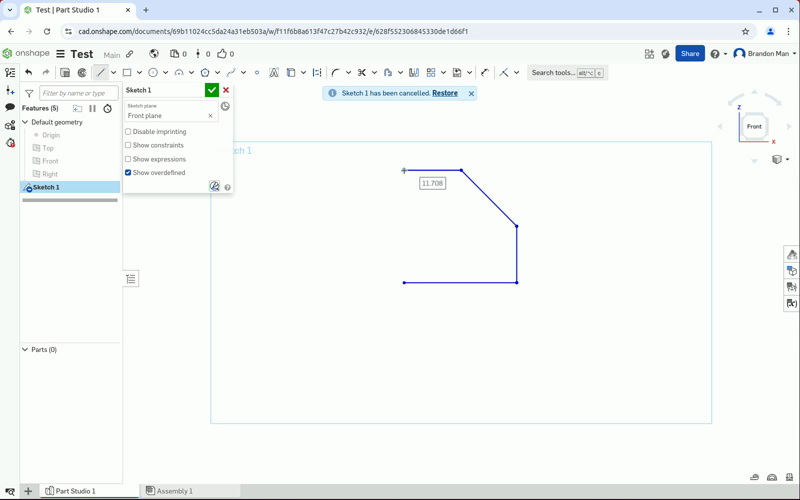
mouse_move(404, 282)
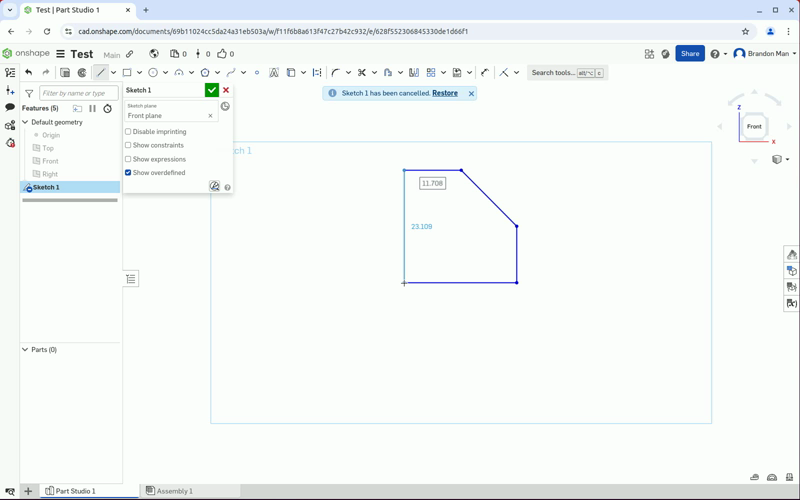
key_up(shift)
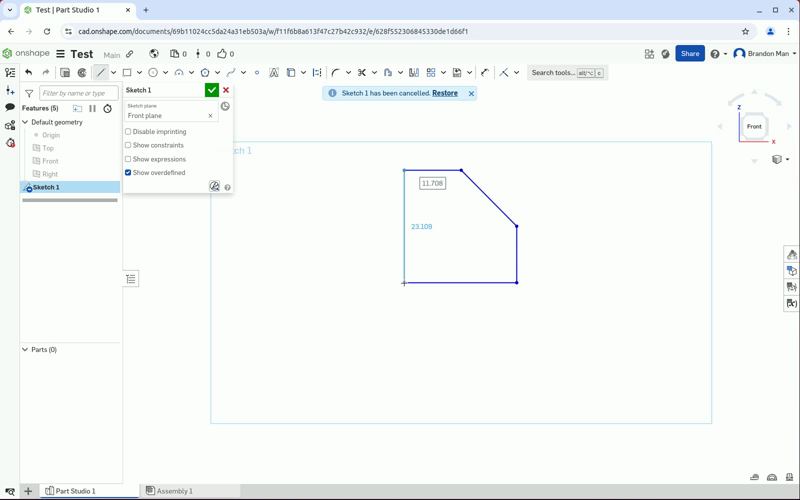
click(404, 282)
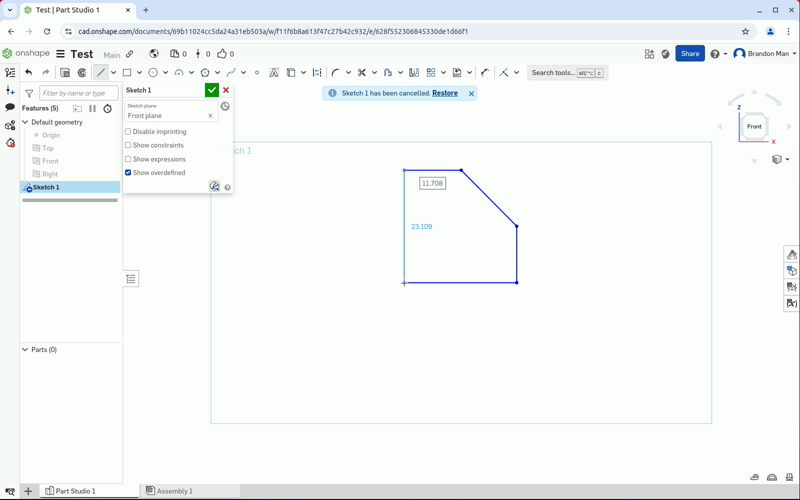
key(esc)
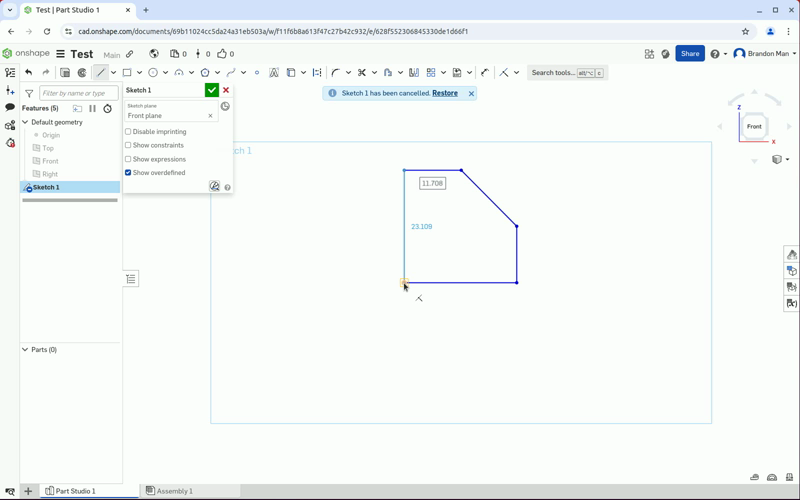
mouse_move(446, 193)
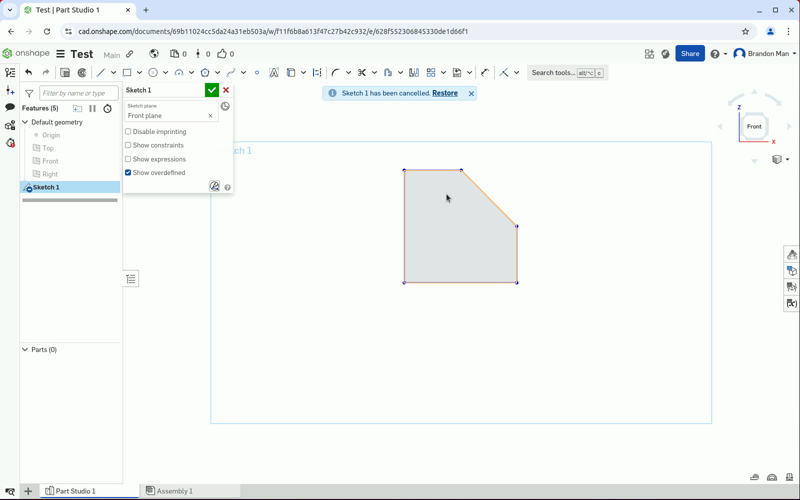
click(446, 193)
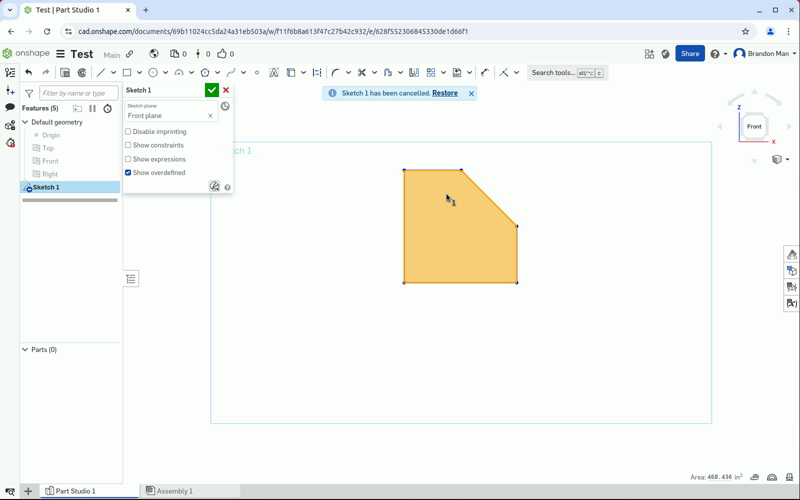
mouse_move(73, 352)
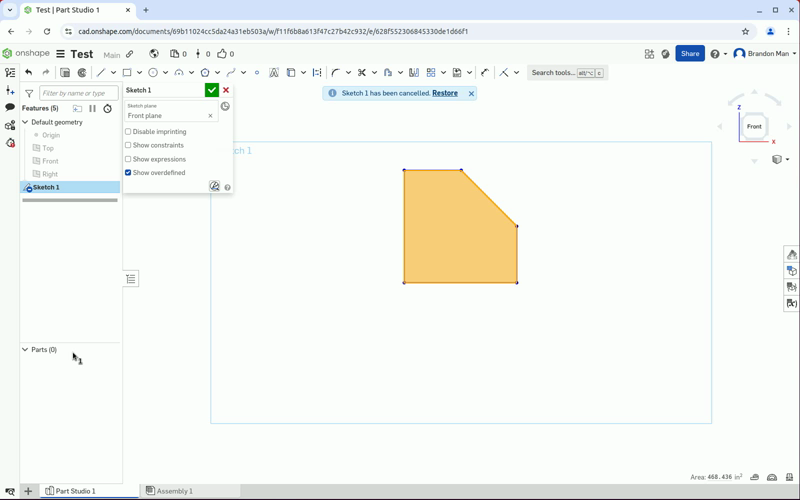
key(shift+y)
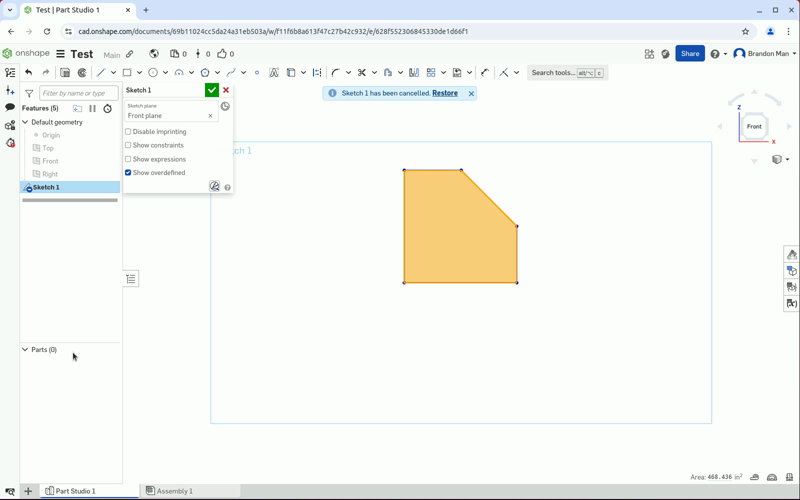
key(shift+e)
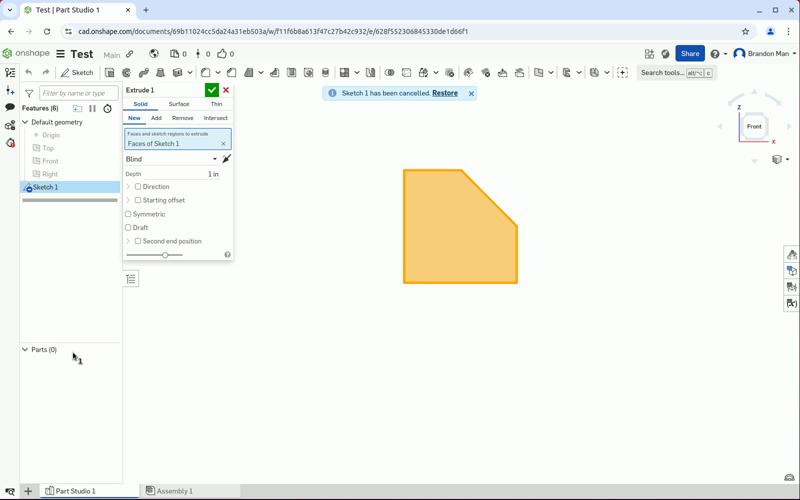
mouse_move(143, 106)
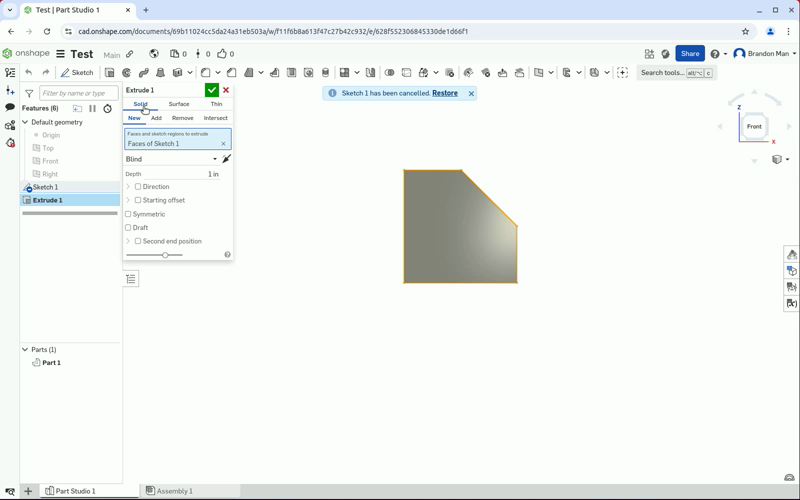
click(143, 106)
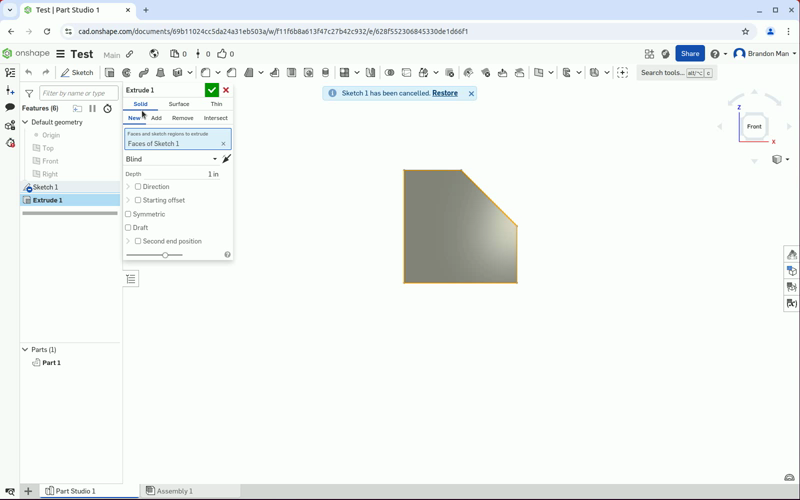
mouse_move(137, 120)
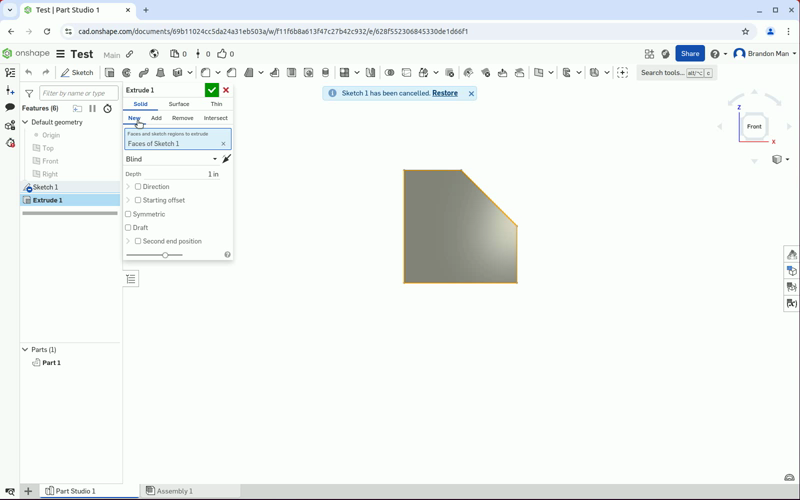
click(137, 120)
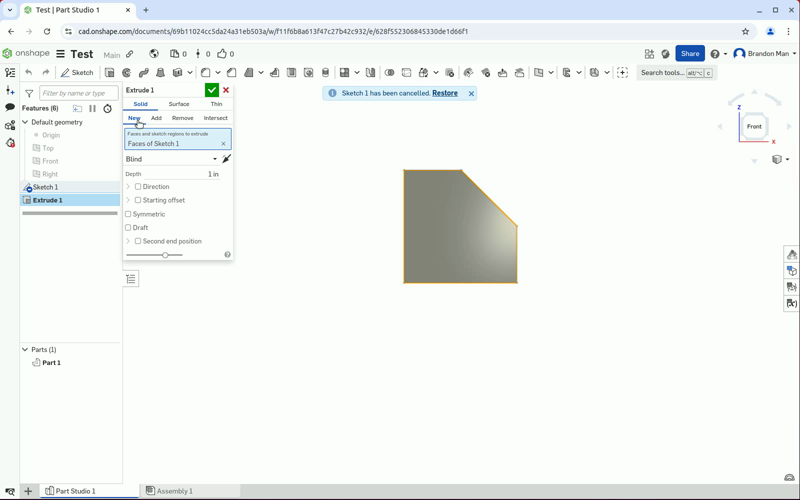
key(tab, 4)
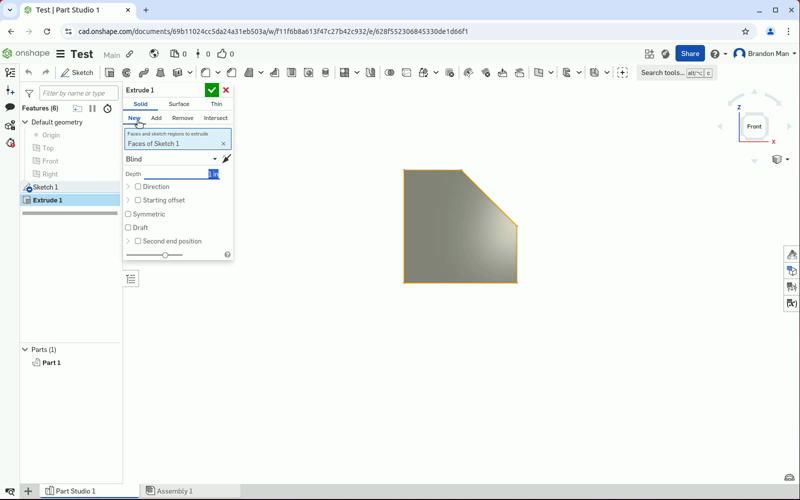
text(34.662)
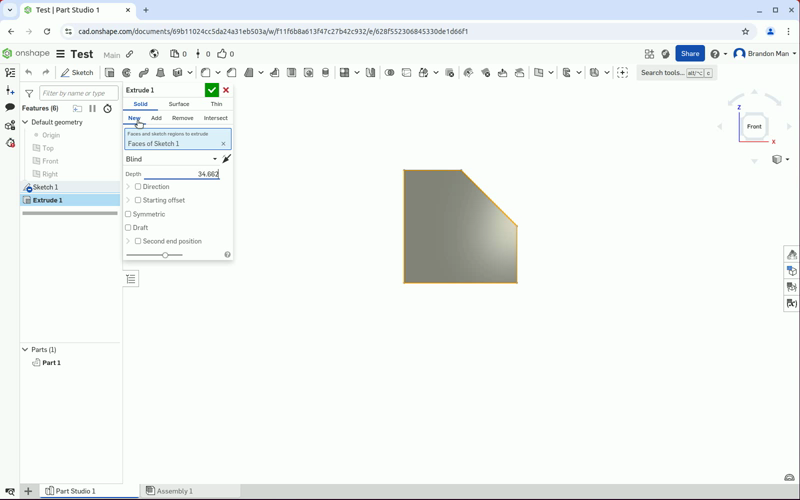
key(tab, 3)
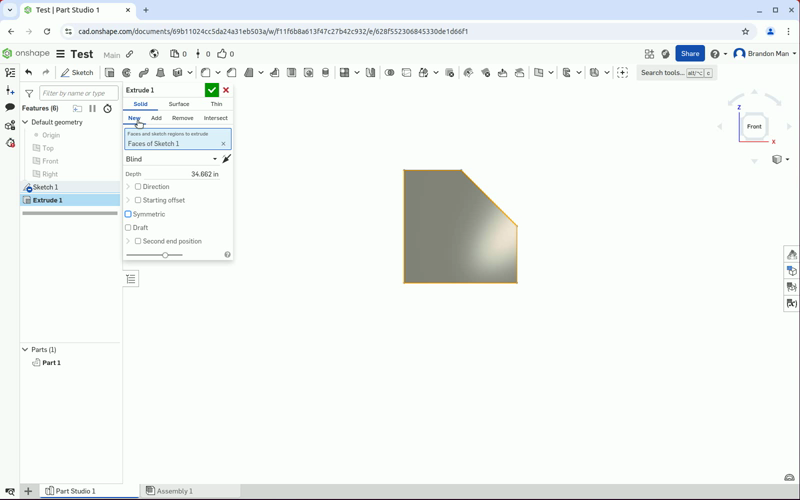
key(space)
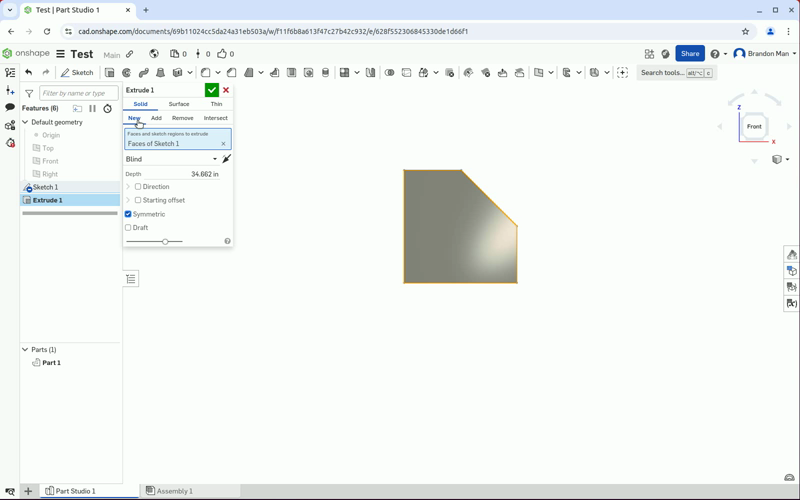
key(enter)
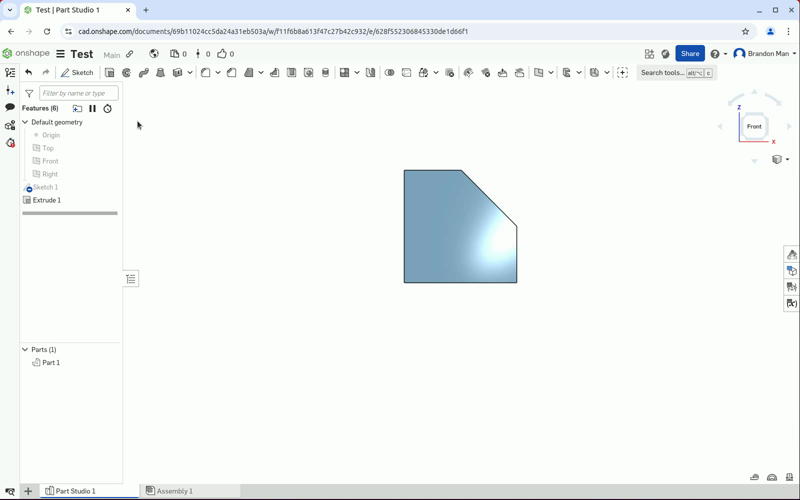
key(shift+h)
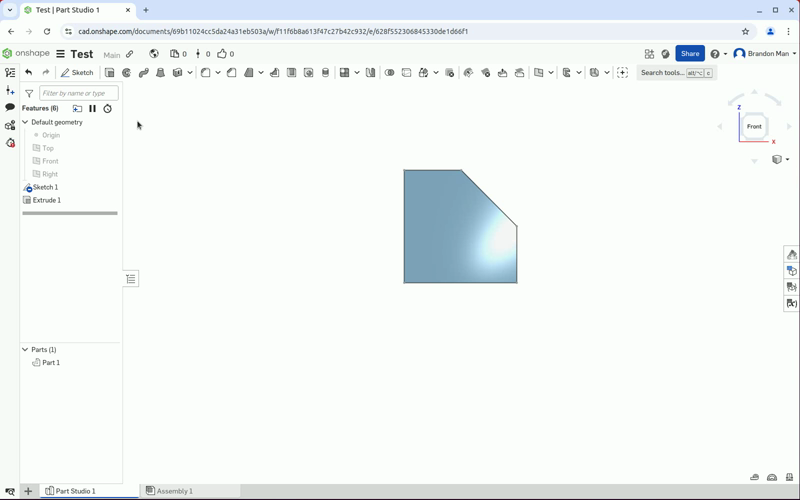
key(shift+h)
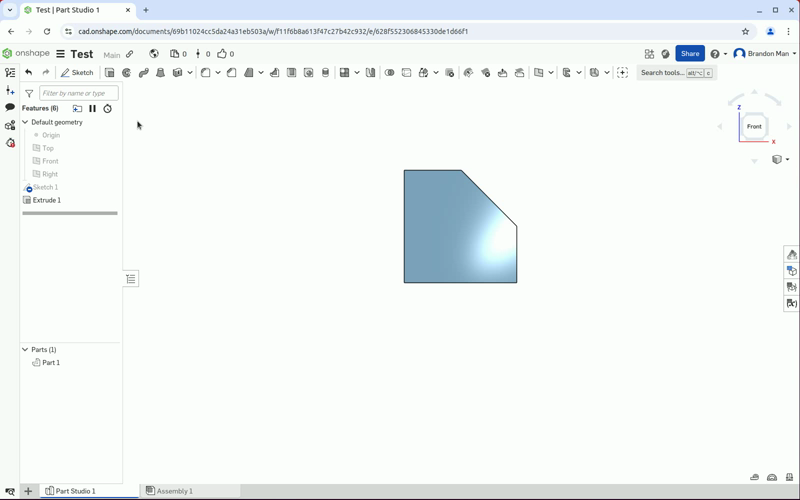
mouse_move(73, 189)
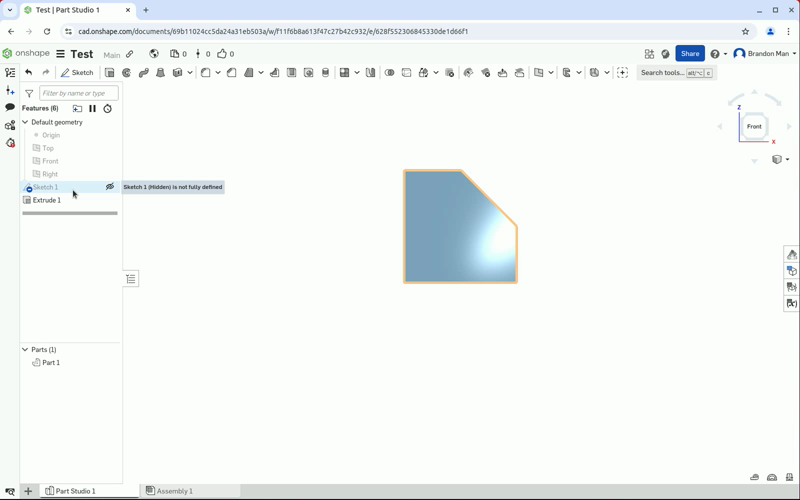
click(73, 189)
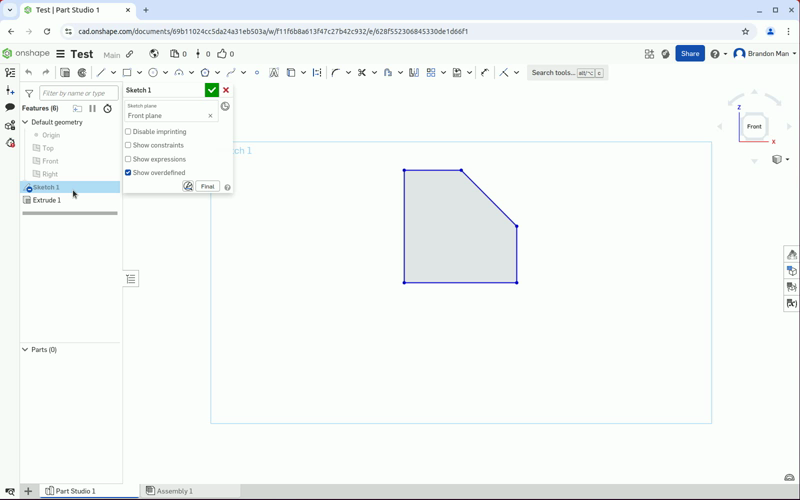
mouse_move(229, 92)
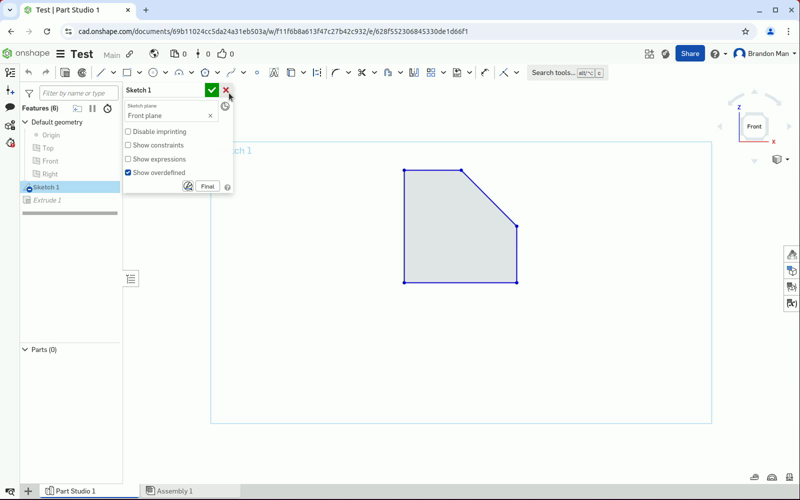
click(229, 92)
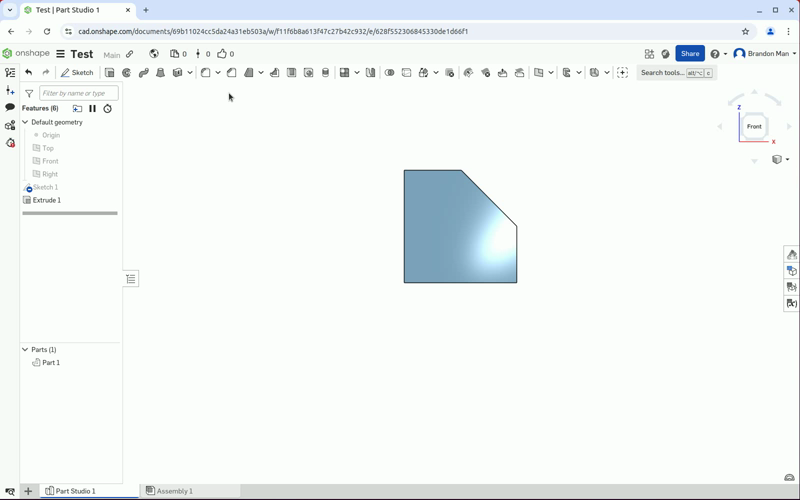
mouse_move(73, 352)
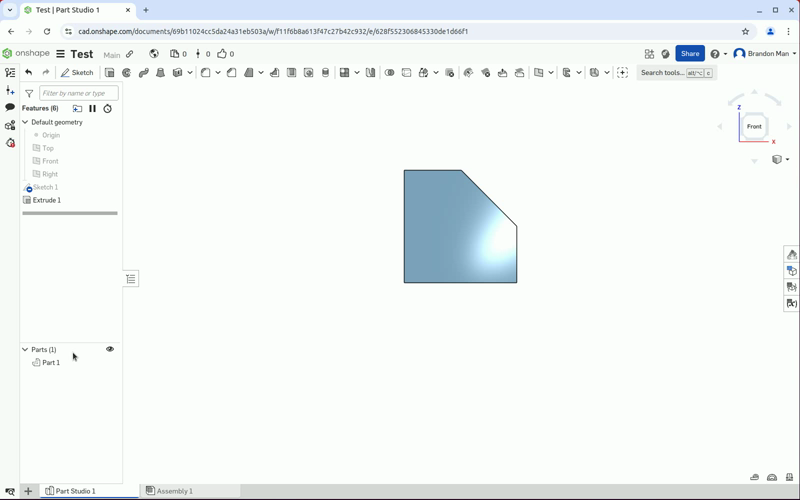
key(y)
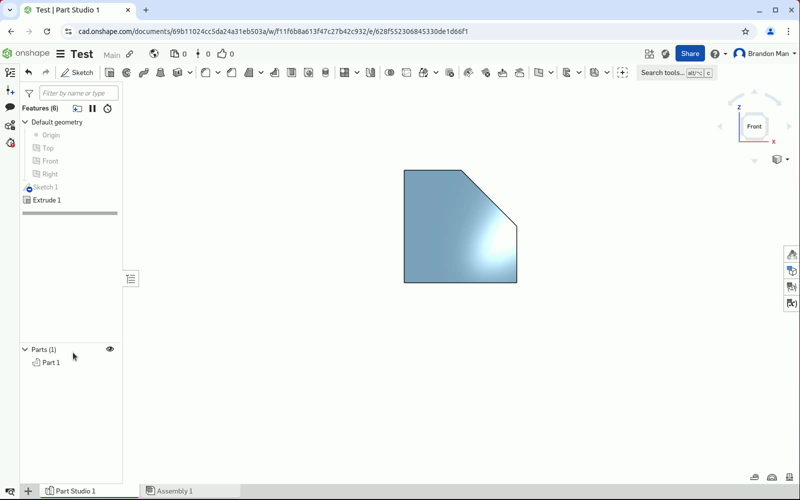
key(shift+p)
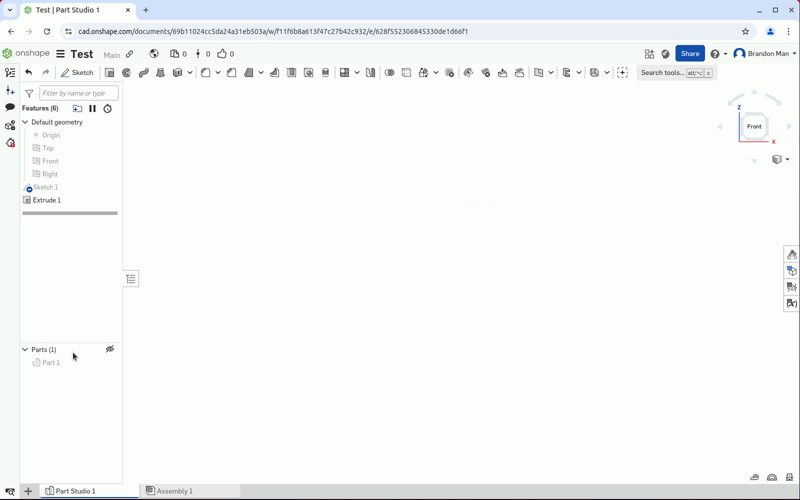
key(space)
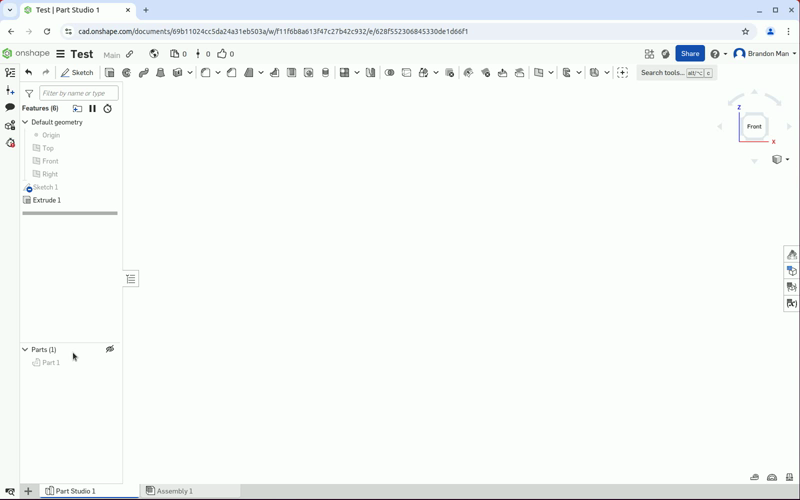
key_down(shift)
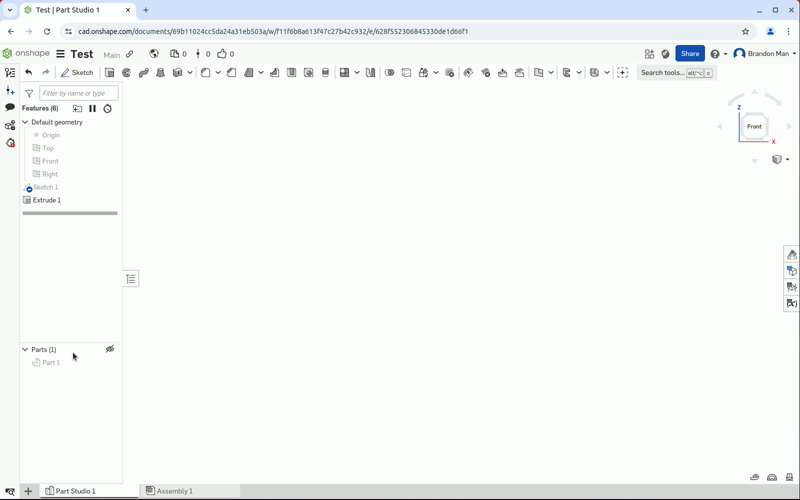
key(down)
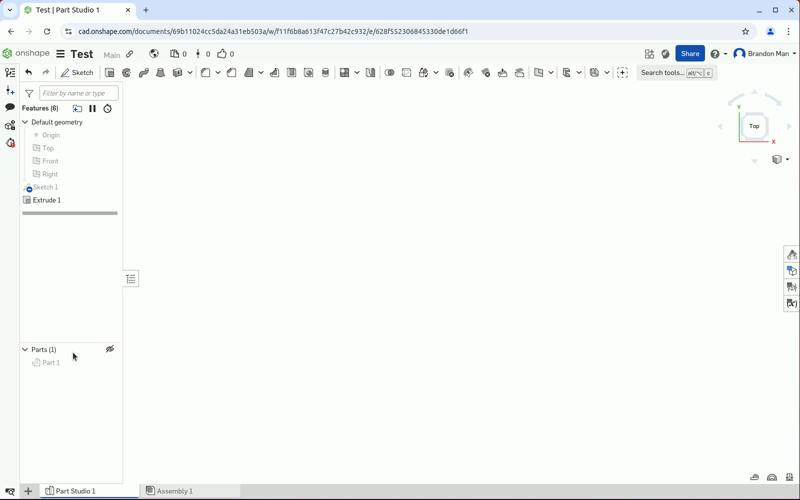
key_up(shift)
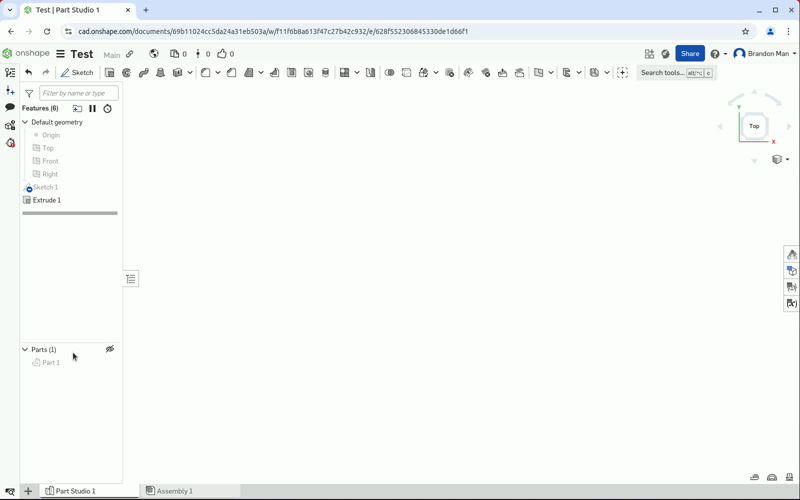
mouse_move(73, 352)
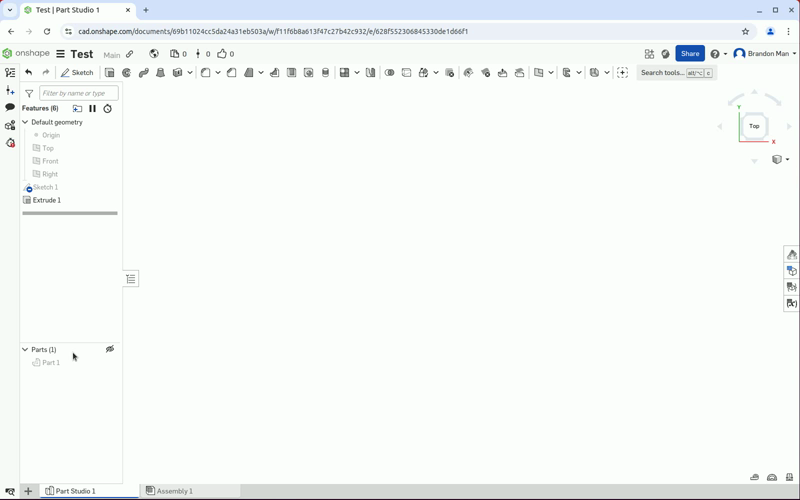
key(shift+y)
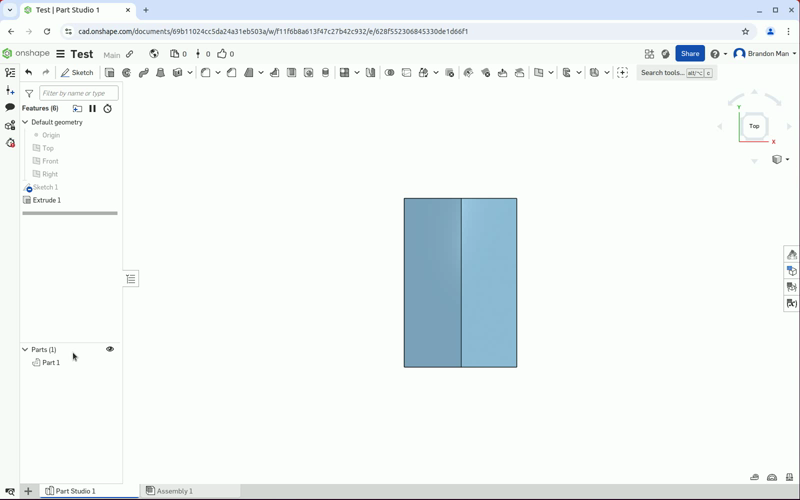
mouse_move(541, 75)
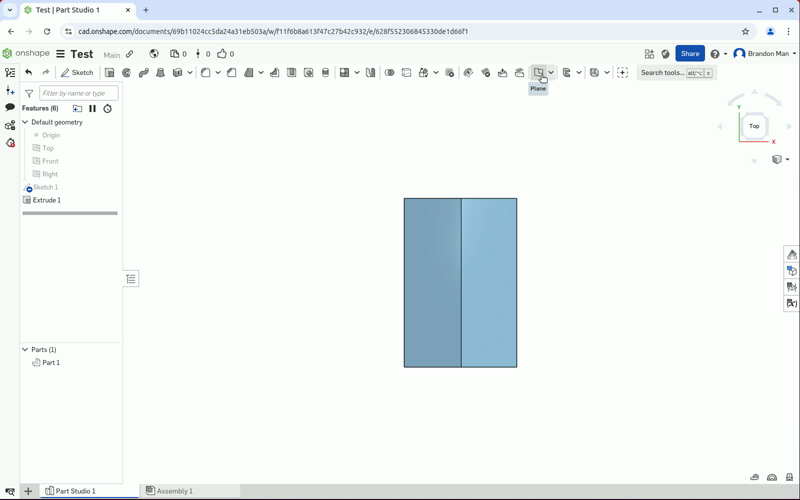
click(541, 75)
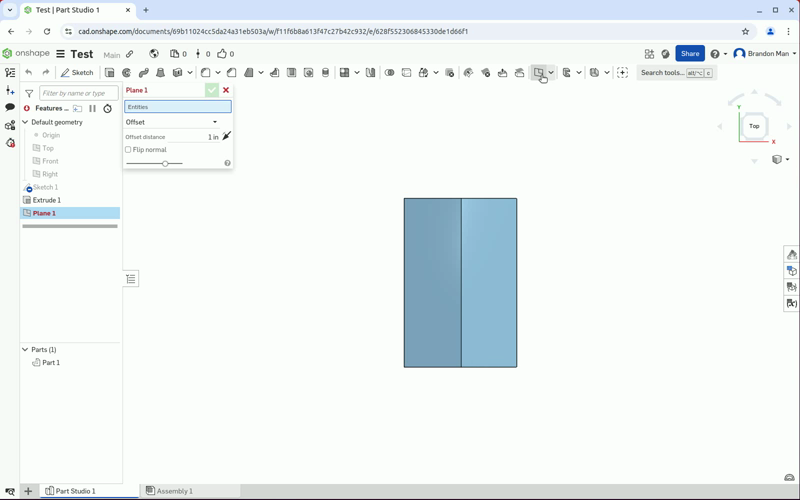
mouse_move(73, 150)
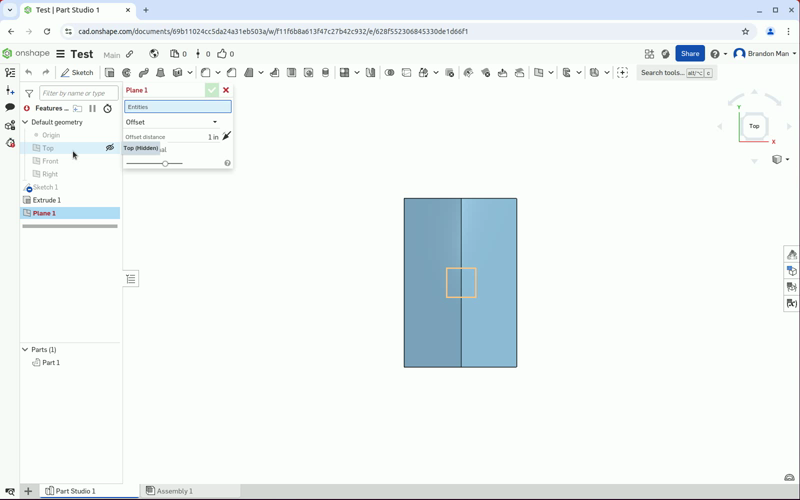
click(73, 150)
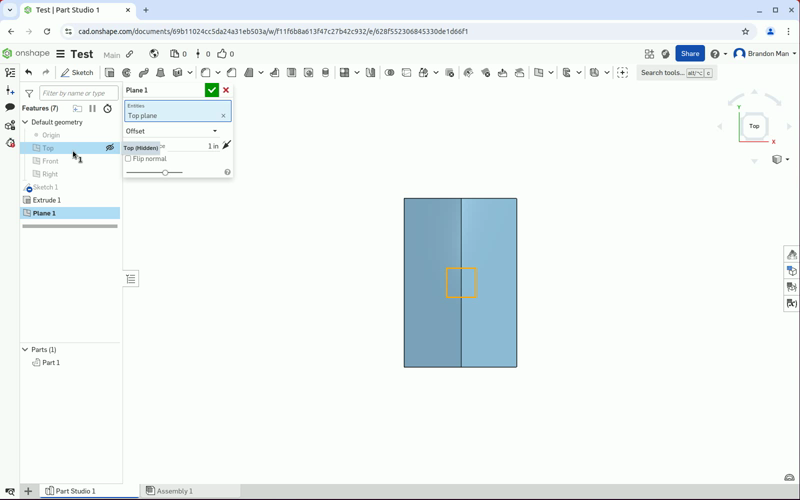
key(tab, 2)
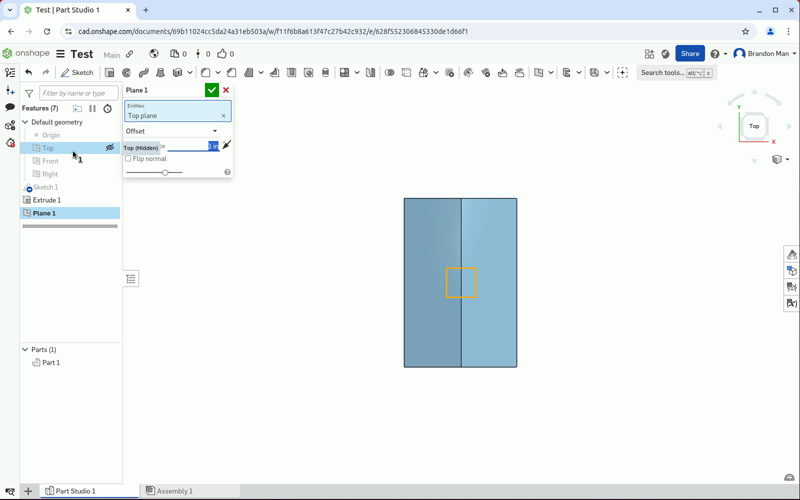
text(23.108)
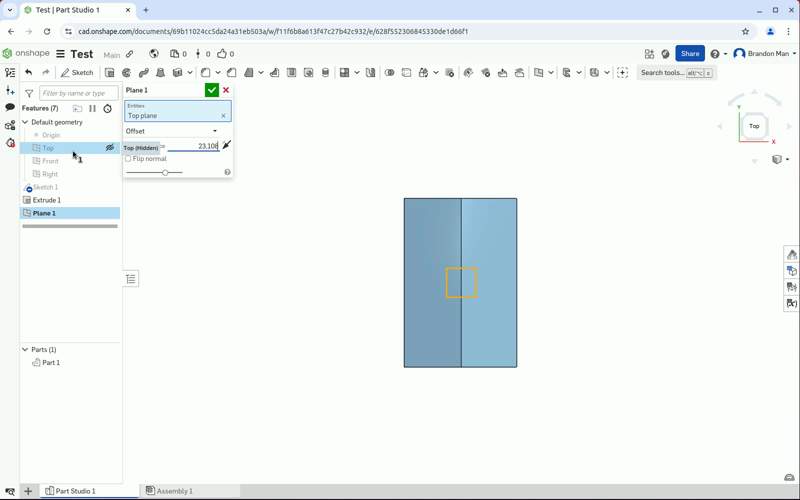
key(enter, 2)
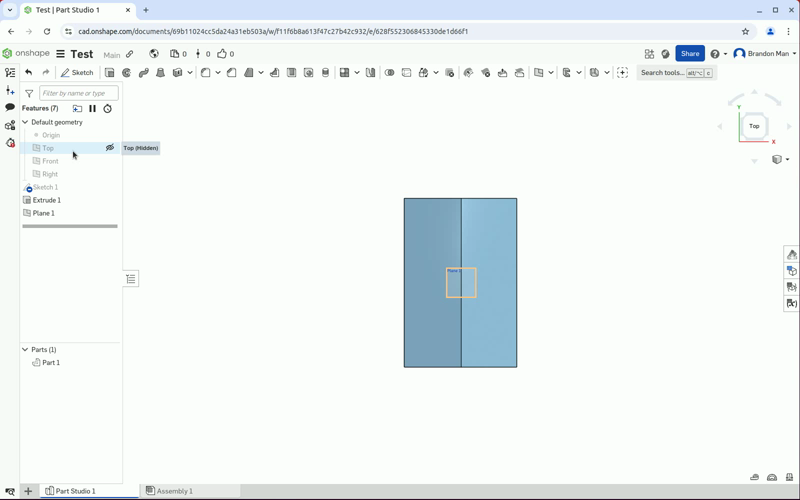
key(shift+s)
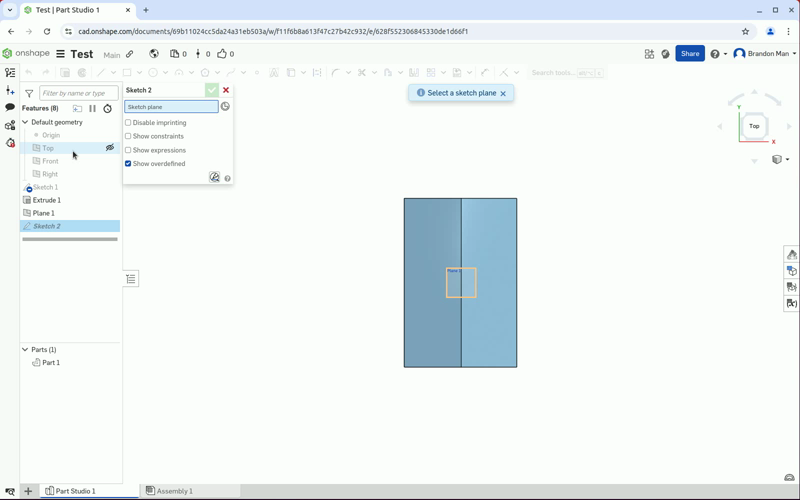
mouse_move(73, 215)
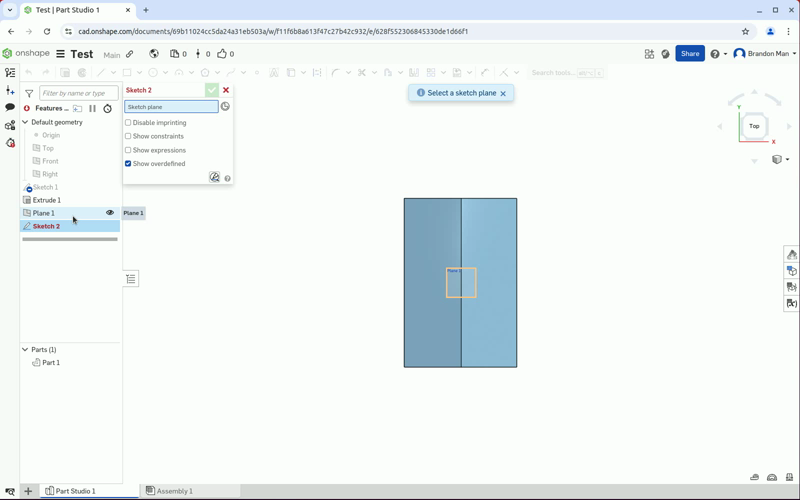
click(73, 215)
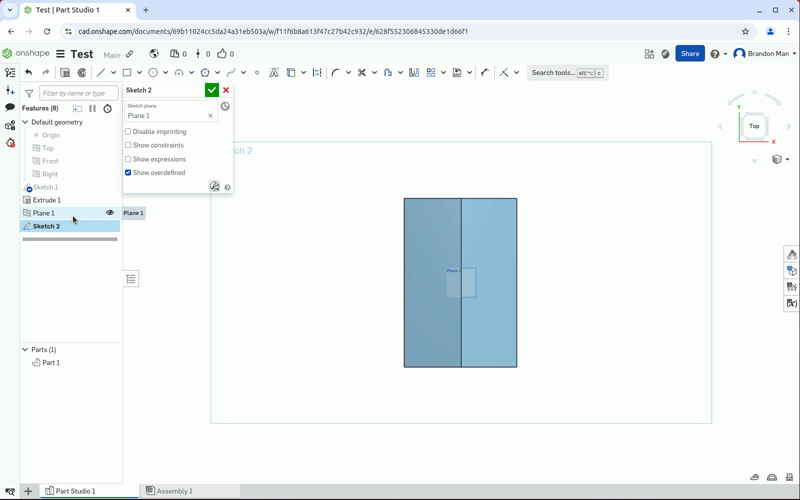
mouse_move(73, 352)
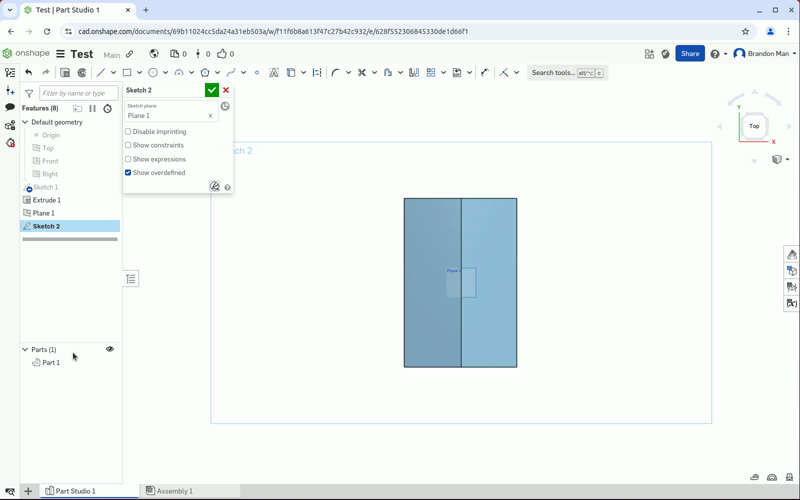
key(y)
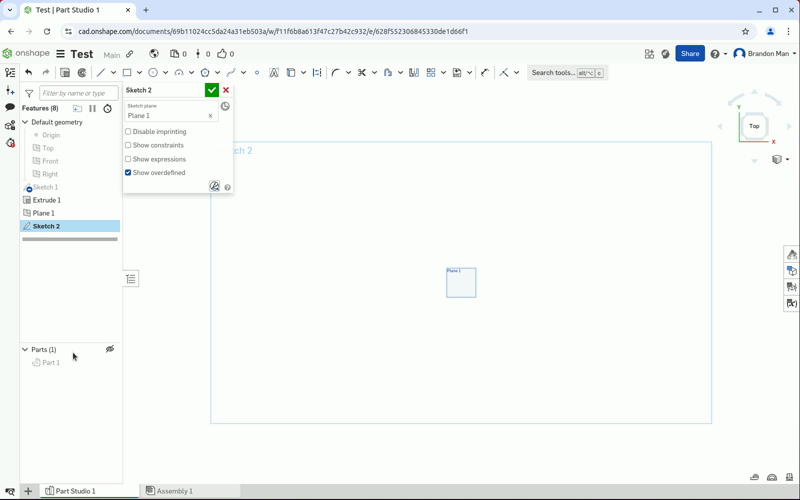
key(l)
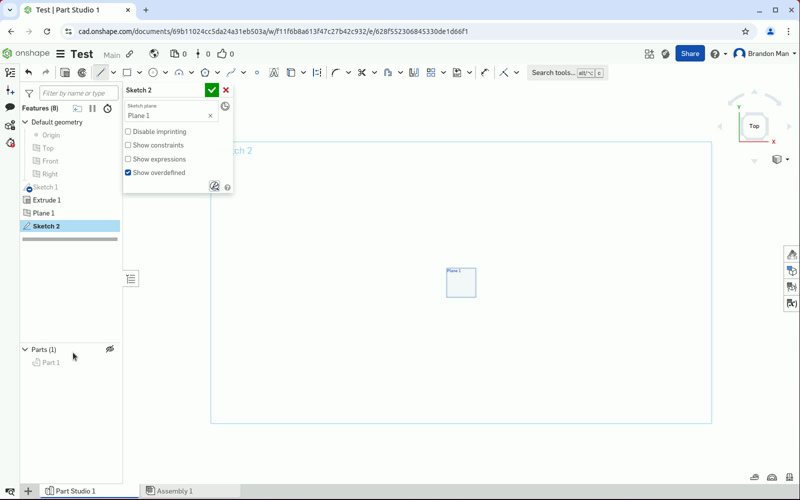
key_down(shift)
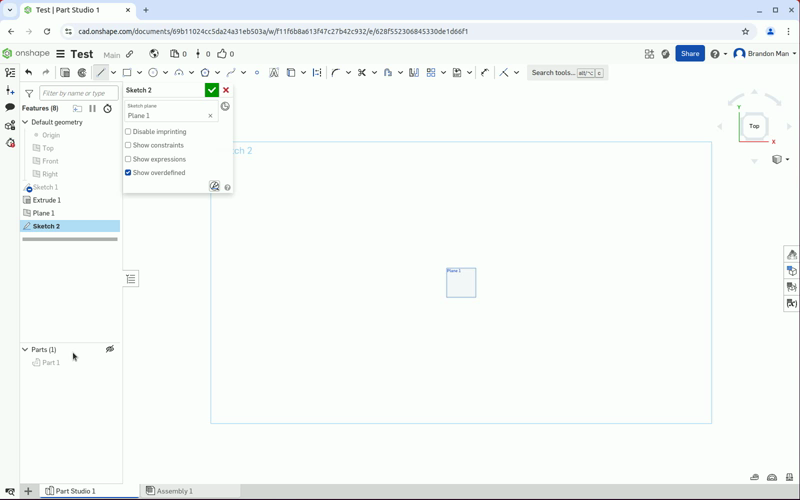
mouse_move(460, 339)
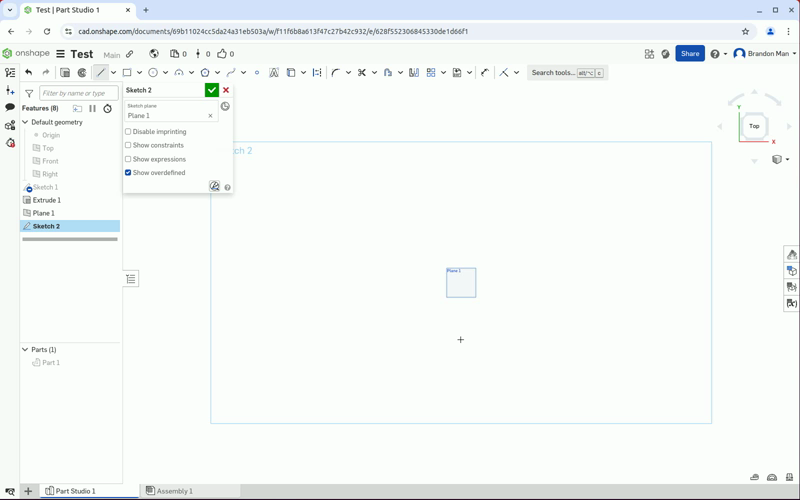
click(460, 339)
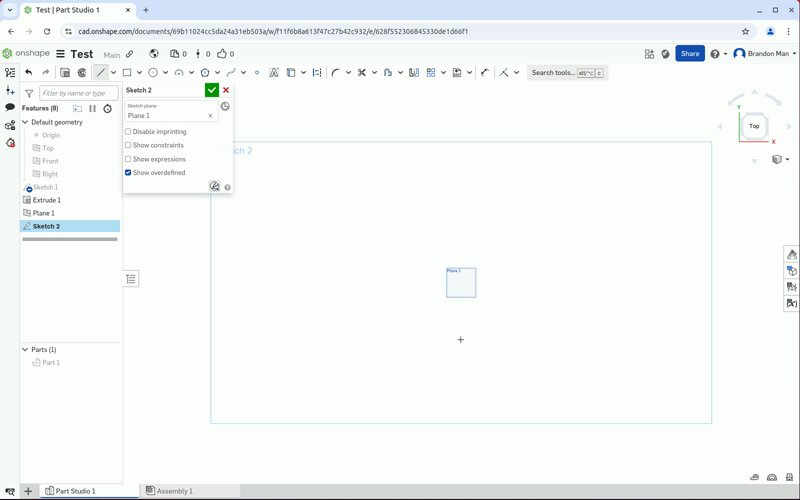
key_up(shift)
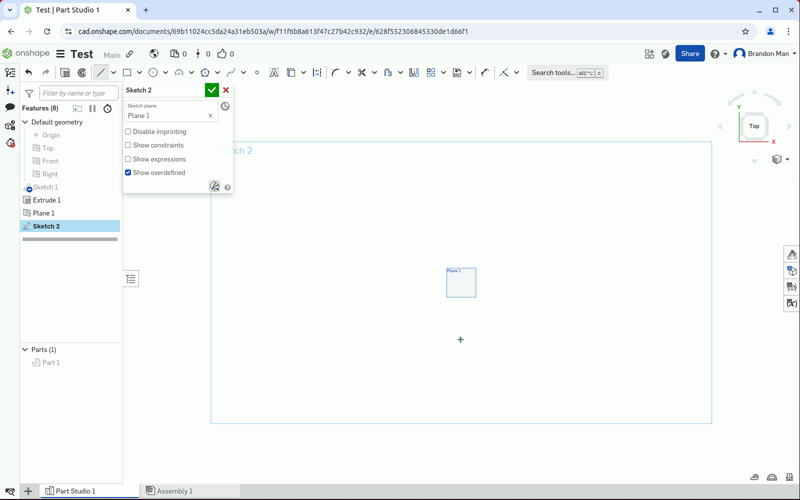
key_down(shift)
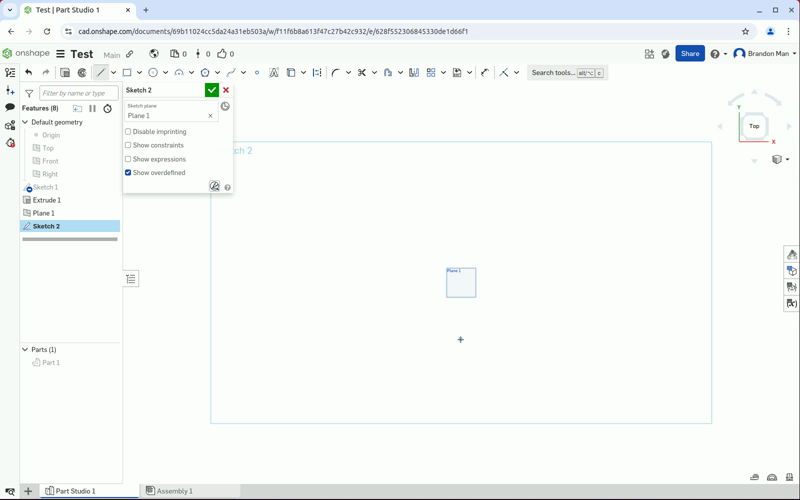
mouse_move(490, 339)
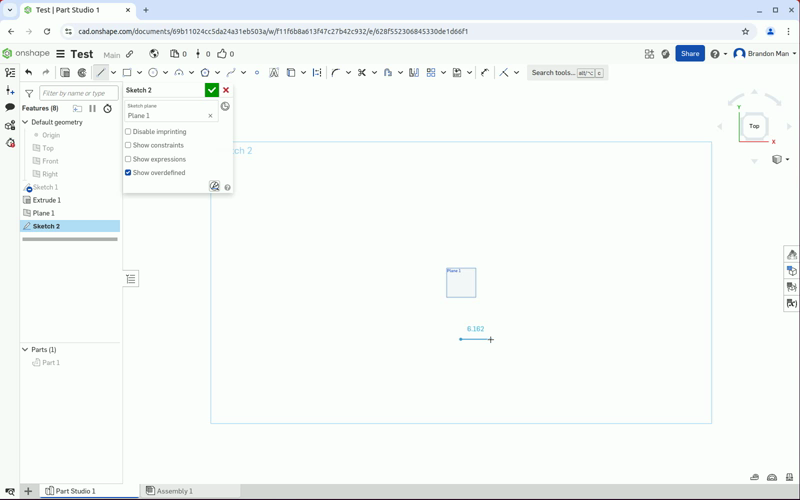
mouse_move(489, 339)
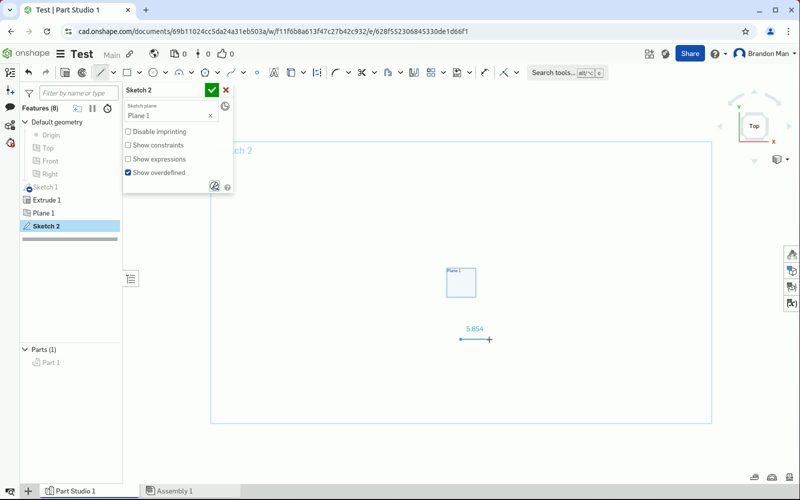
click(489, 339)
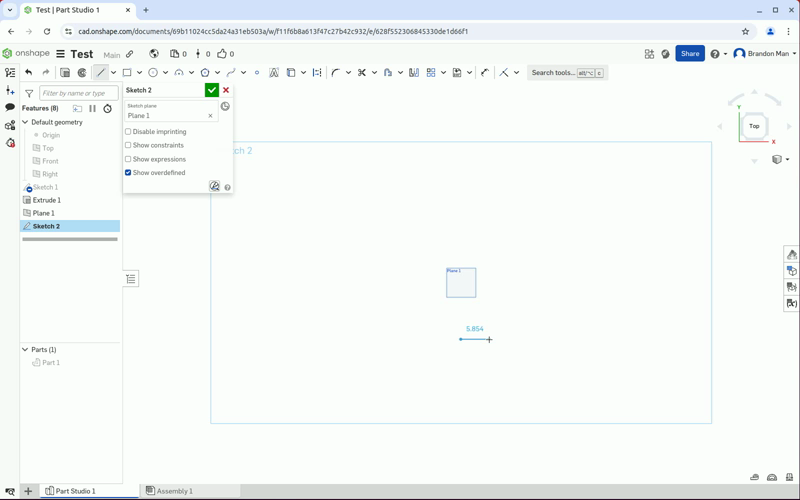
key_up(shift)
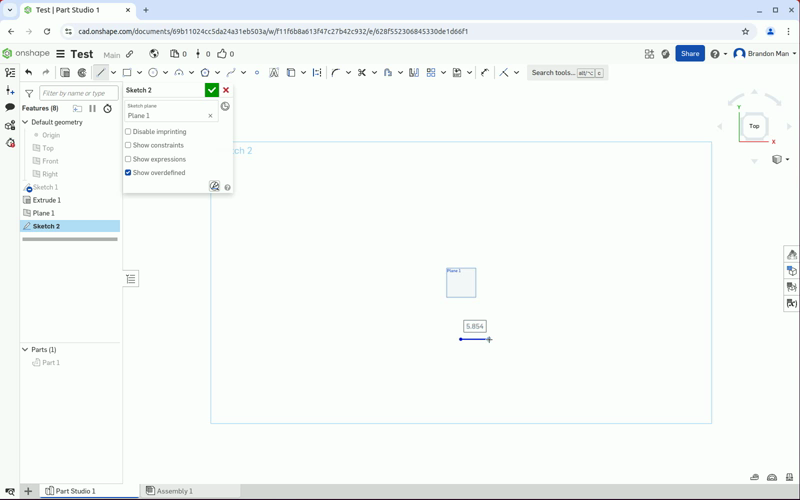
key_down(shift)
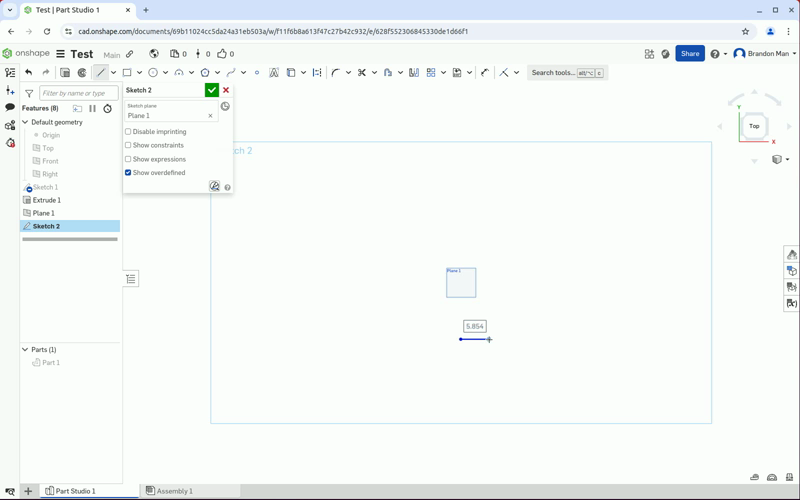
mouse_move(519, 339)
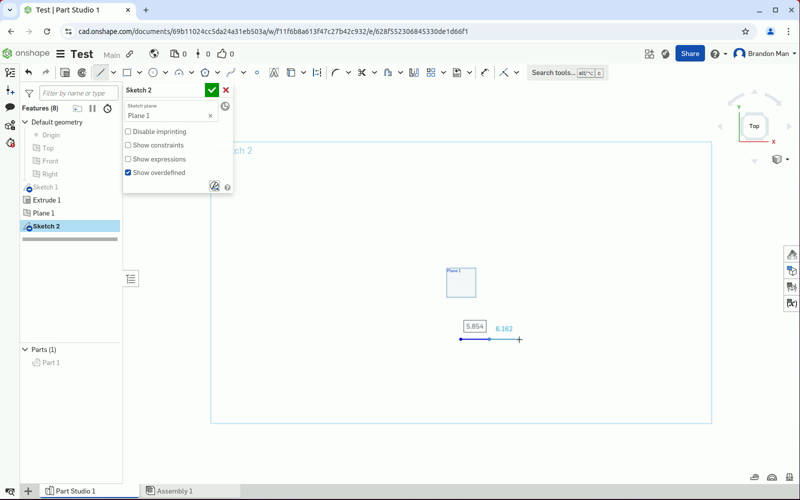
mouse_move(489, 310)
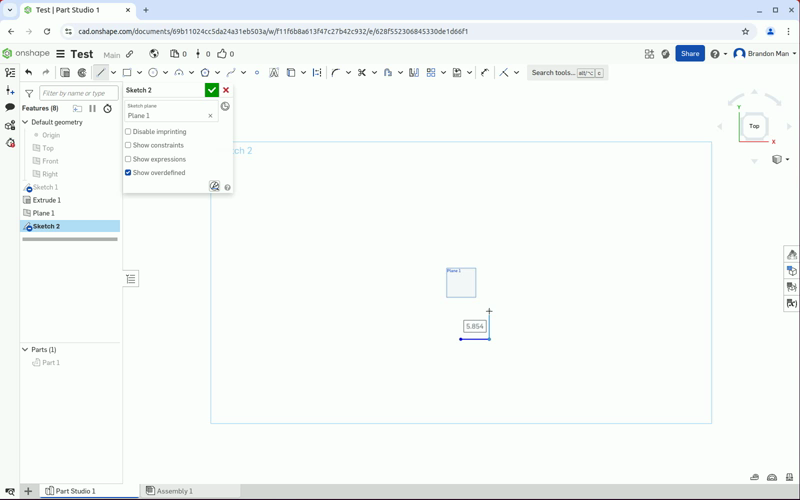
click(489, 310)
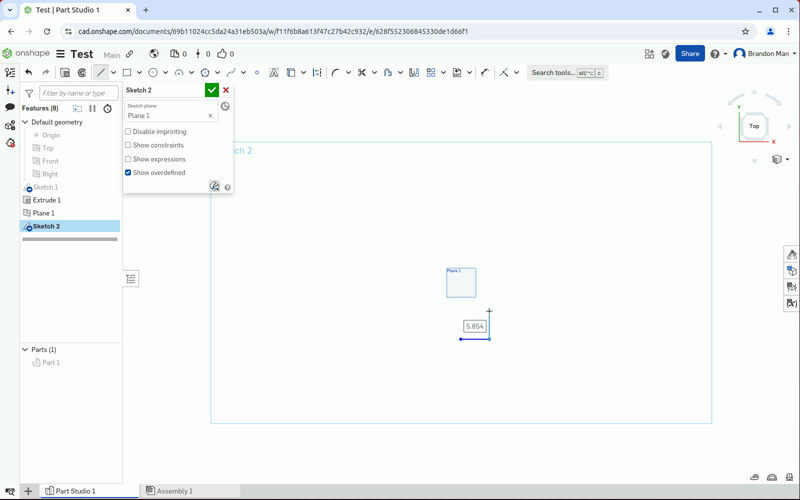
key_up(shift)
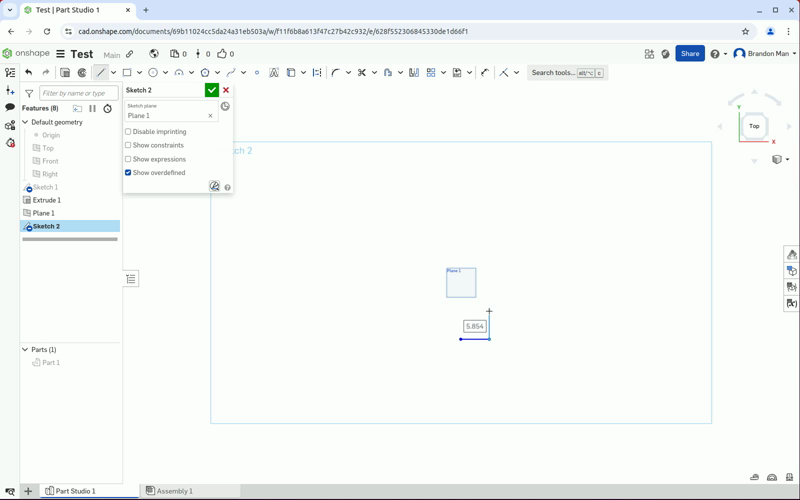
key_down(shift)
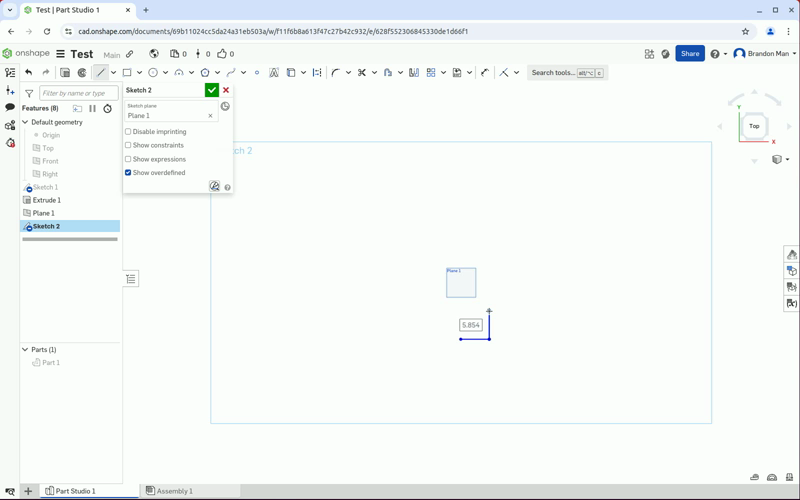
mouse_move(519, 310)
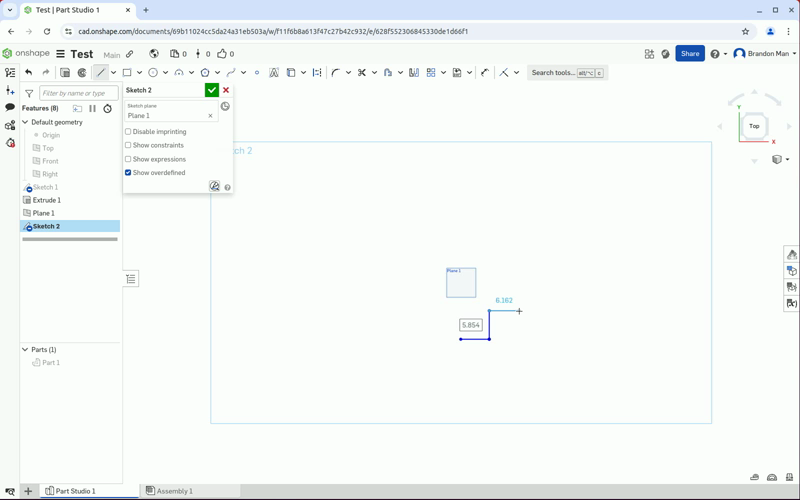
mouse_move(517, 310)
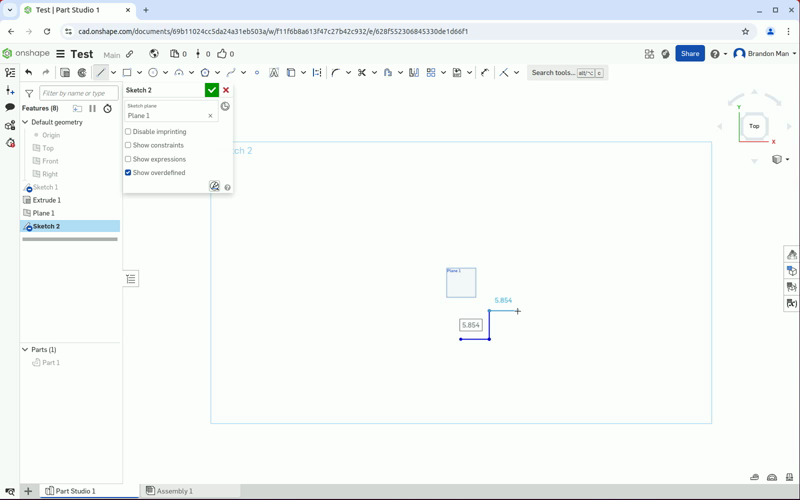
click(517, 310)
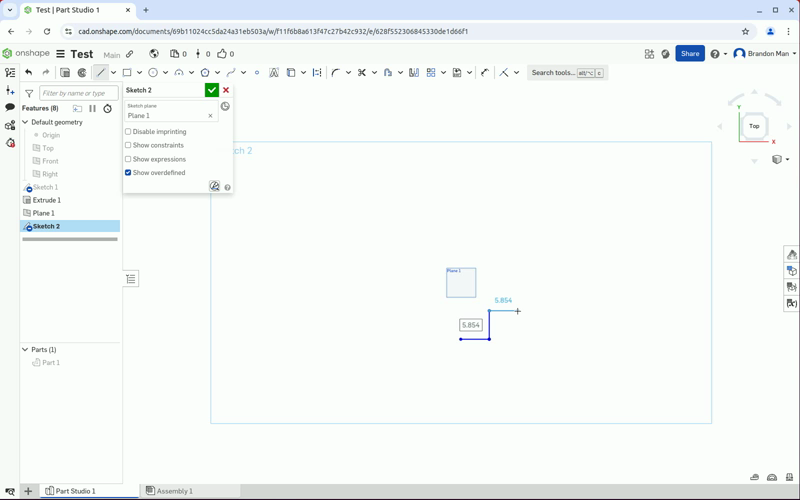
key_up(shift)
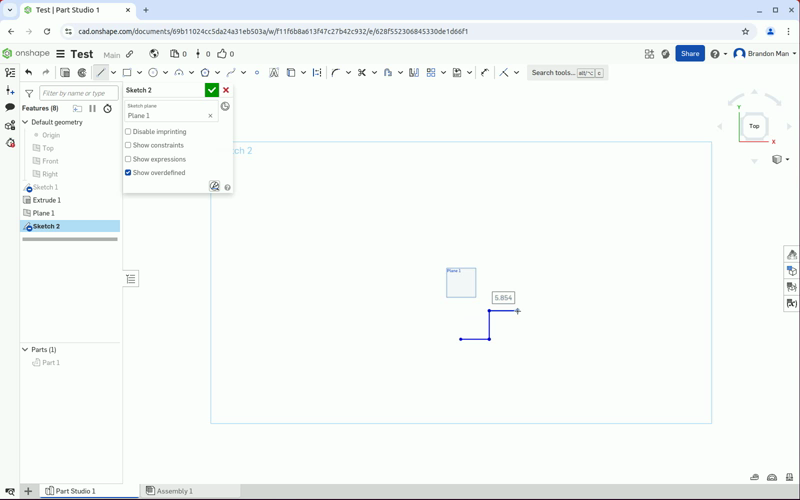
key_down(shift)
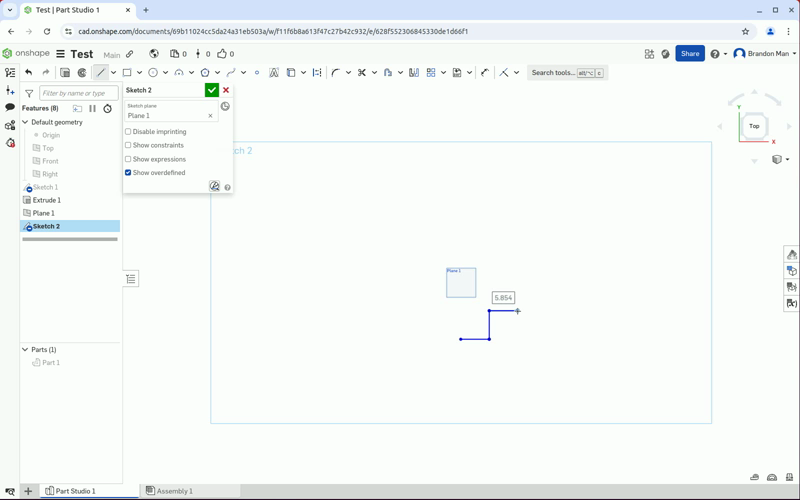
mouse_move(547, 310)
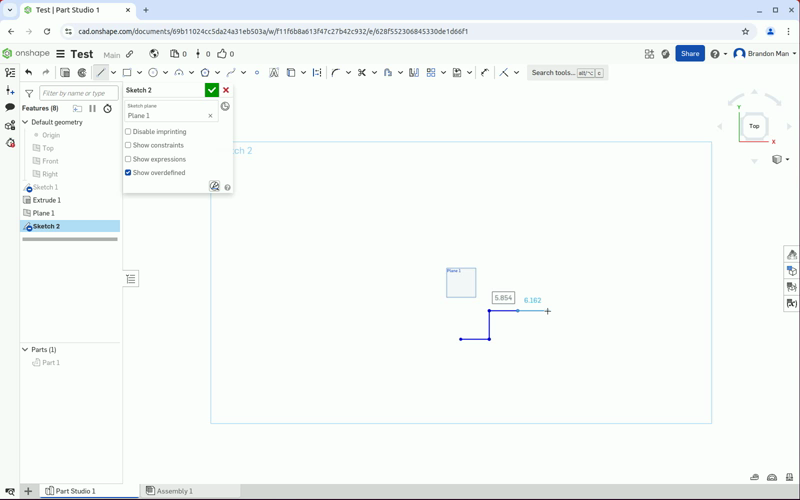
mouse_move(517, 255)
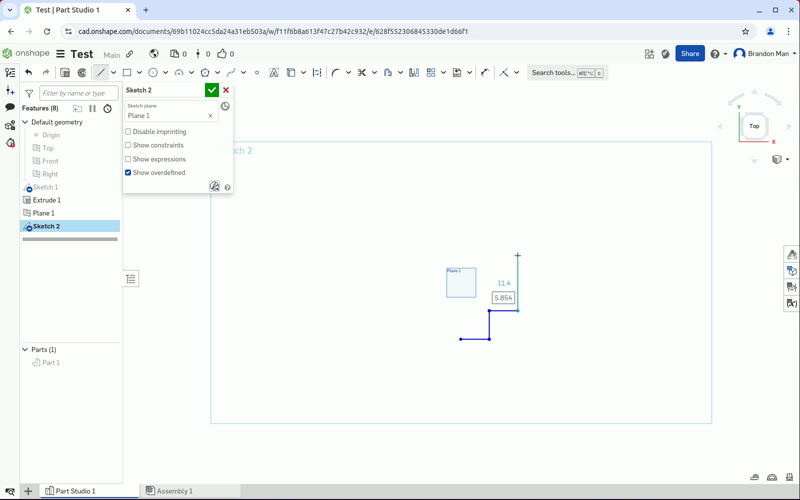
click(517, 255)
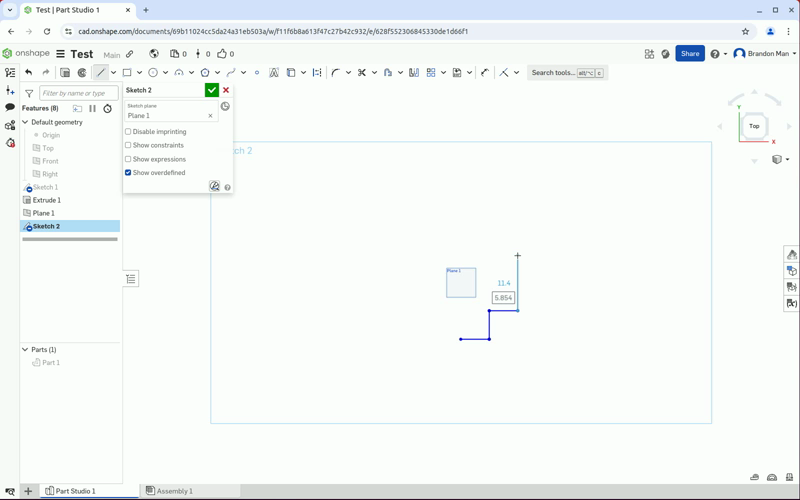
key_up(shift)
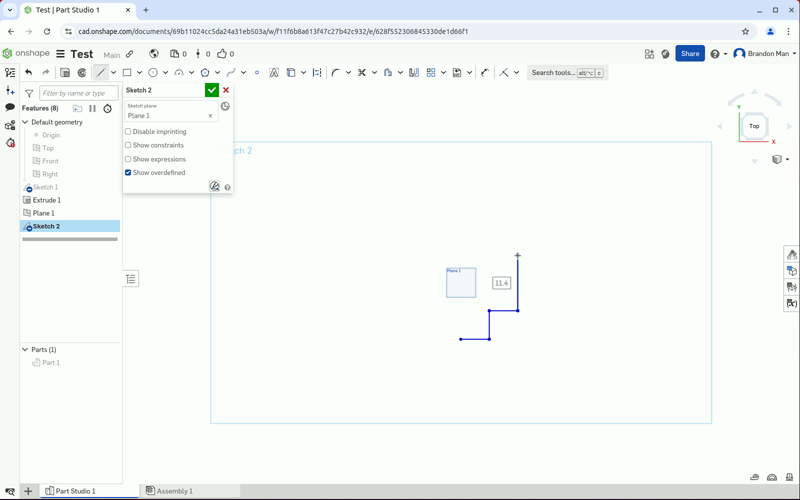
key_down(shift)
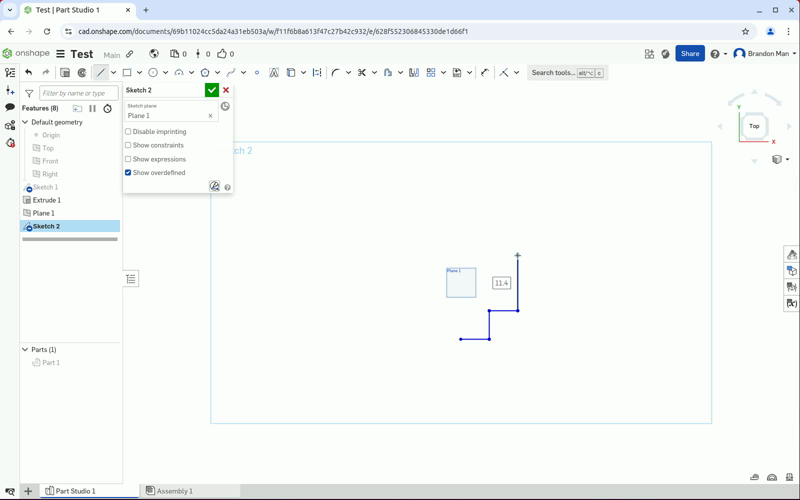
mouse_move(547, 255)
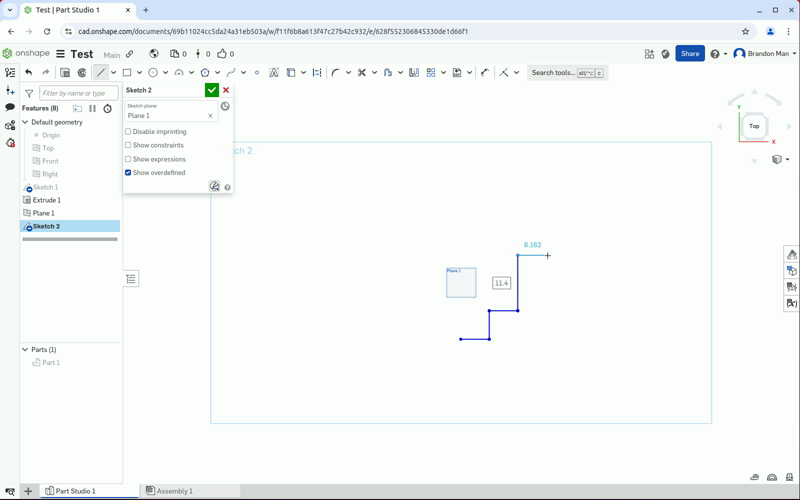
mouse_move(489, 255)
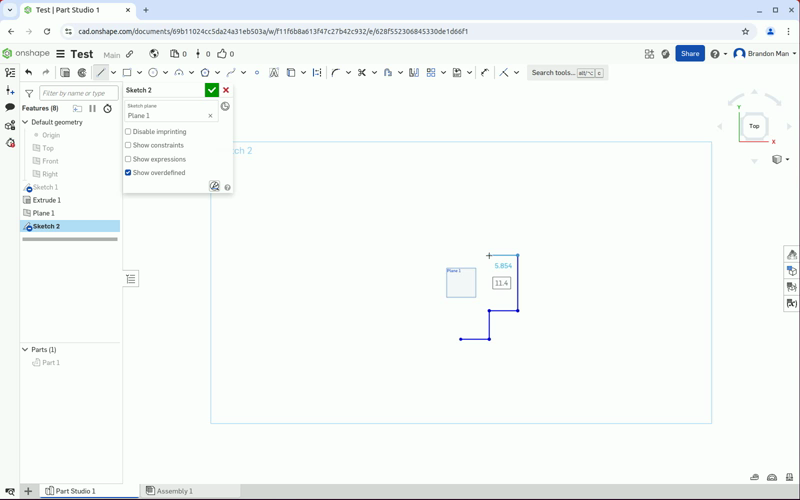
click(489, 255)
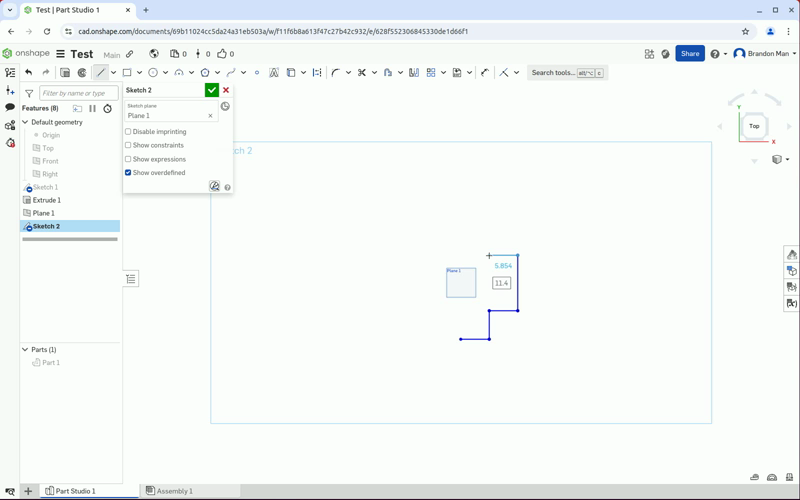
key_up(shift)
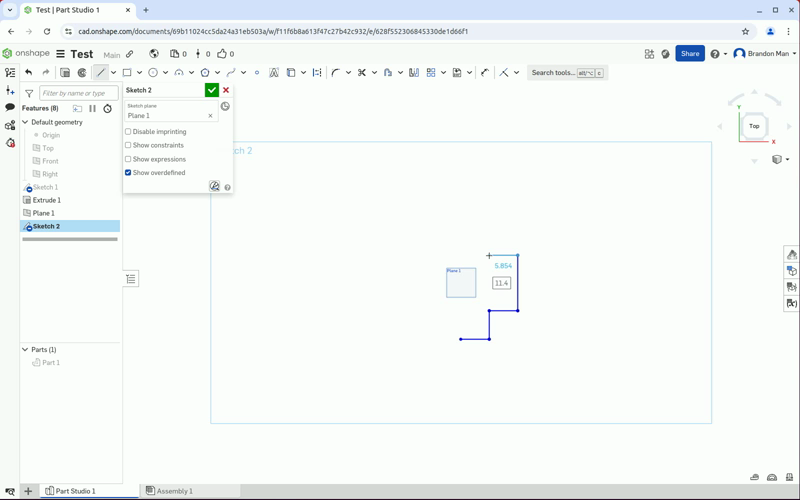
key_down(shift)
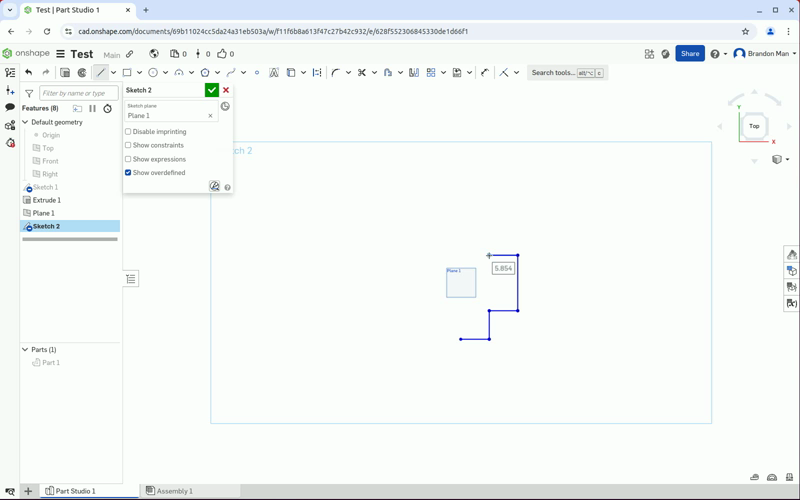
mouse_move(519, 255)
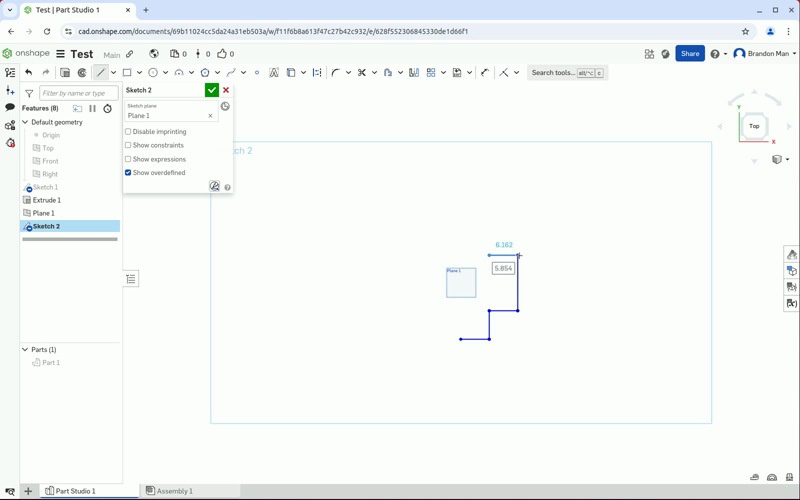
mouse_move(489, 226)
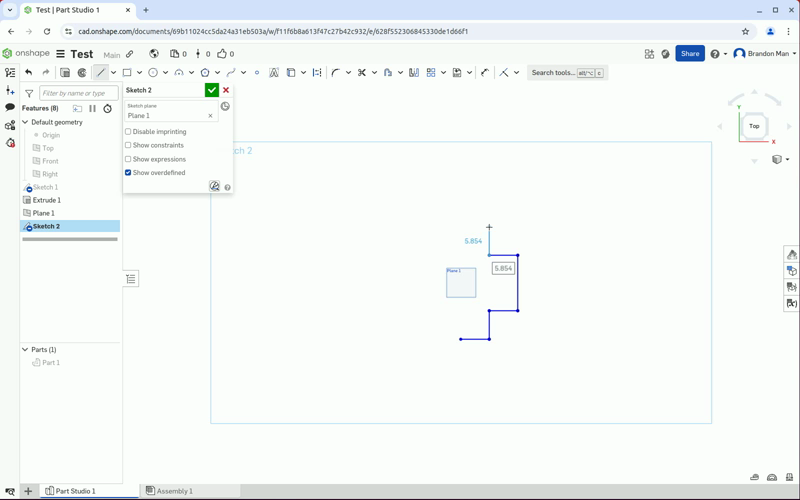
click(489, 226)
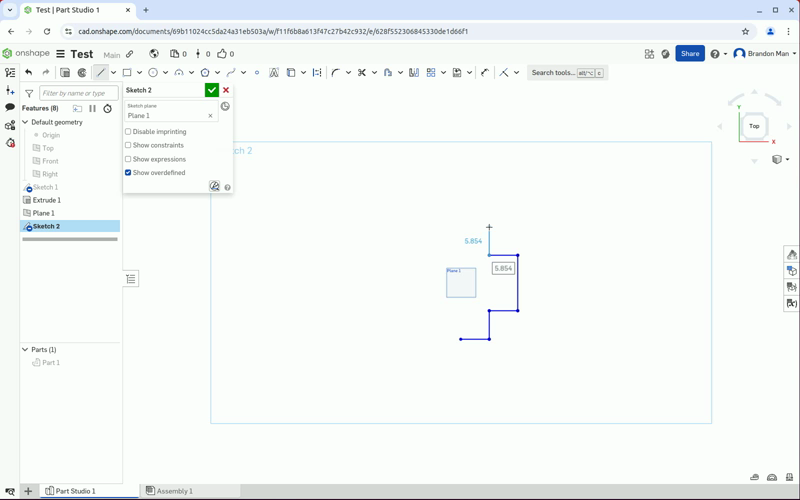
key_up(shift)
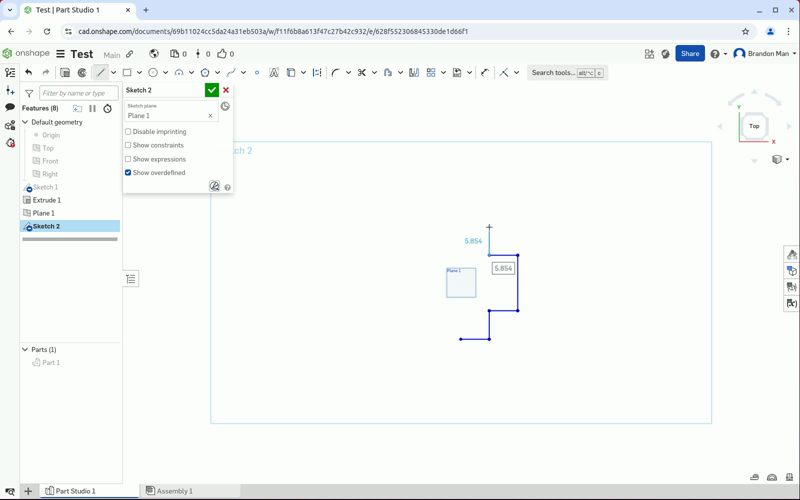
key_down(shift)
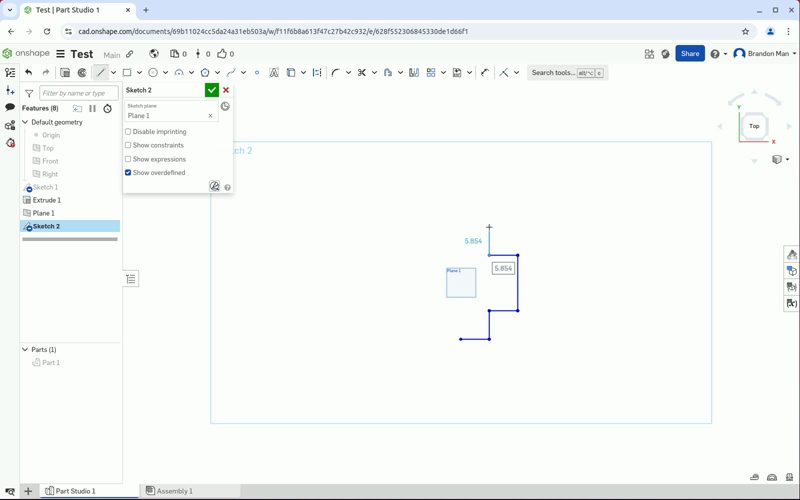
mouse_move(519, 226)
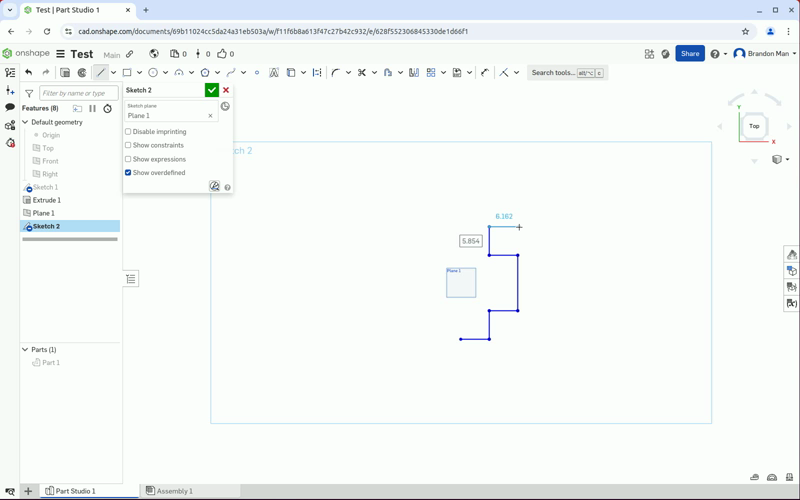
mouse_move(460, 226)
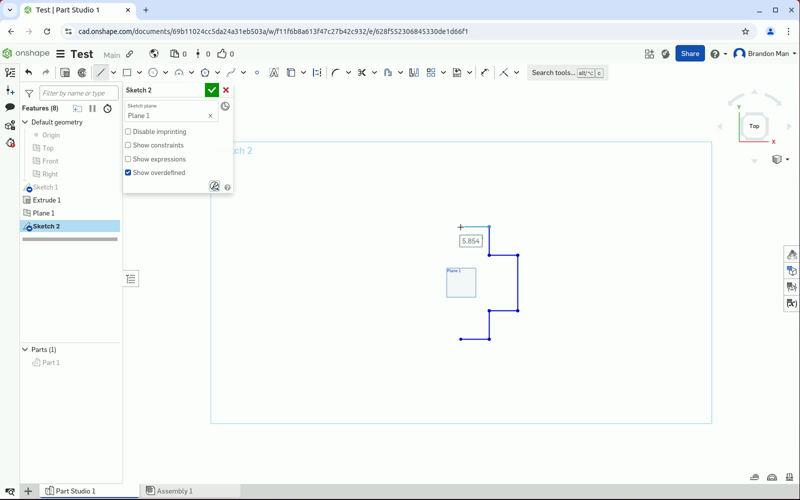
click(460, 226)
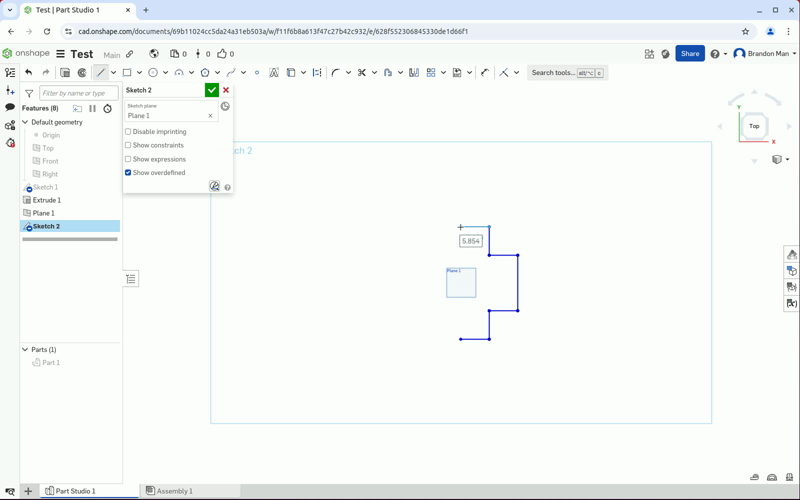
key_up(shift)
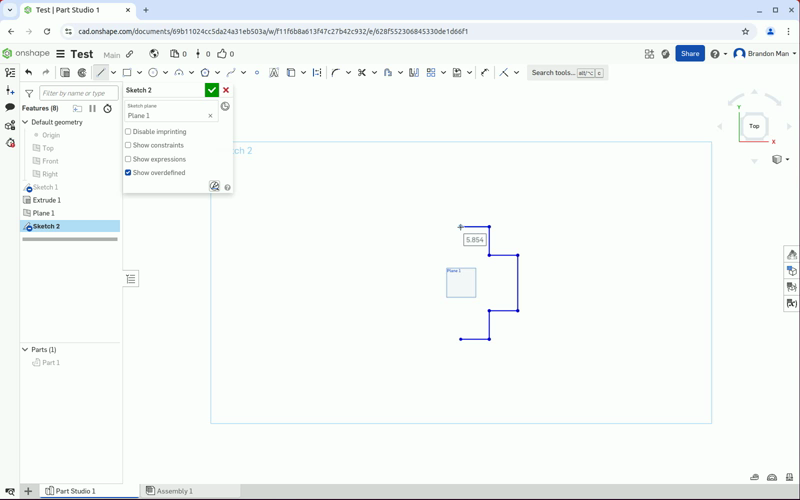
key_down(shift)
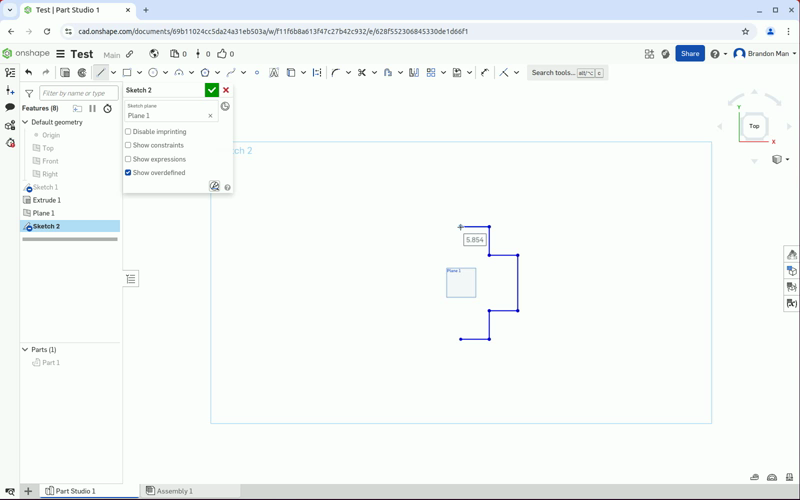
mouse_move(460, 339)
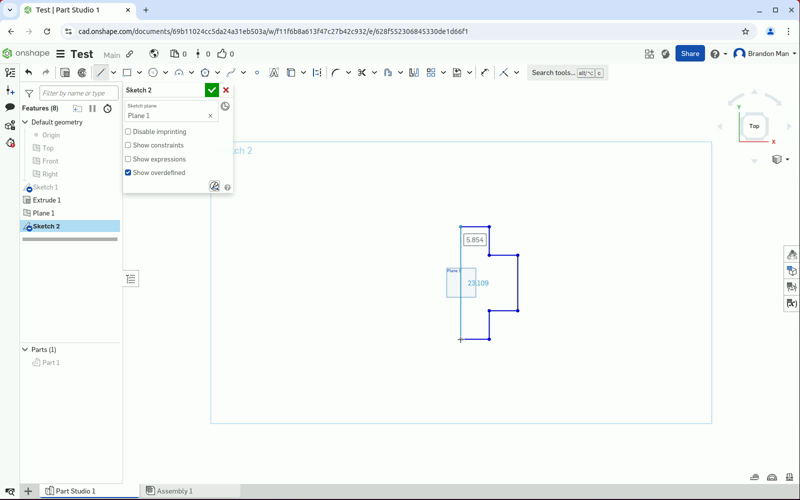
key_up(shift)
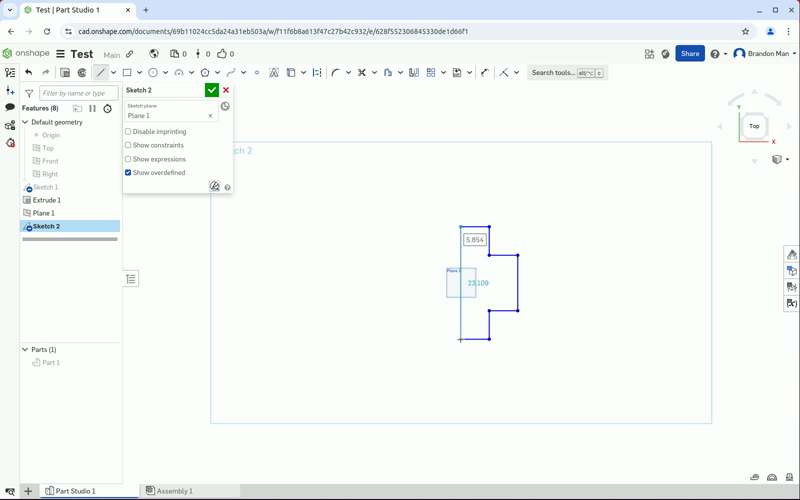
click(460, 339)
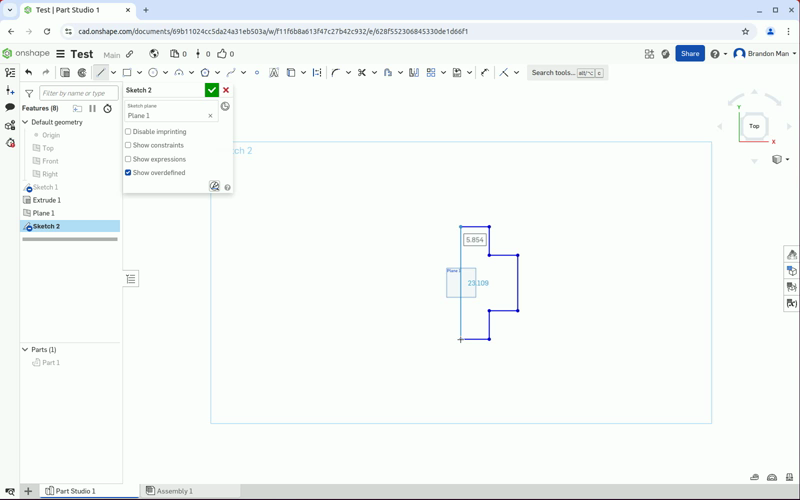
key(esc)
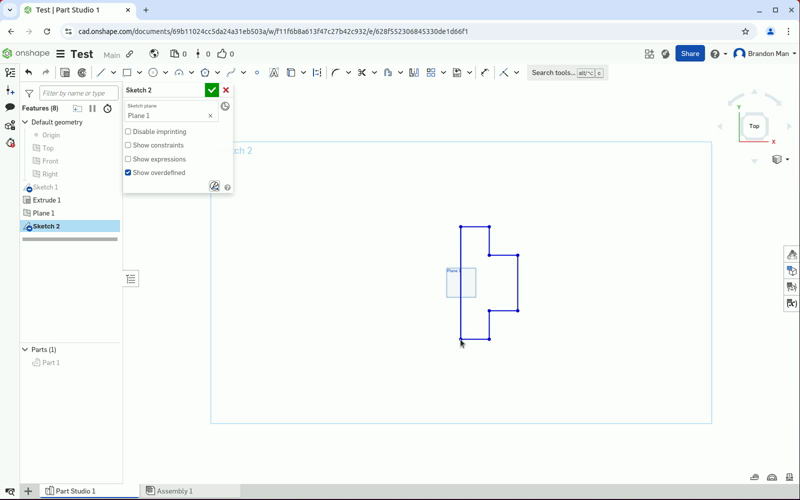
mouse_move(473, 320)
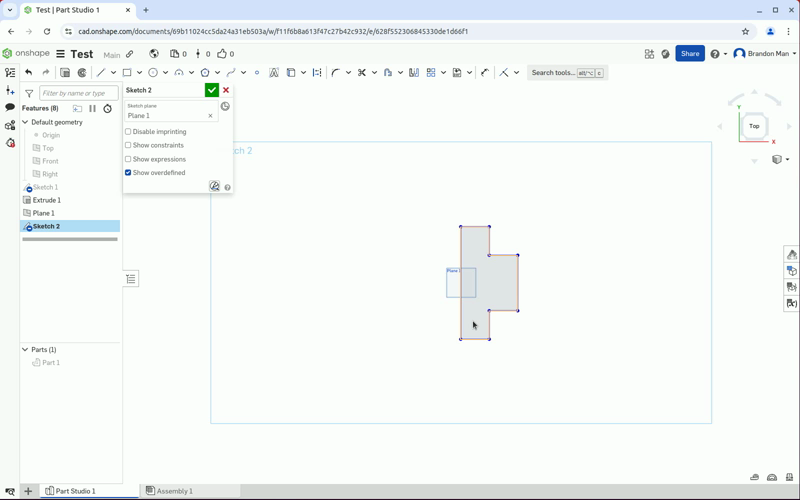
click(473, 320)
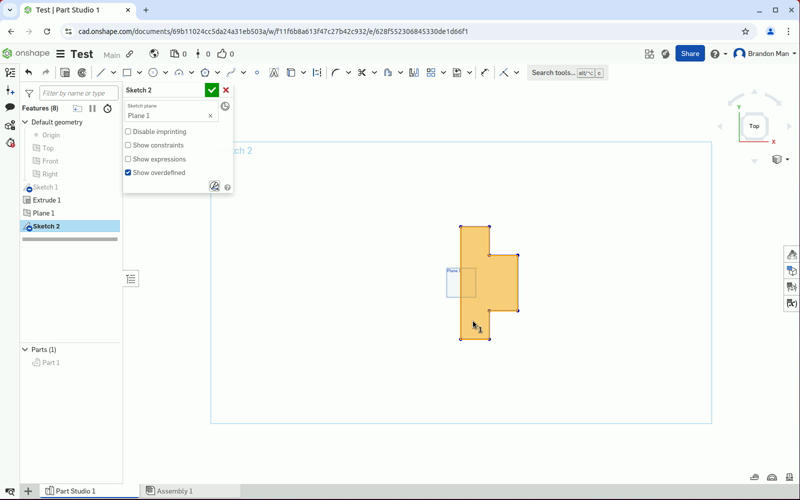
mouse_move(73, 352)
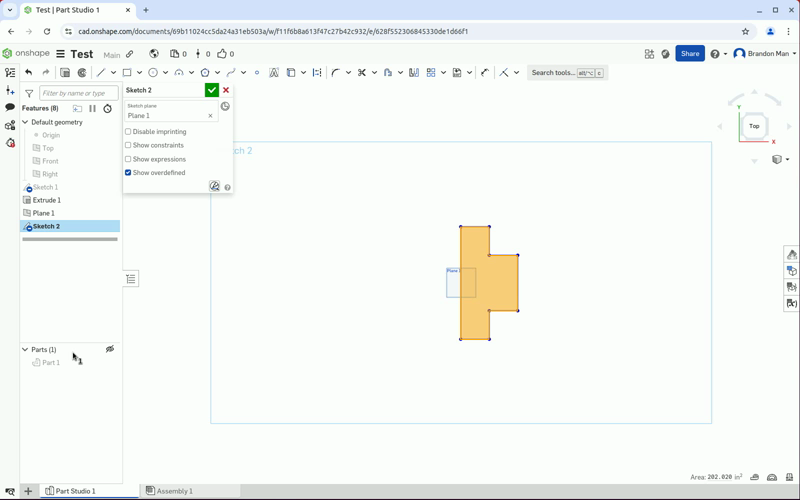
key(shift+y)
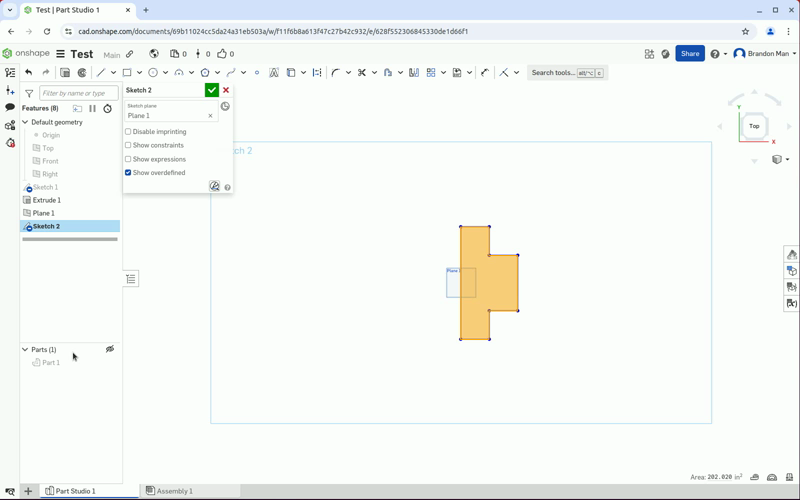
key(shift+e)
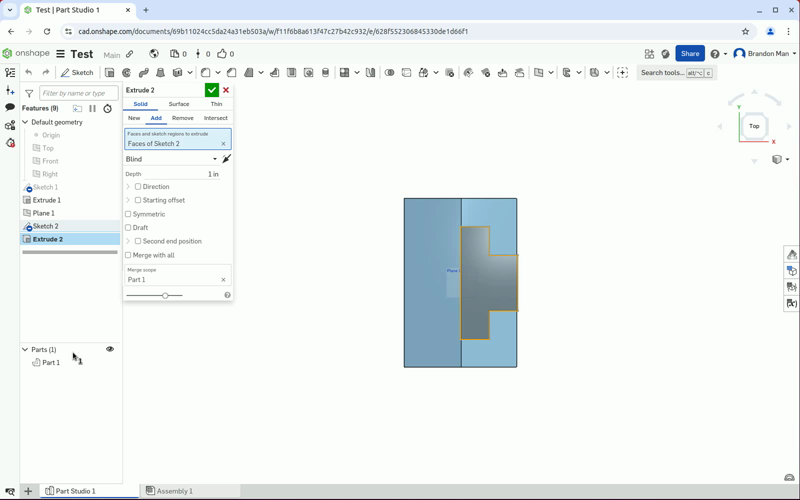
mouse_move(143, 106)
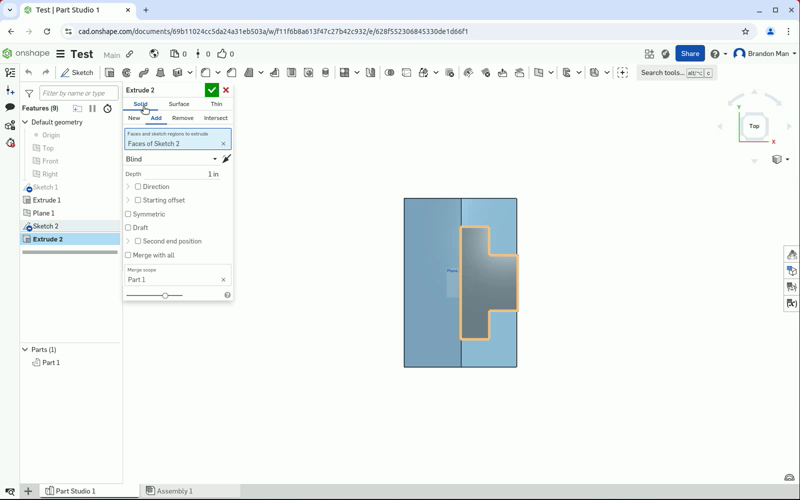
click(143, 106)
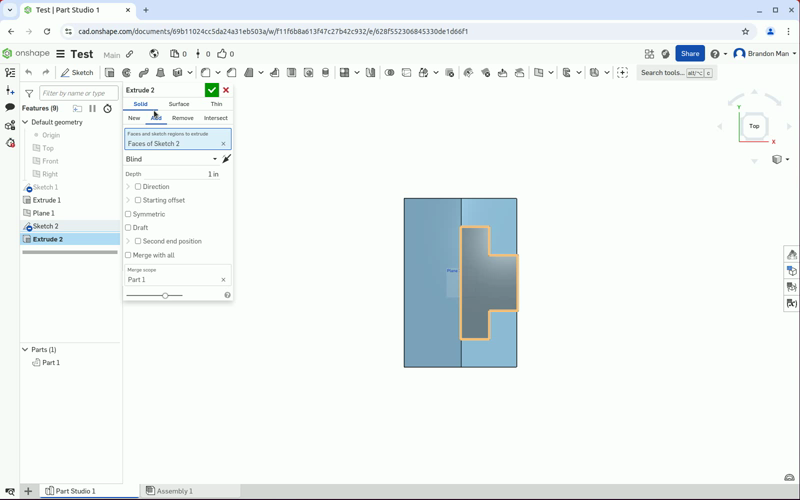
mouse_move(186, 120)
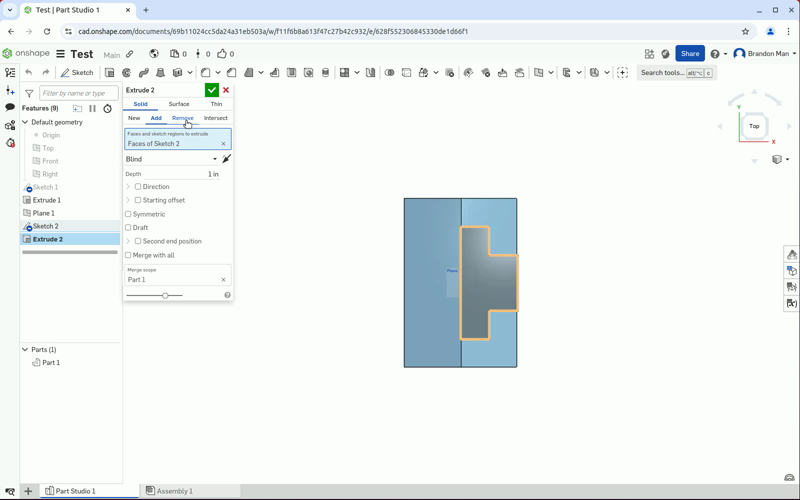
click(186, 120)
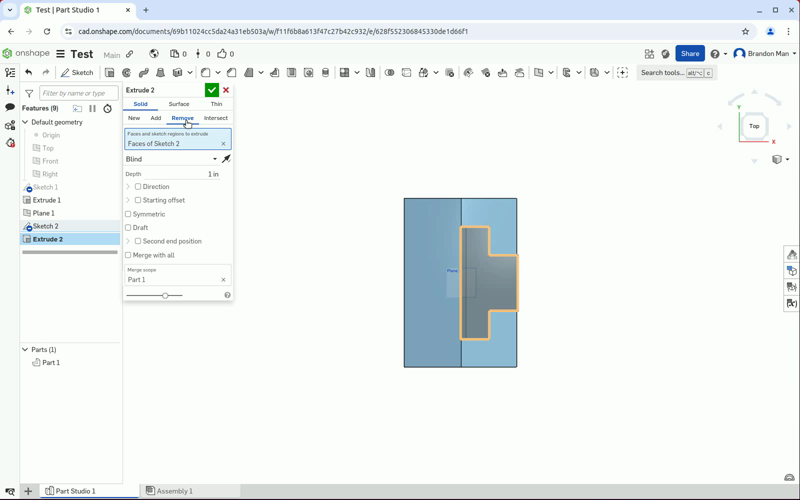
key(tab, 4)
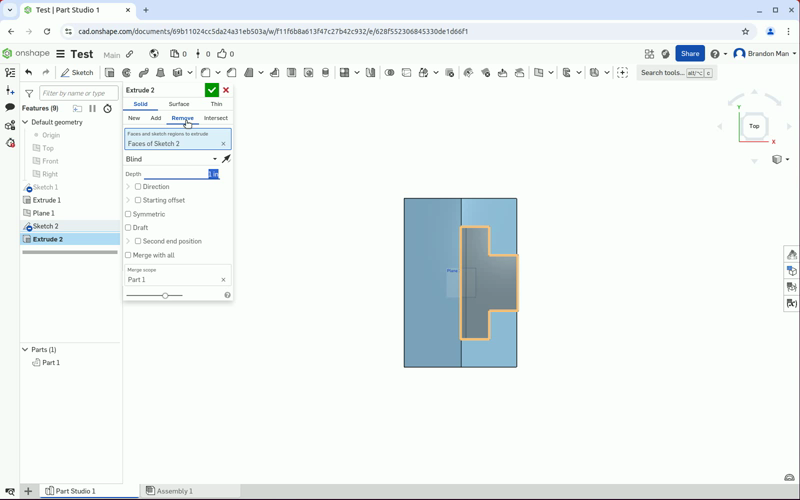
text(17.331)
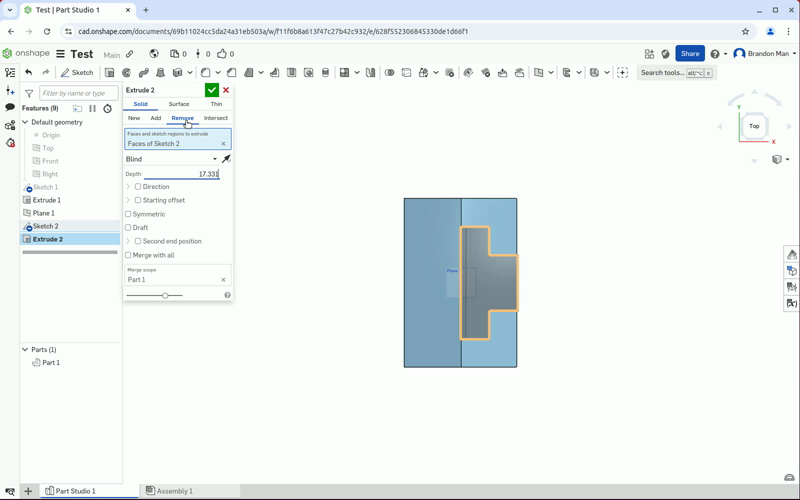
key(tab, 6)
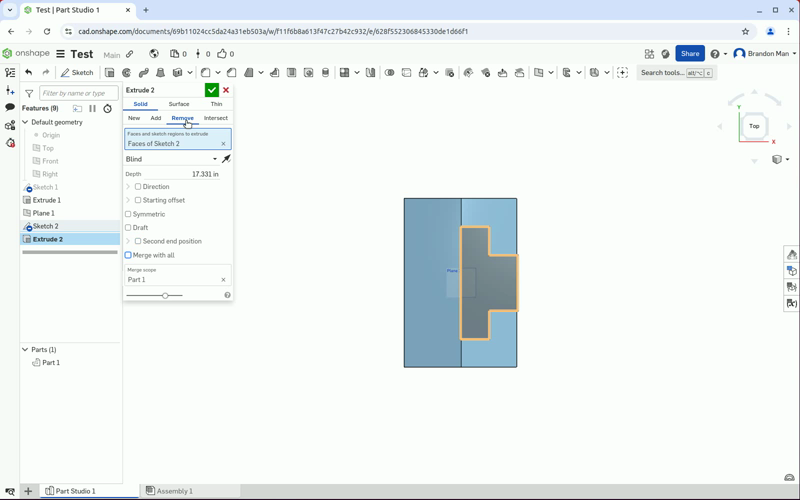
key(space)
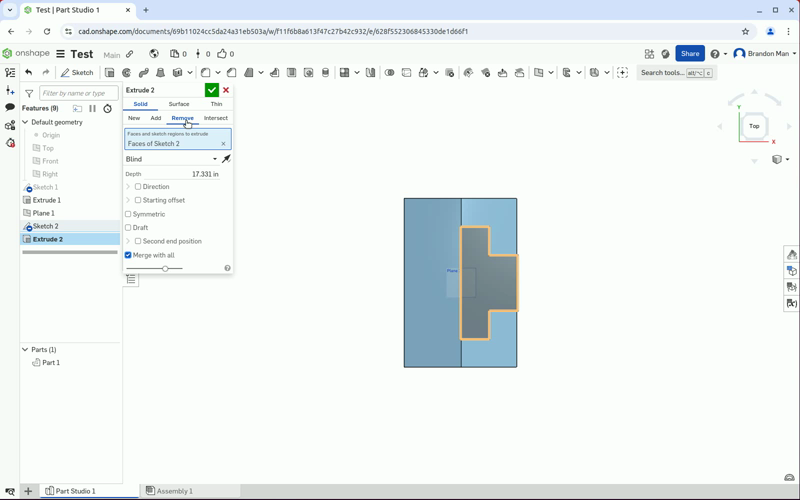
key(enter)
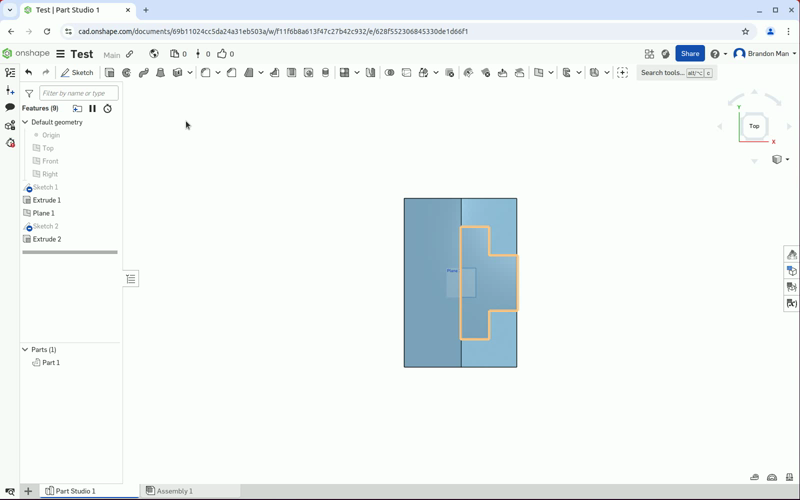
key(shift+h)
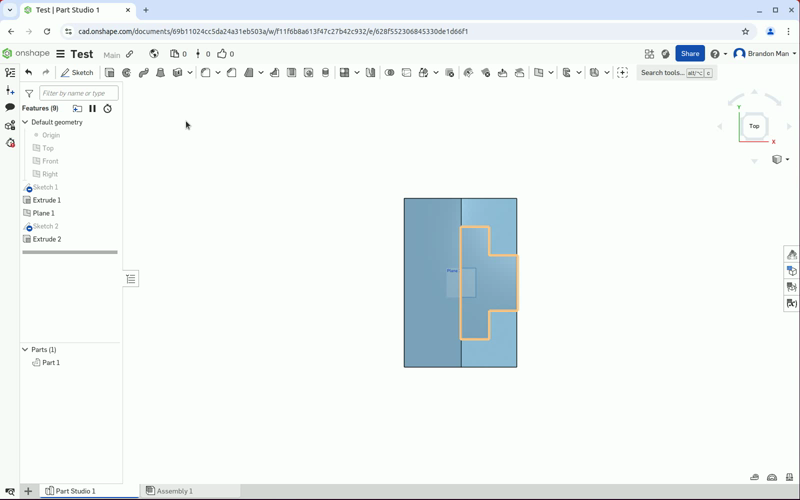
key(shift+h)
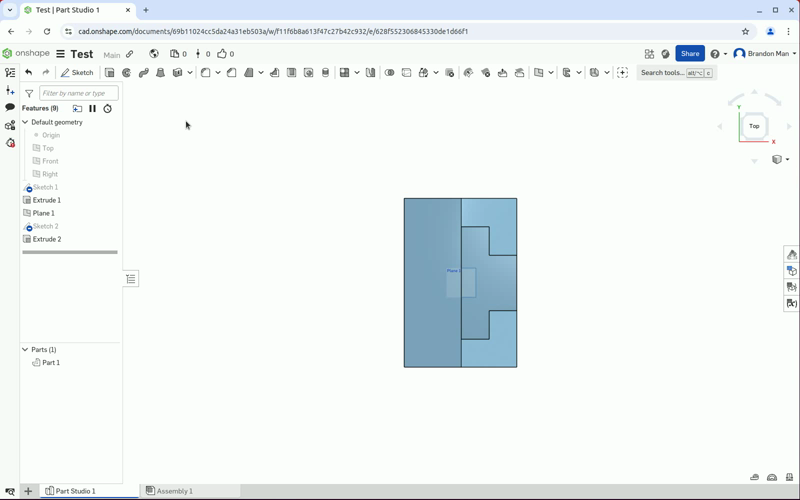
mouse_move(73, 189)
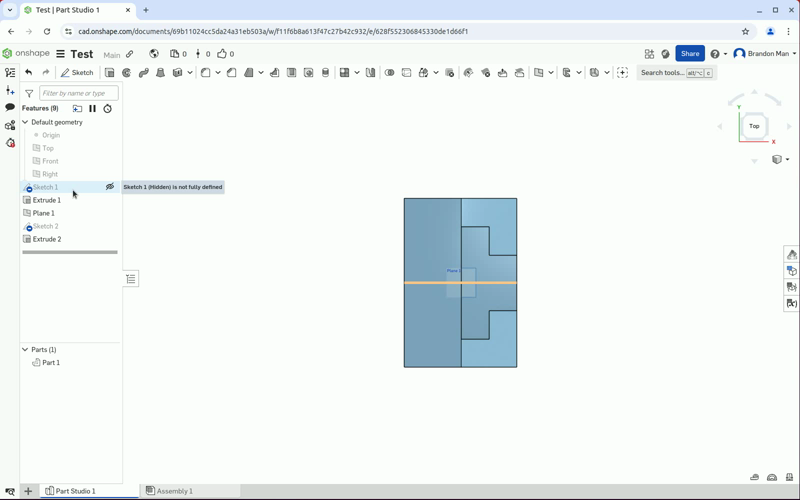
click(73, 189)
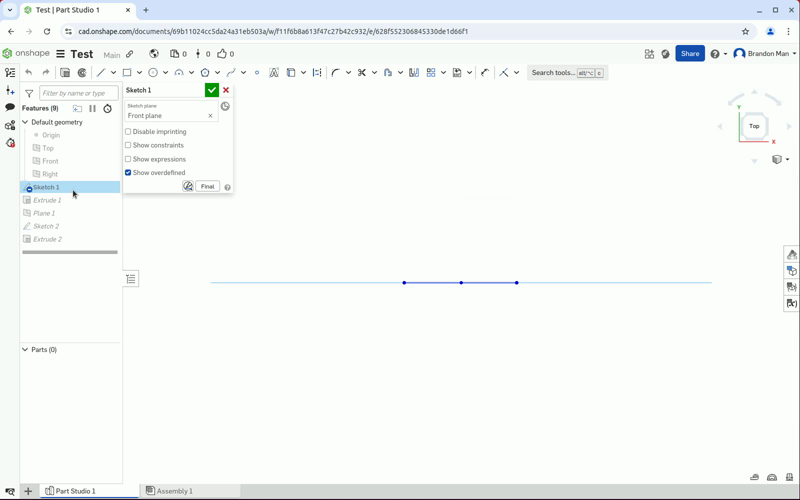
mouse_move(229, 92)
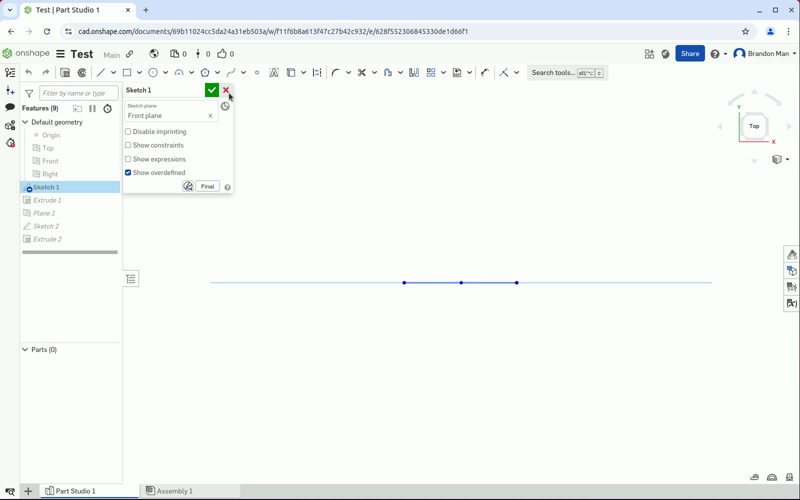
click(229, 92)
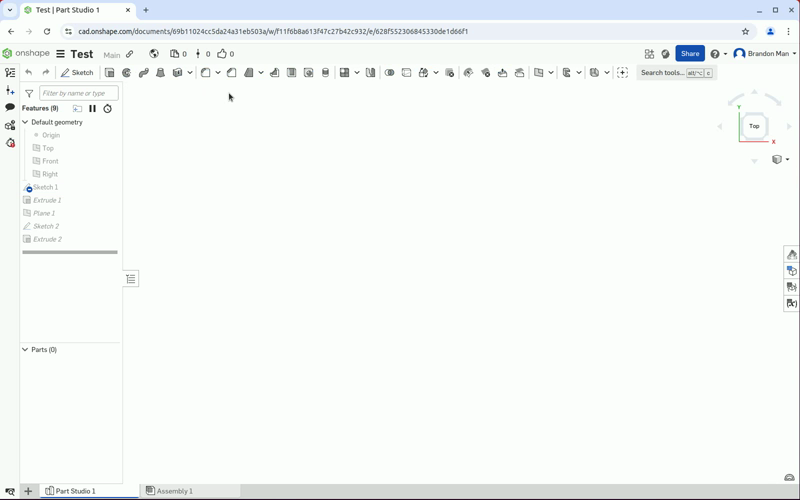
key(shift+s)
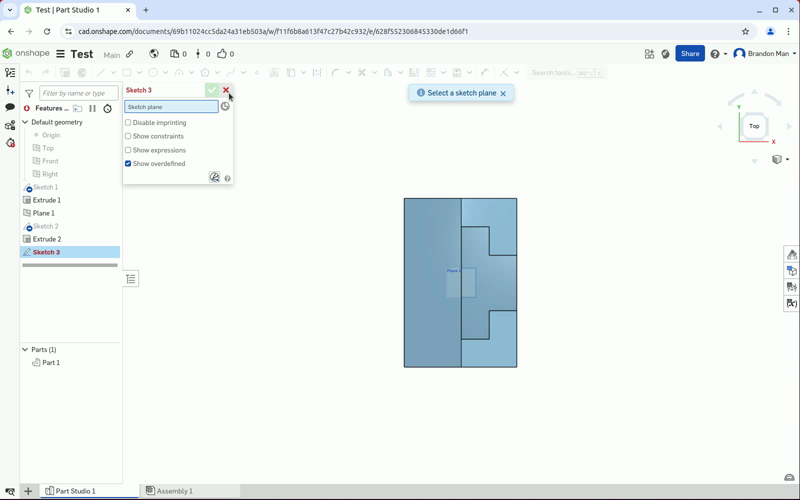
mouse_move(73, 215)
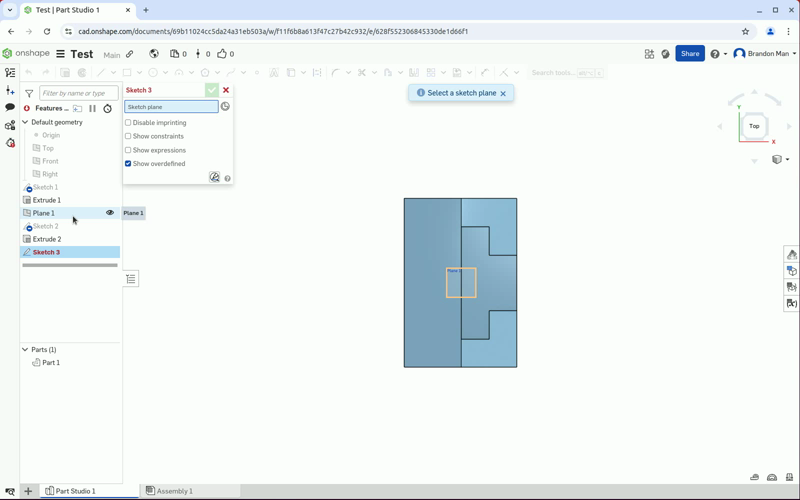
click(73, 215)
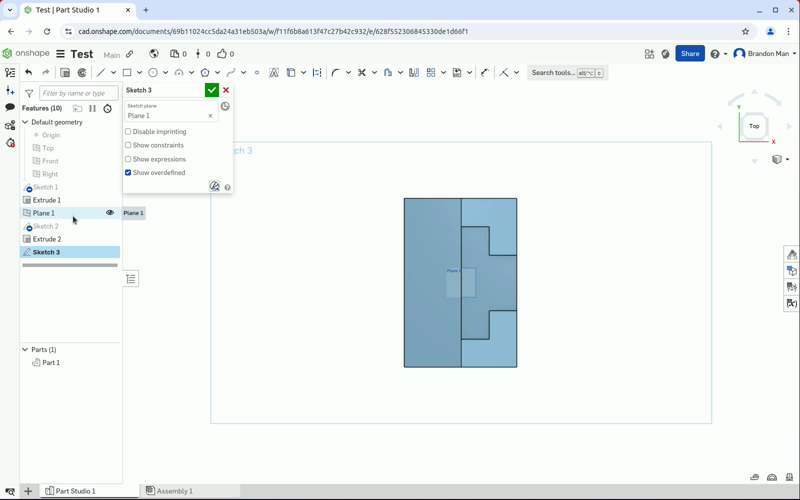
mouse_move(73, 352)
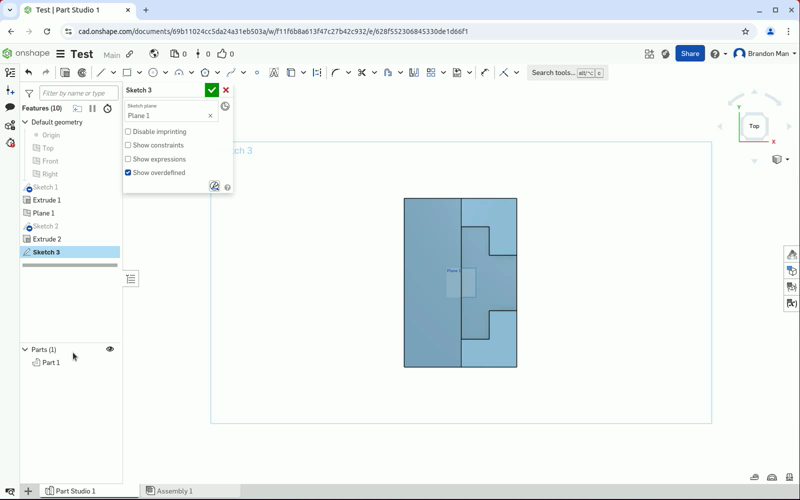
key(y)
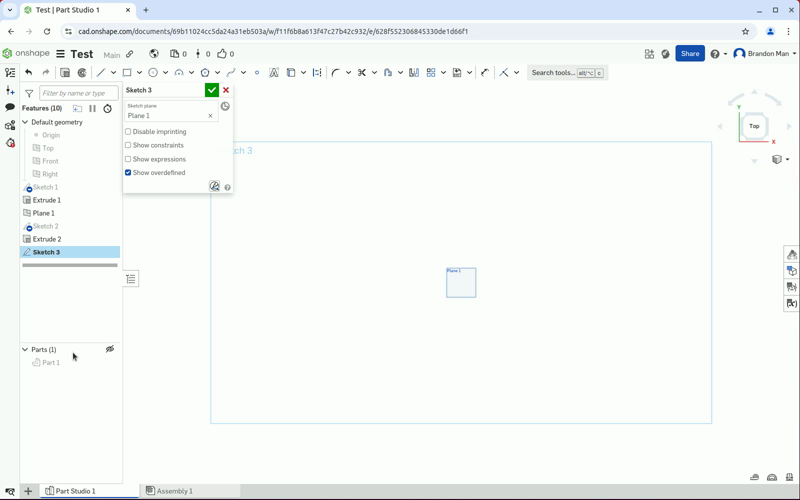
key(l)
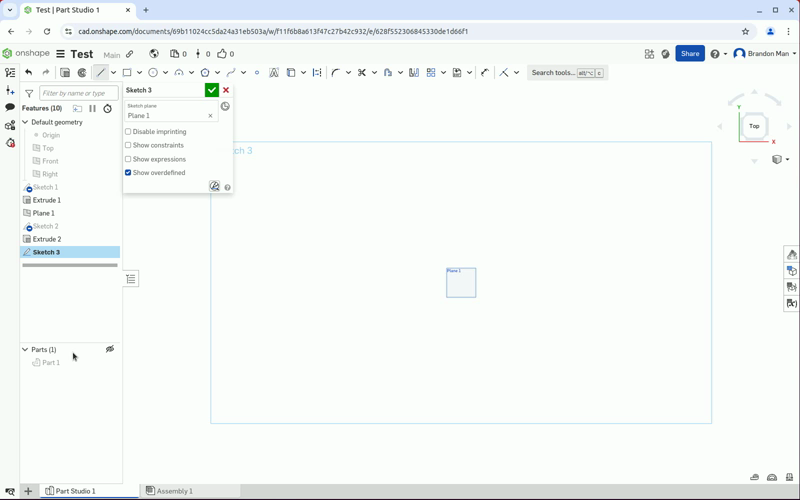
key_down(shift)
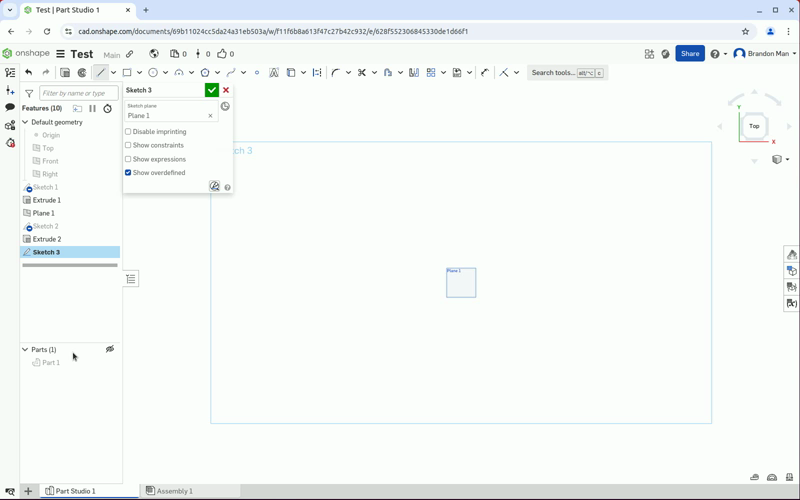
mouse_move(404, 339)
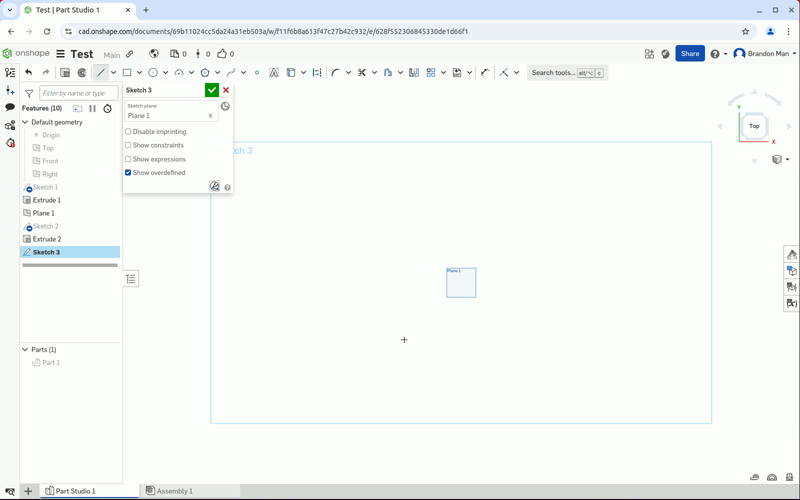
click(404, 339)
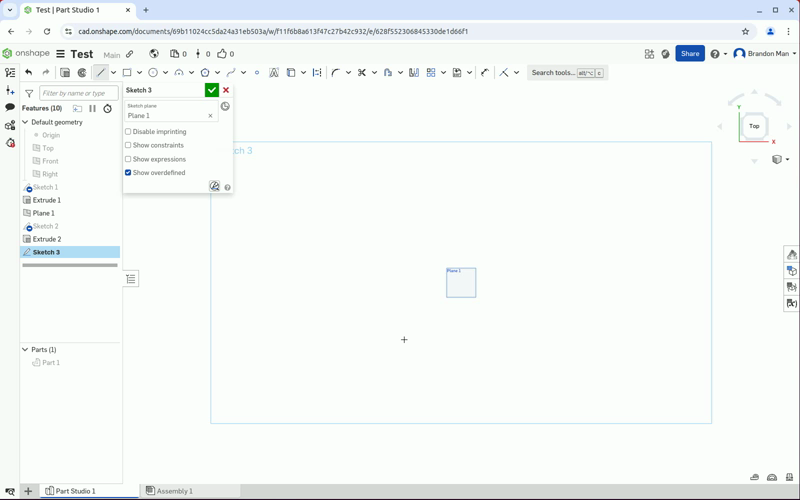
key_up(shift)
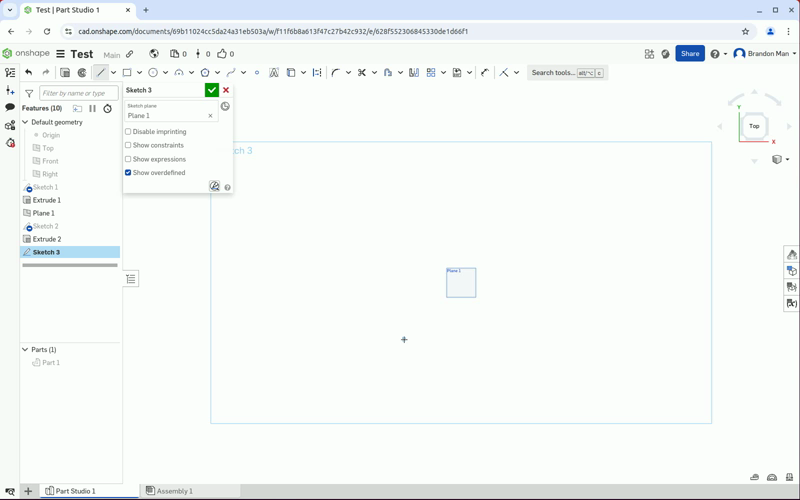
key_down(shift)
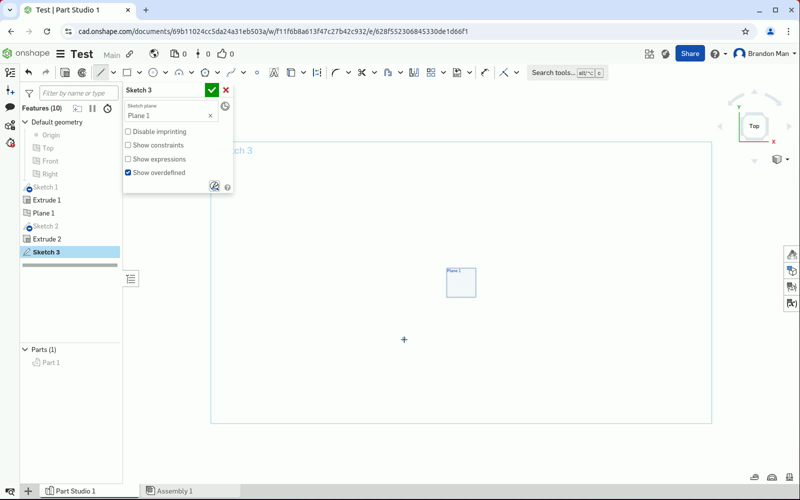
mouse_move(434, 339)
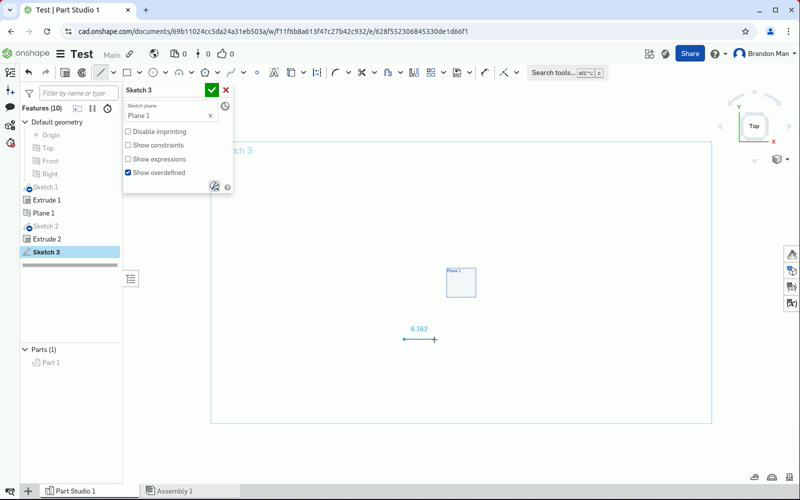
mouse_move(461, 339)
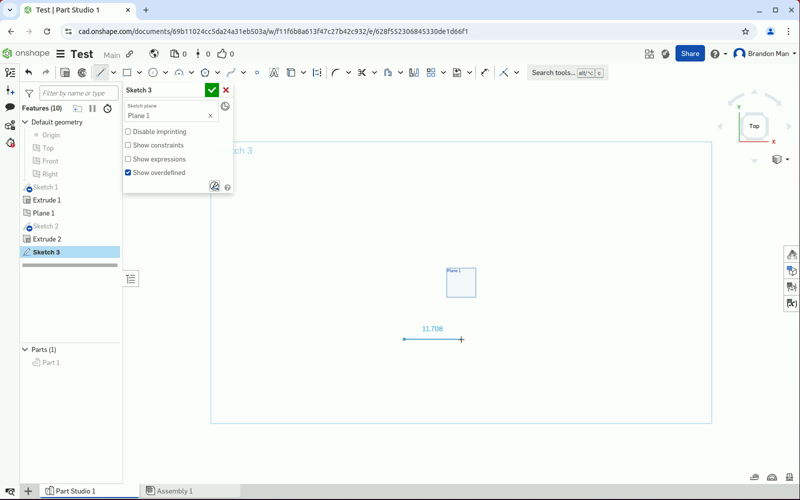
click(461, 339)
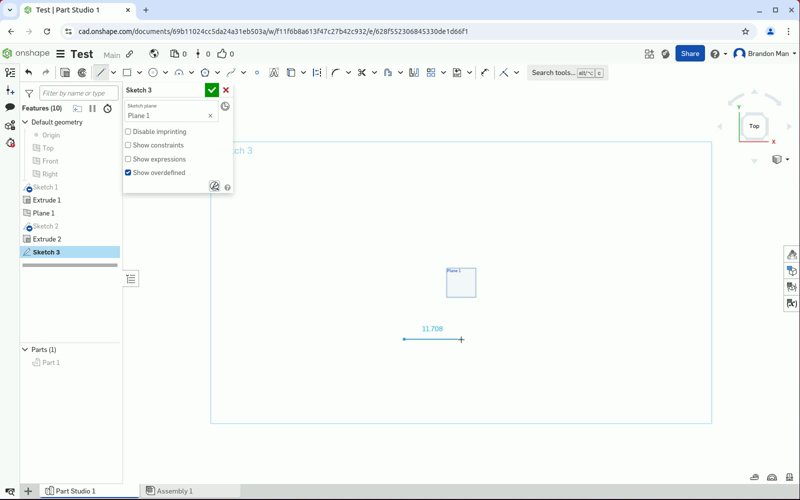
key_up(shift)
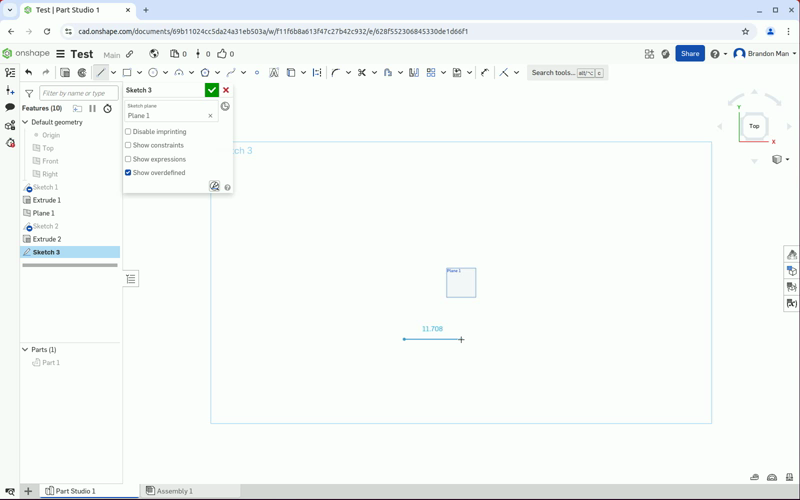
key_down(shift)
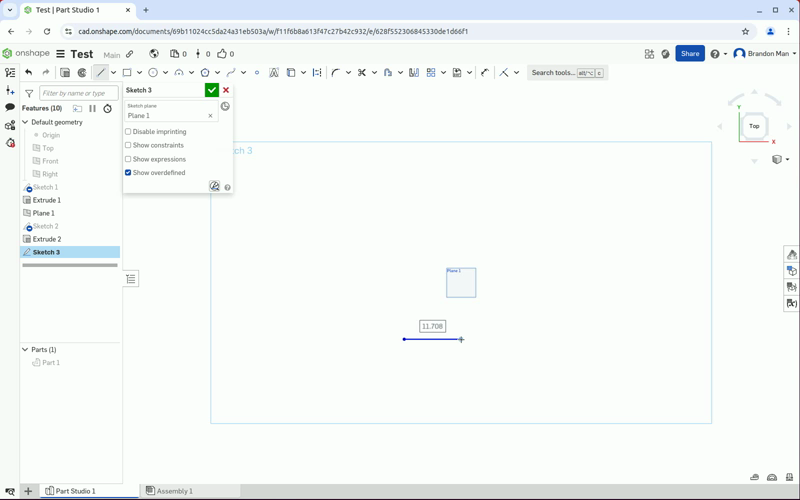
mouse_move(461, 226)
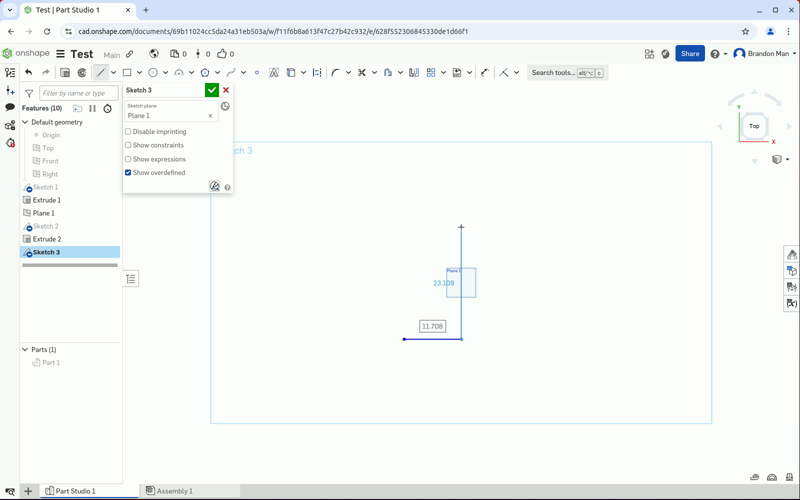
click(461, 226)
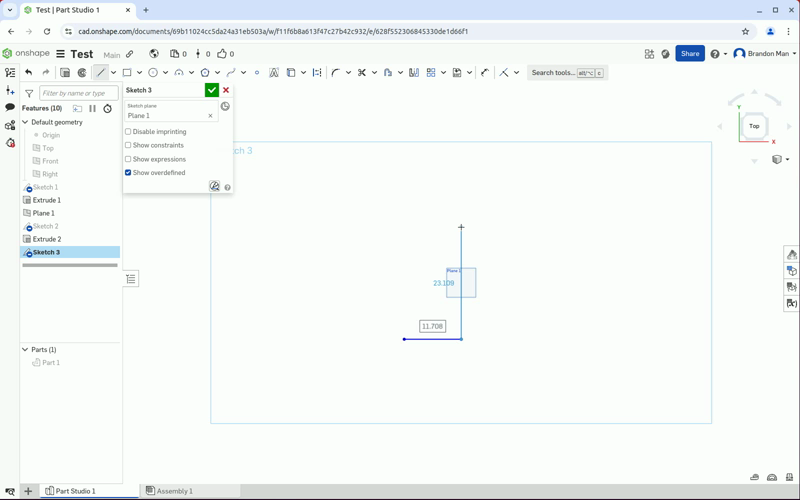
key_up(shift)
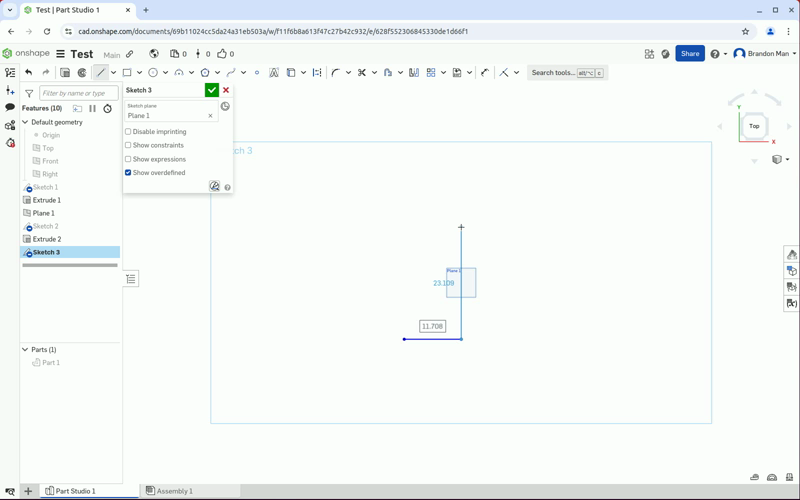
key_down(shift)
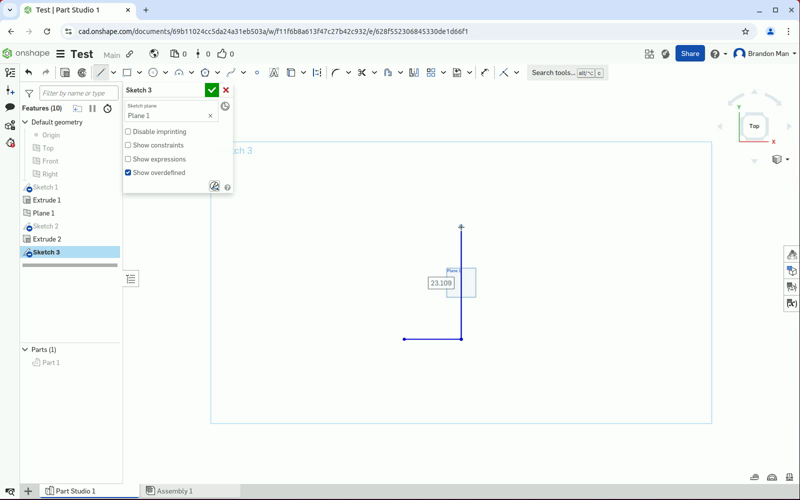
mouse_move(491, 226)
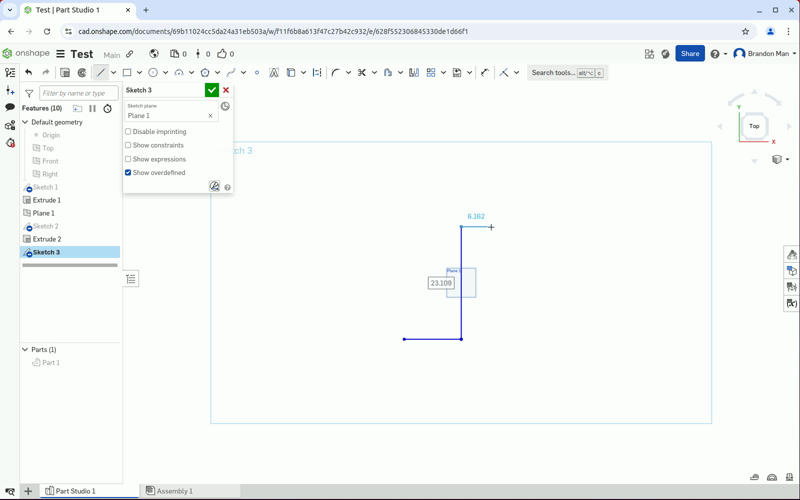
mouse_move(404, 226)
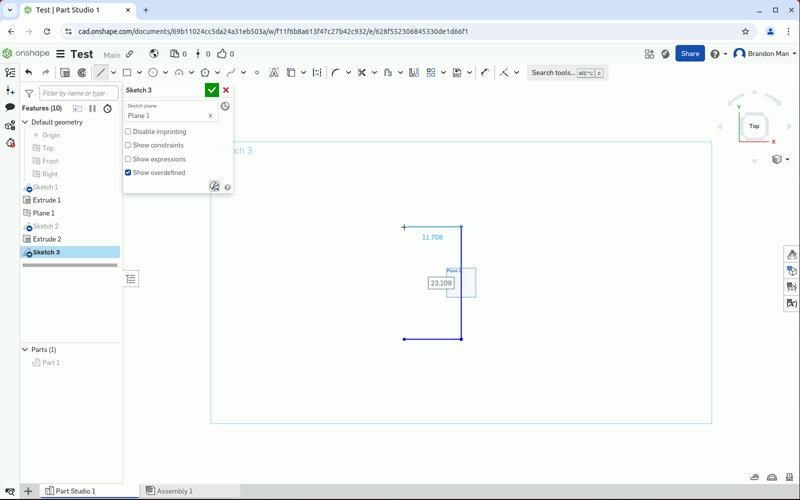
click(404, 226)
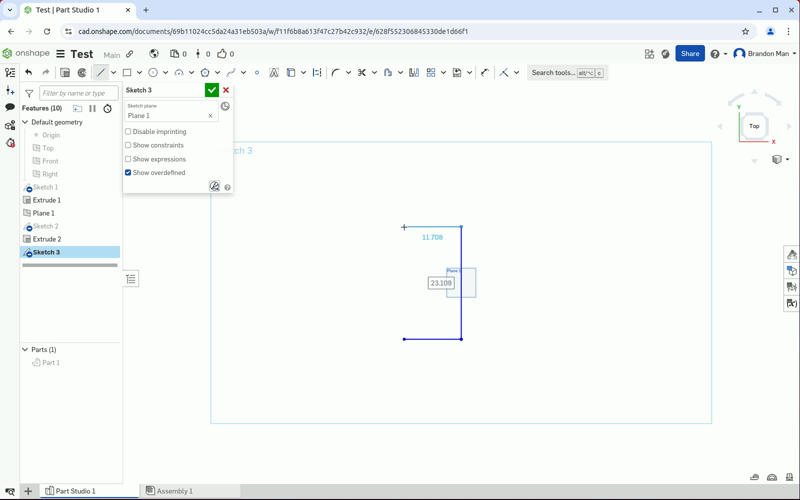
key_up(shift)
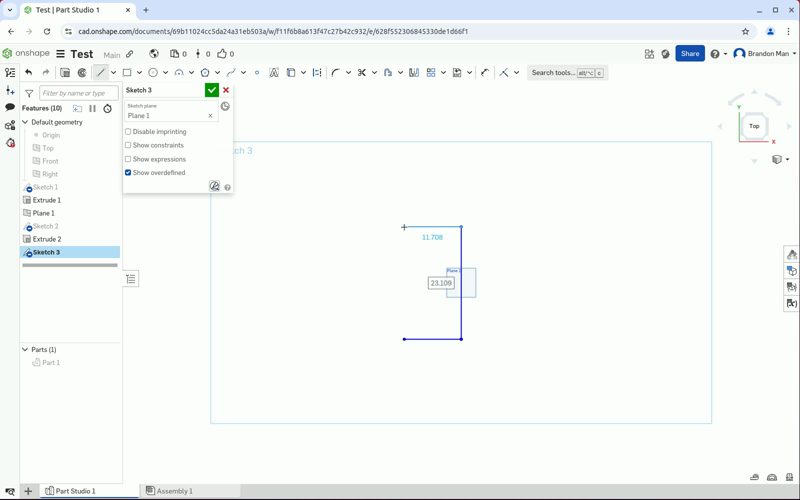
key_down(shift)
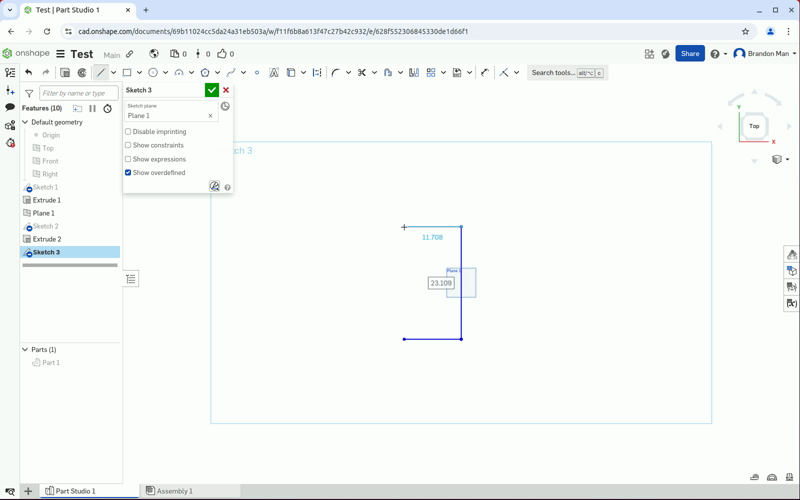
mouse_move(404, 339)
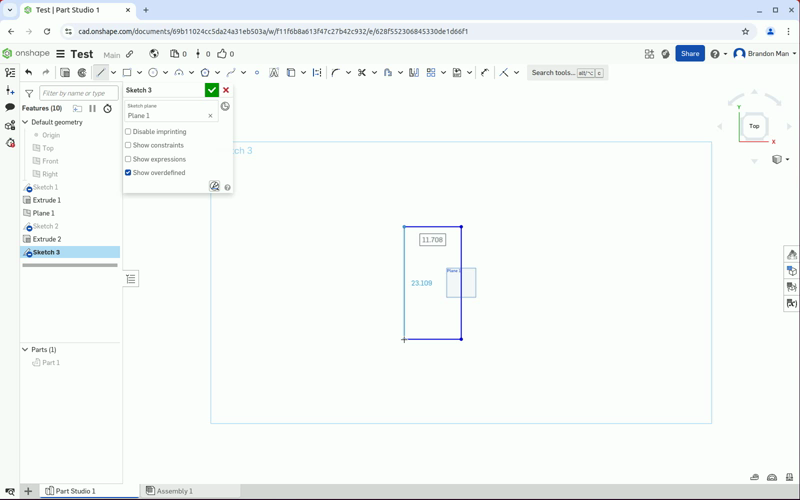
key_up(shift)
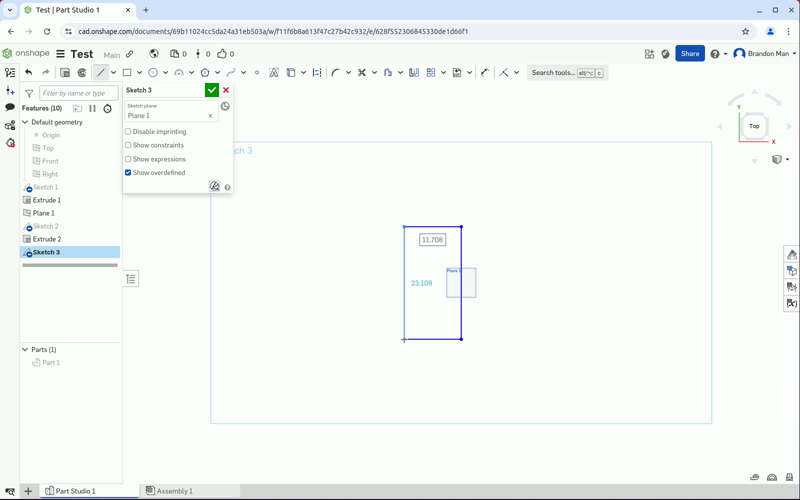
click(404, 339)
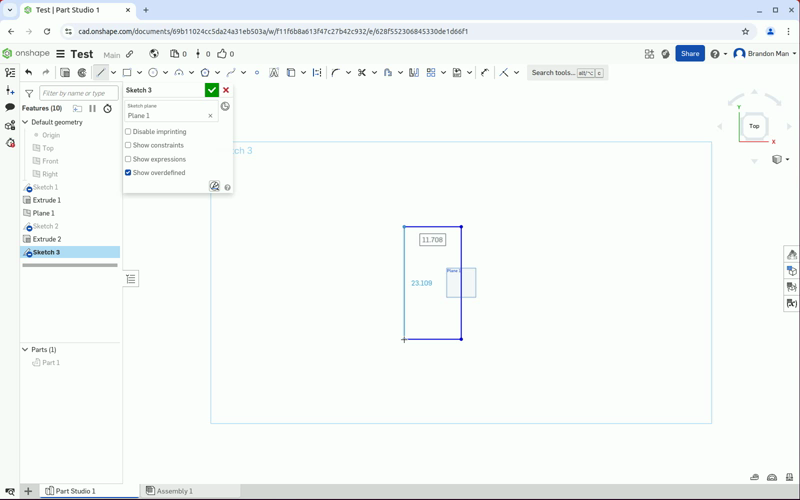
key(esc)
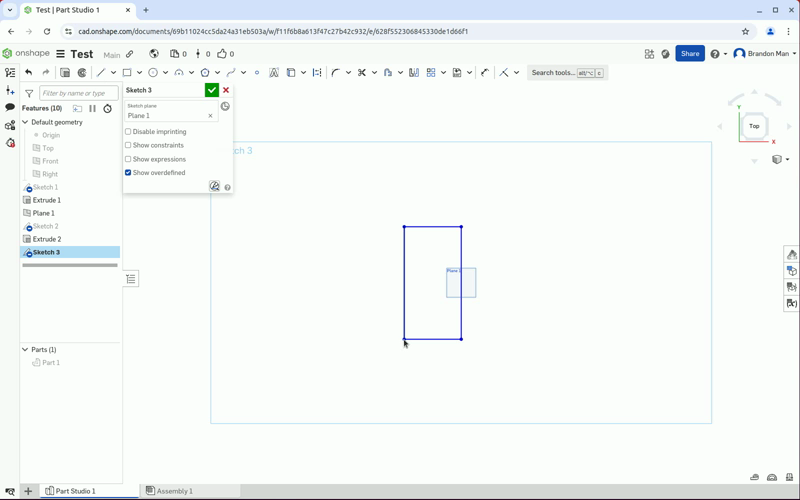
mouse_move(416, 279)
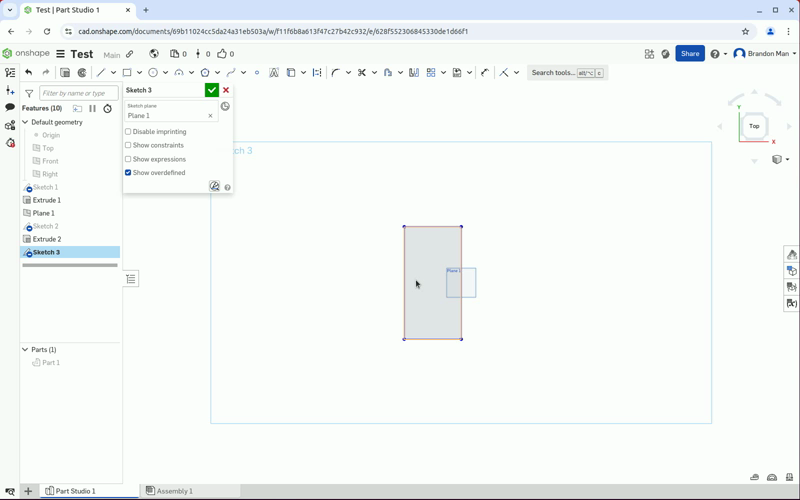
click(416, 279)
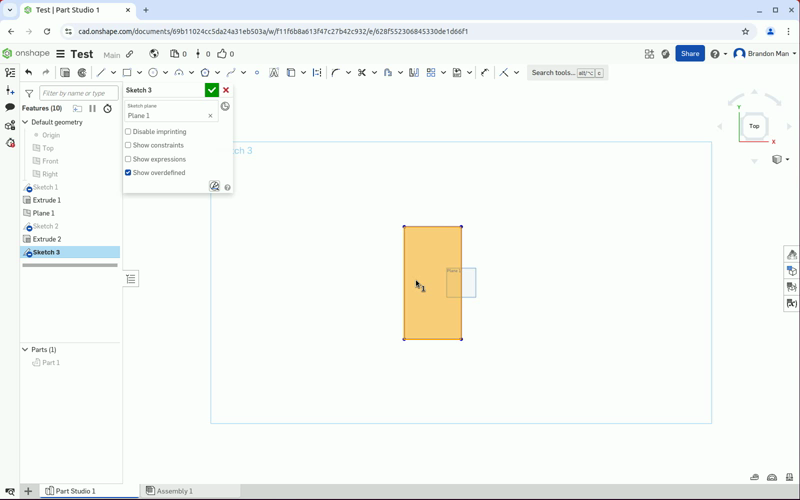
mouse_move(73, 352)
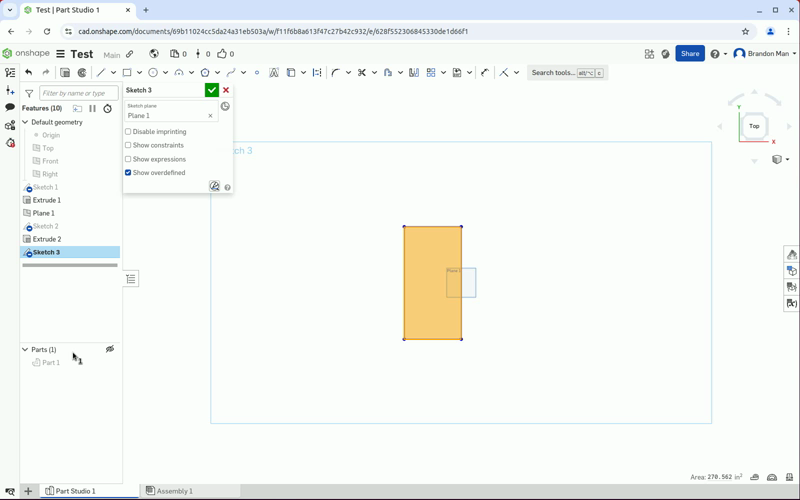
key(shift+y)
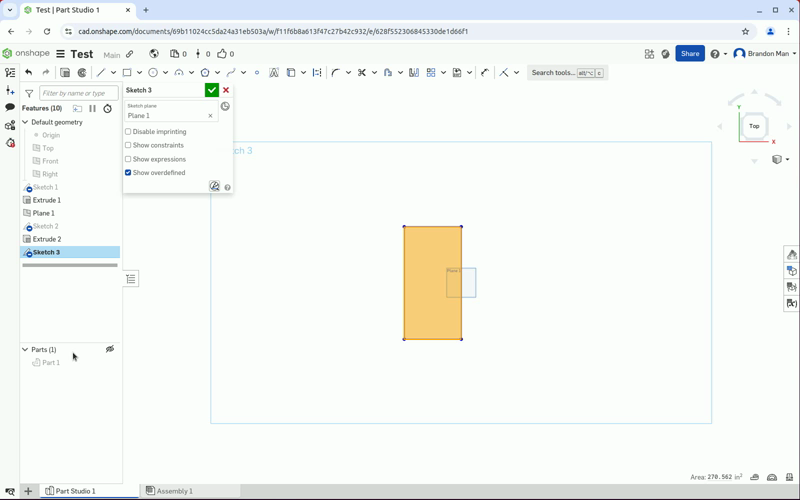
key(shift+e)
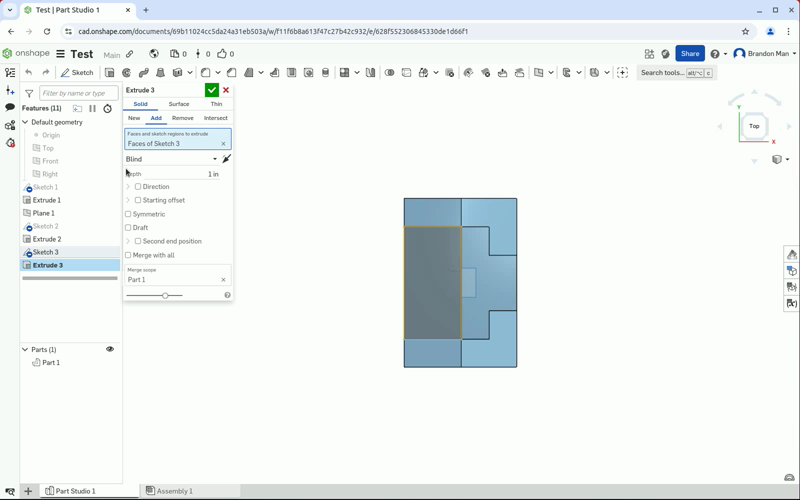
mouse_move(143, 106)
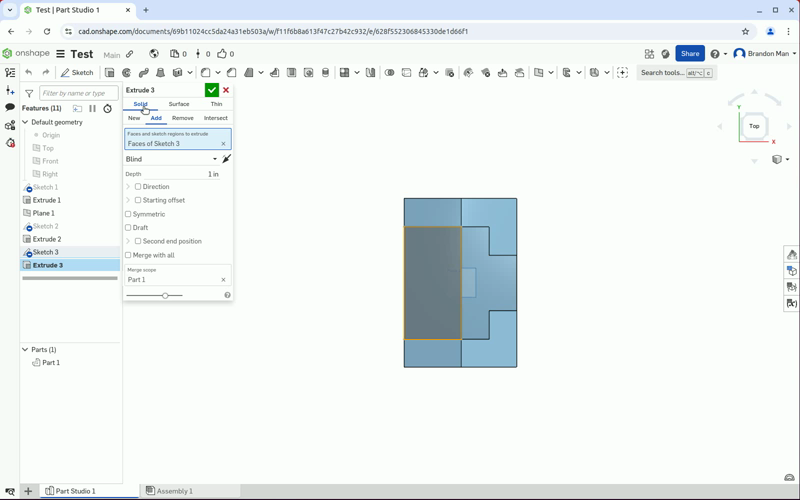
click(143, 106)
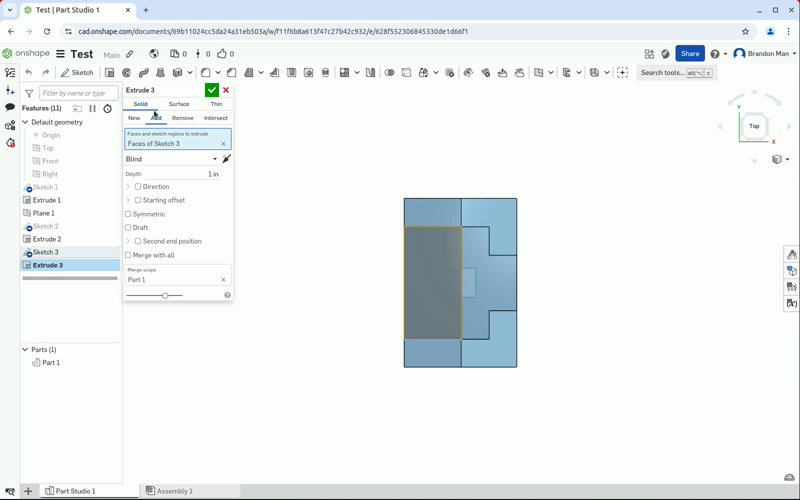
mouse_move(186, 120)
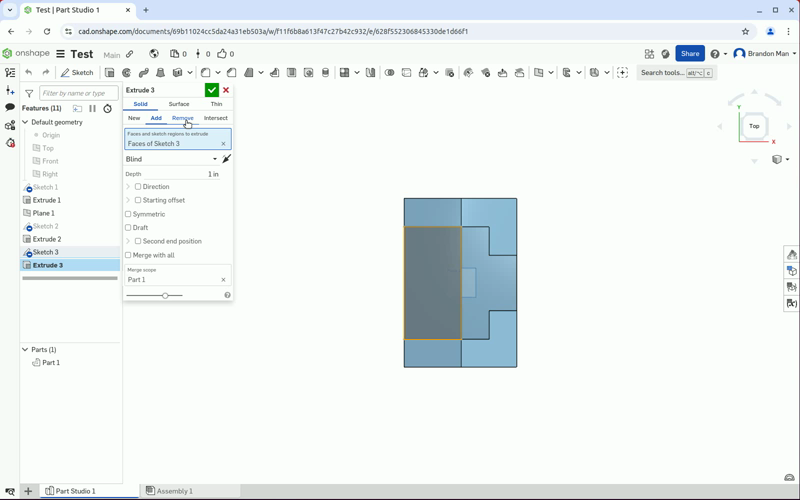
click(186, 120)
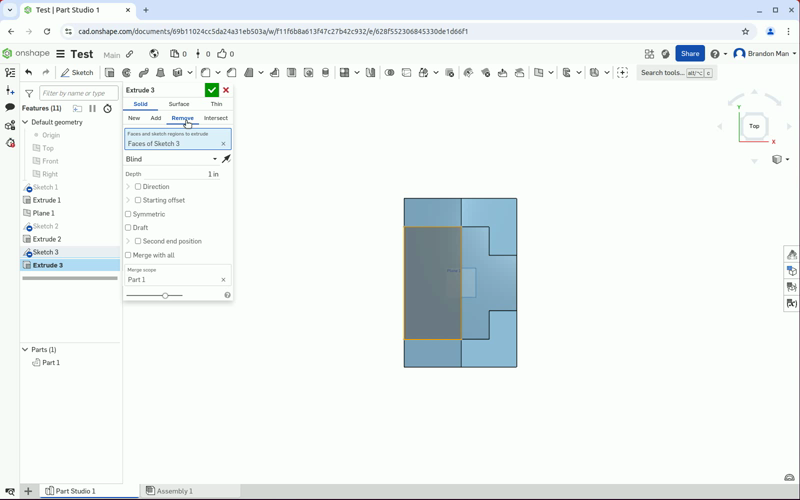
key(tab, 4)
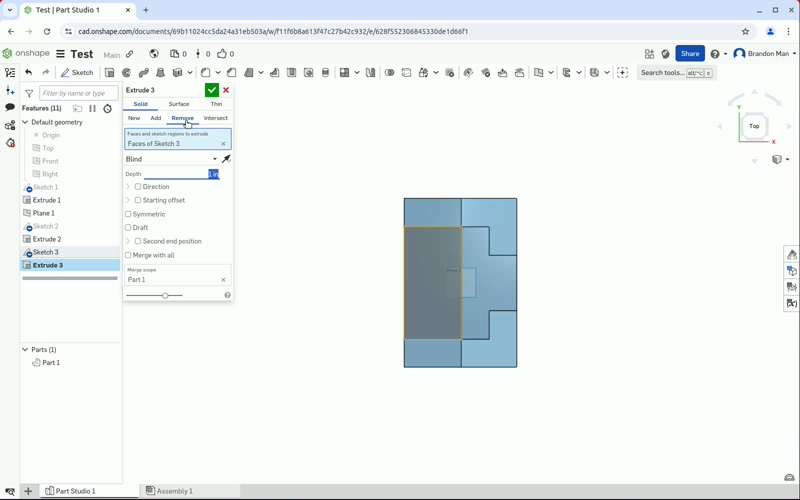
text(17.331)
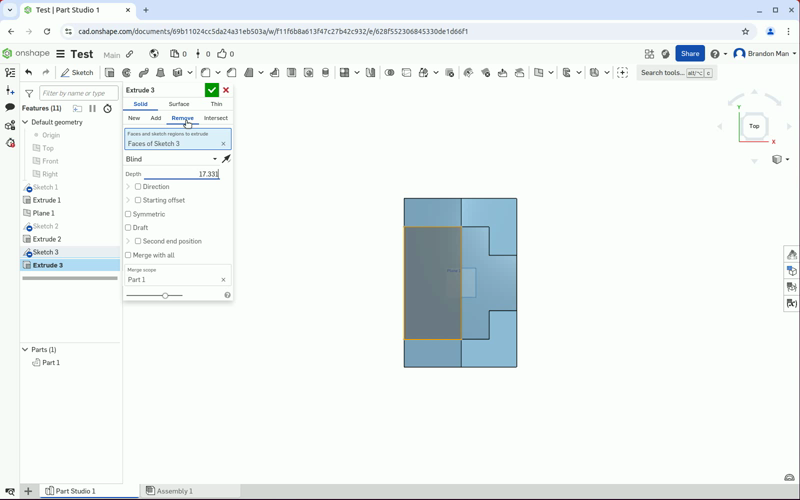
key(tab, 6)
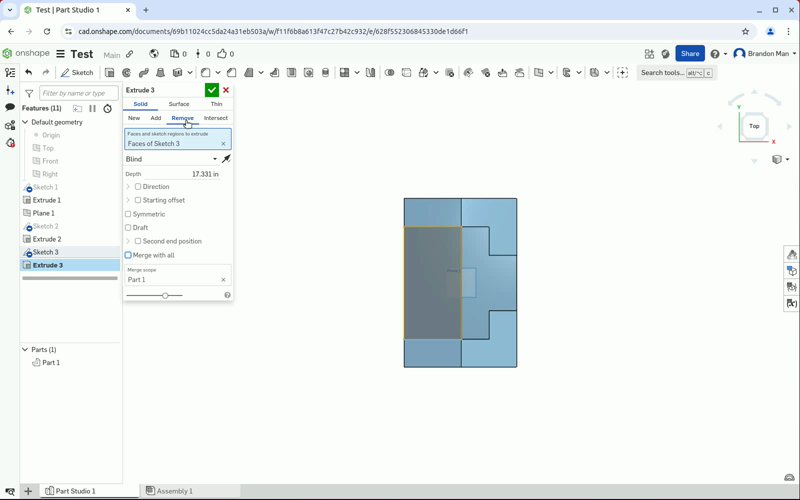
key(space)
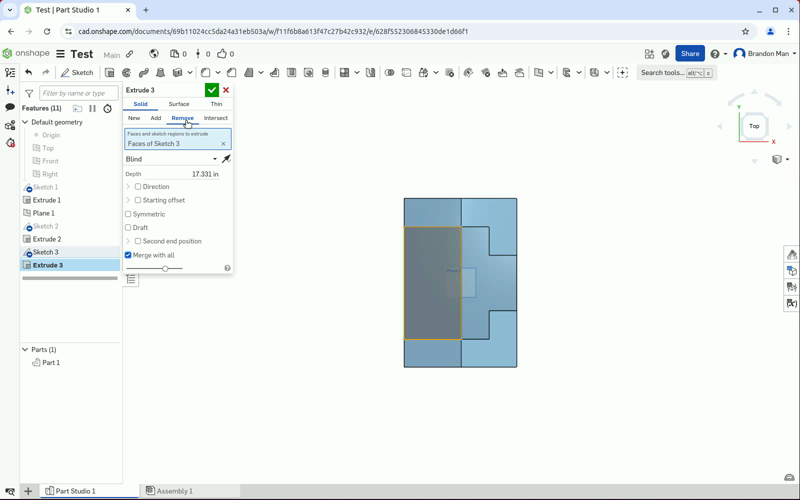
key(enter)
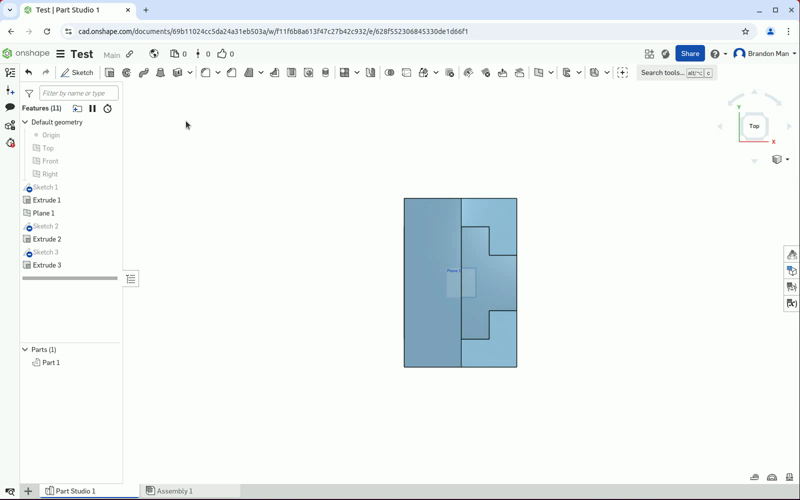
key(shift+h)
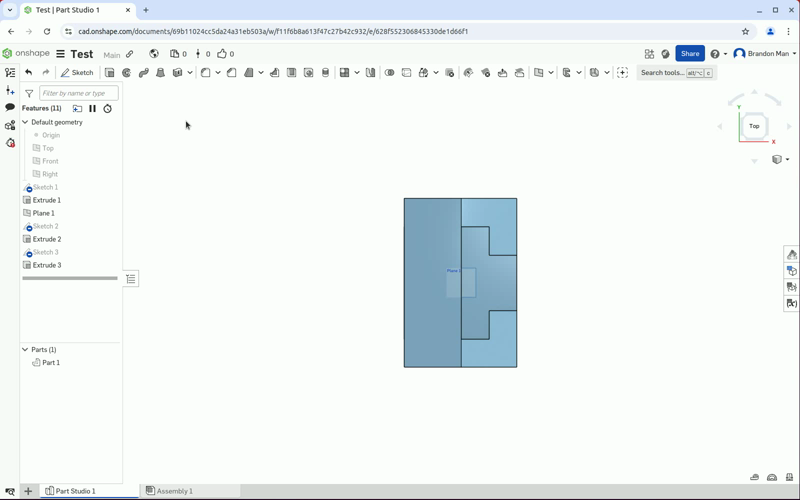
key(shift+h)
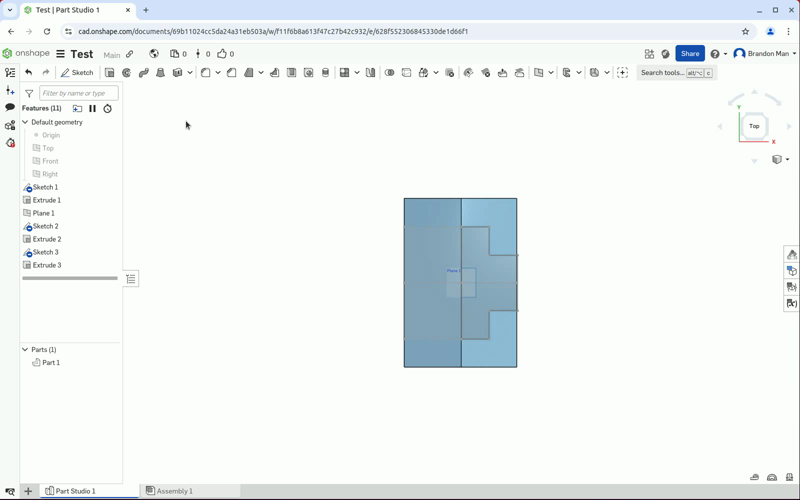
key(shift+7)
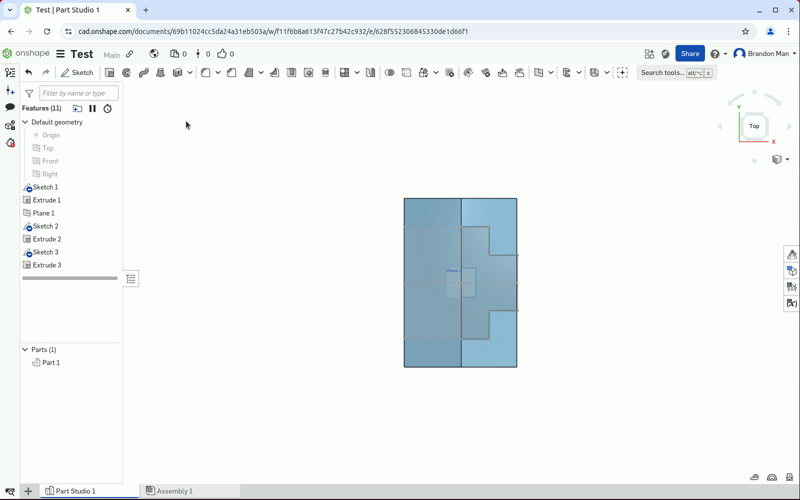
key(up, 3)
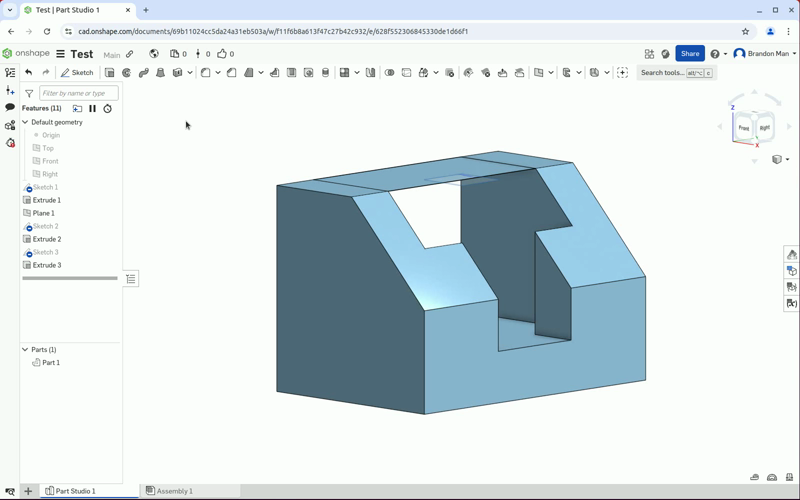
key(left, 3)
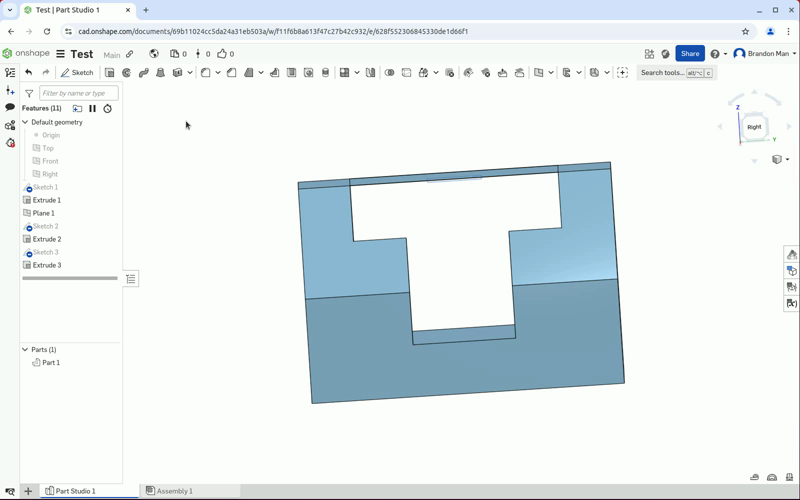
key(right, 3)
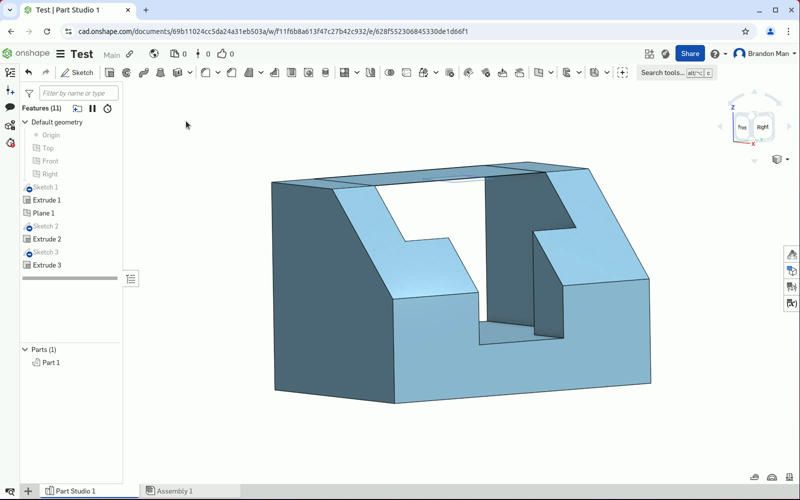
key(down, 3)
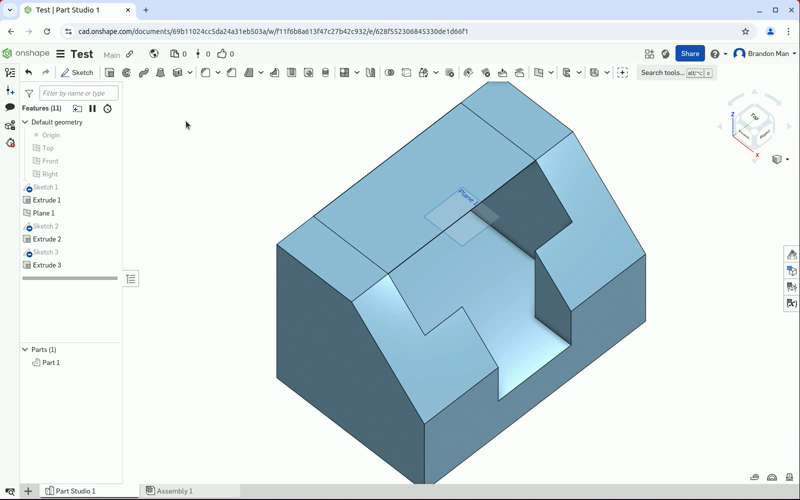
mouse_move(73, 189)
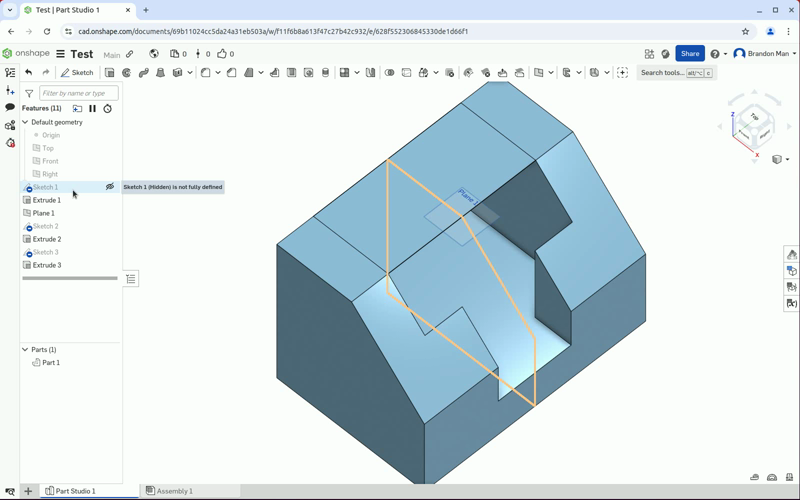
click(73, 189)